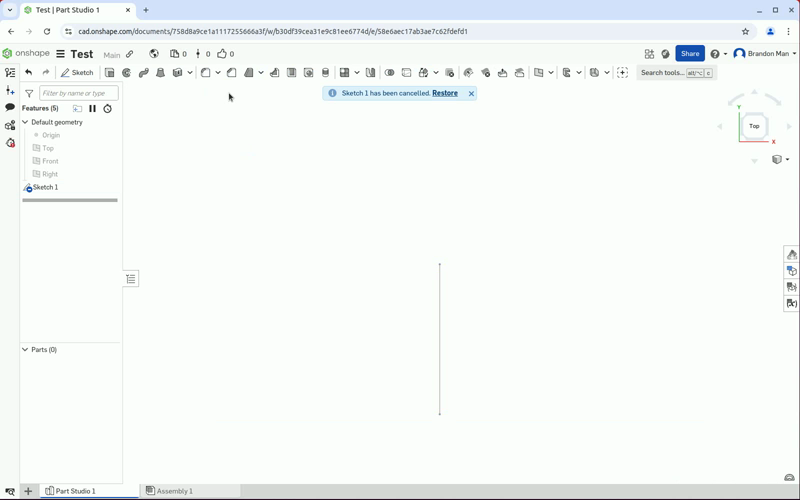
key(shift+h)
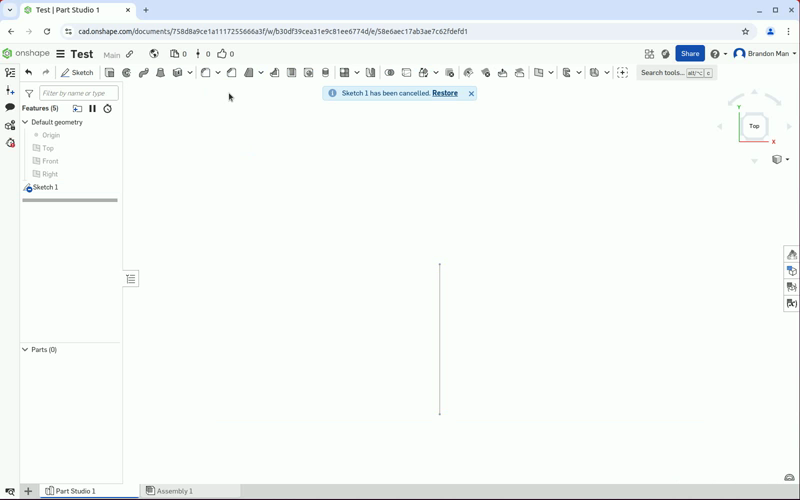
key(shift+s)
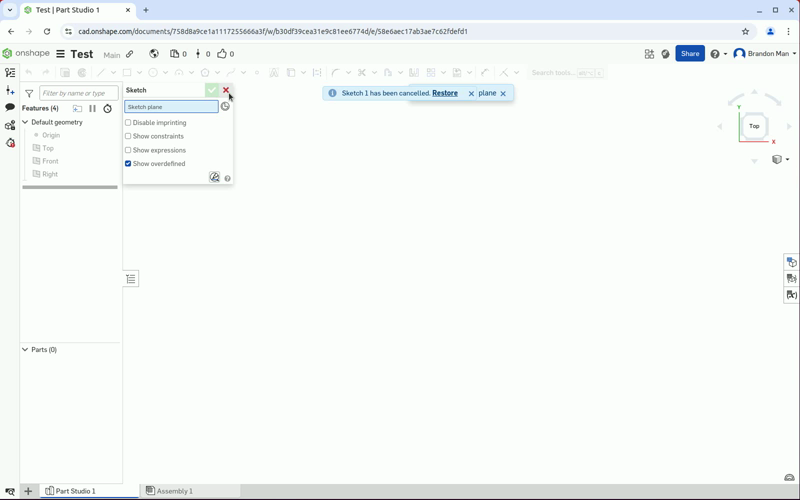
mouse_move(73, 150)
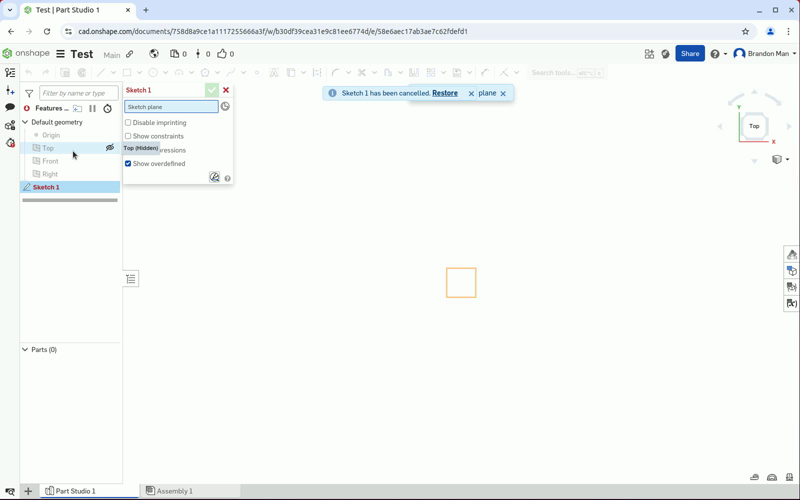
click(73, 150)
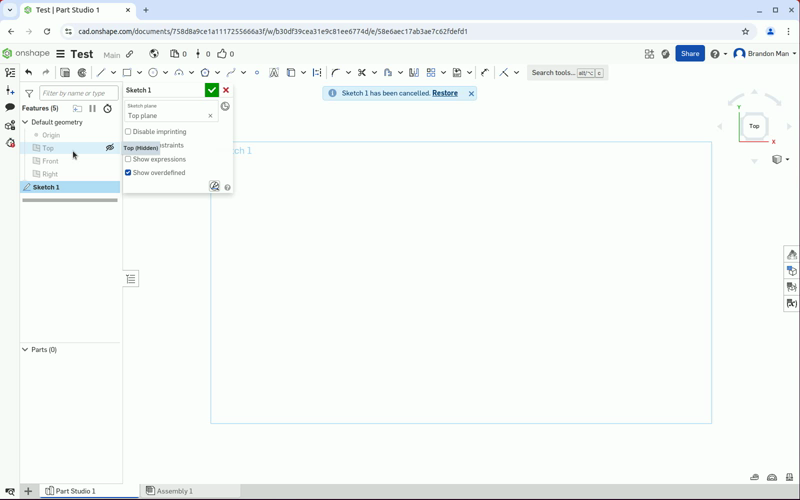
mouse_move(73, 352)
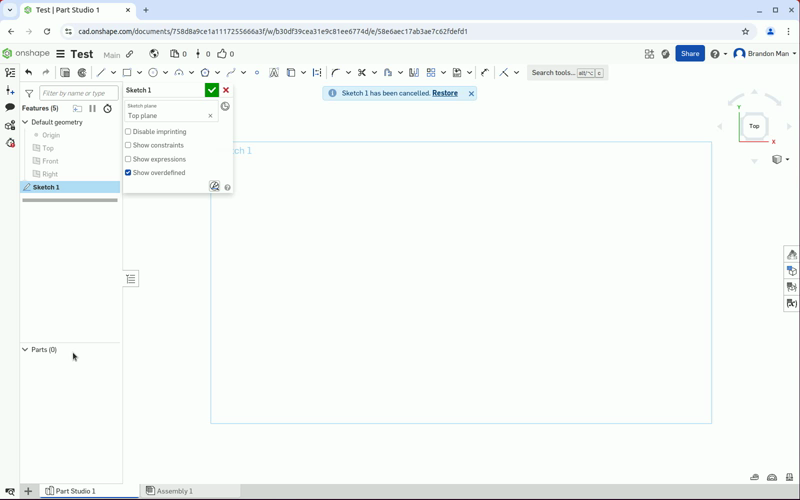
key(y)
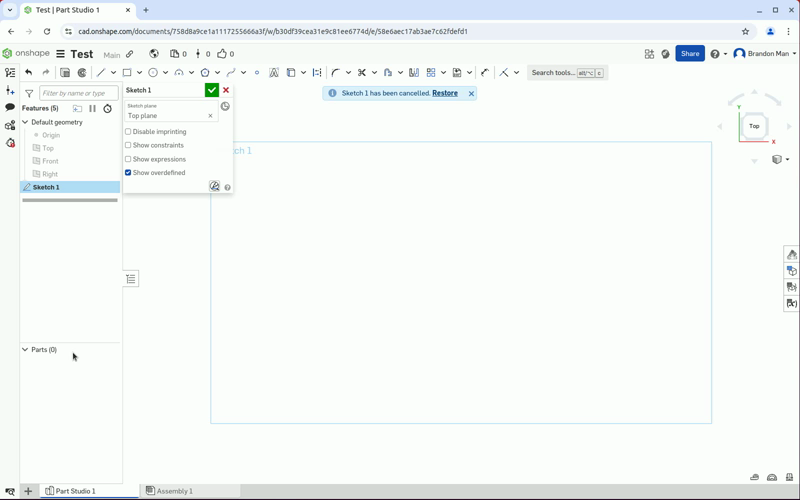
key(l)
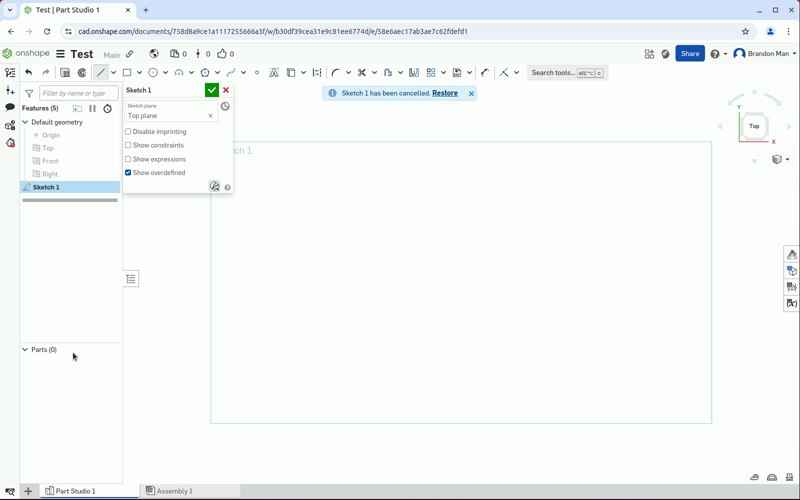
key_down(shift)
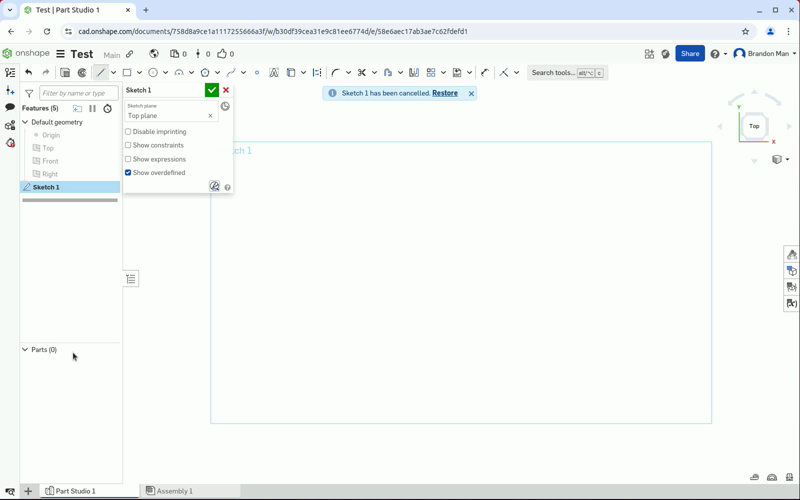
mouse_move(454, 272)
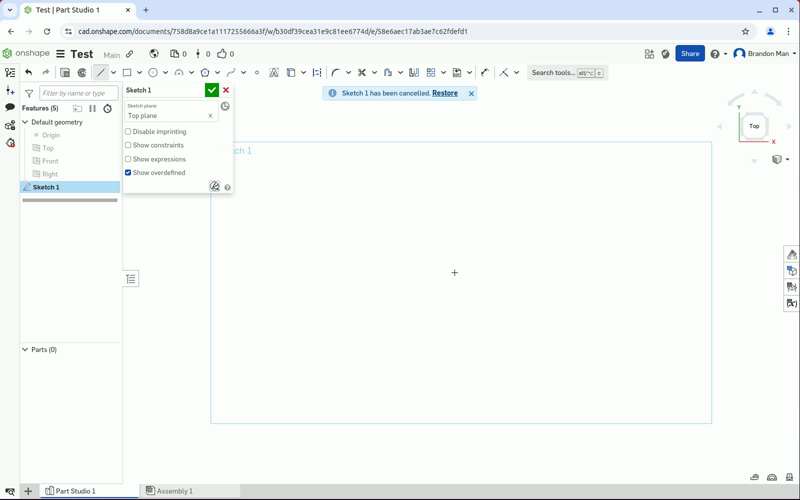
click(454, 272)
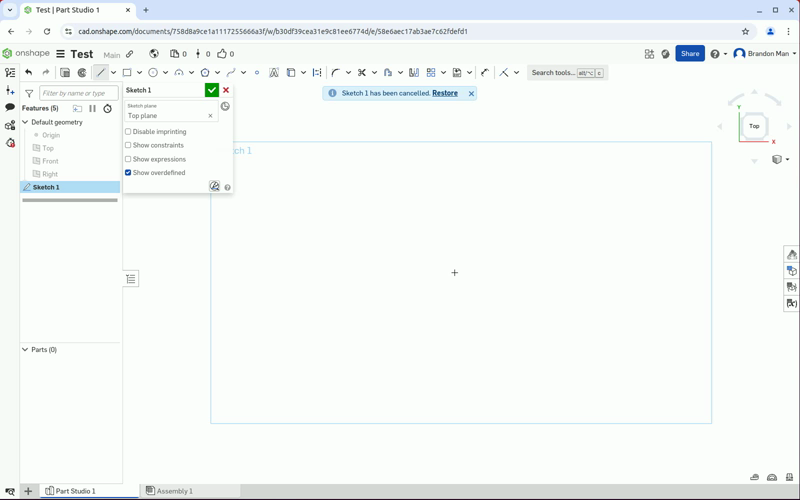
key_up(shift)
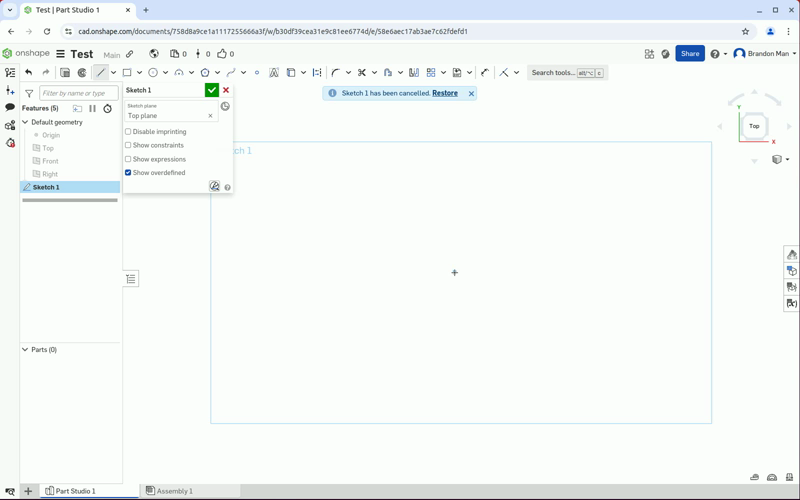
key_down(shift)
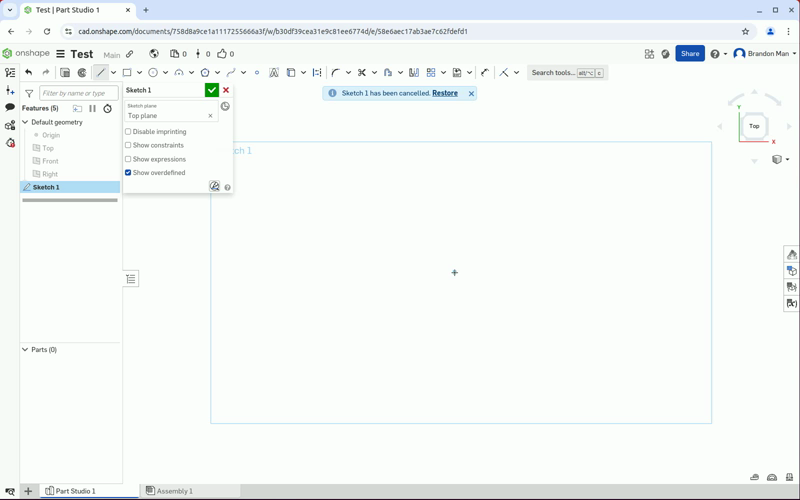
mouse_move(484, 272)
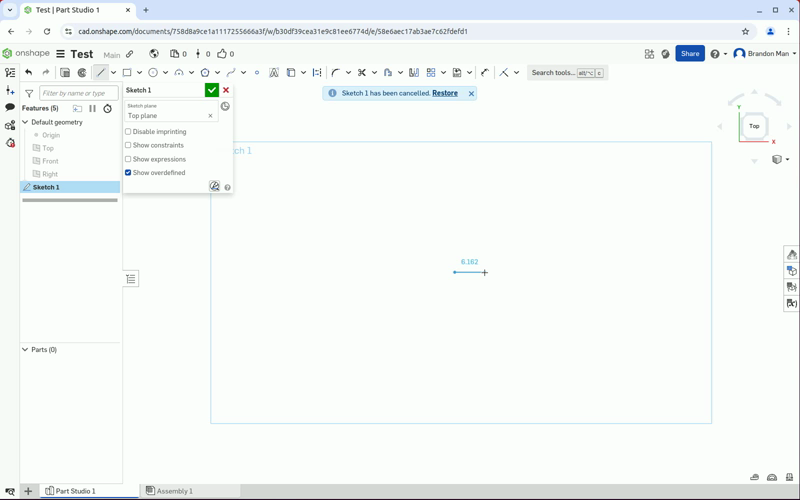
mouse_move(460, 272)
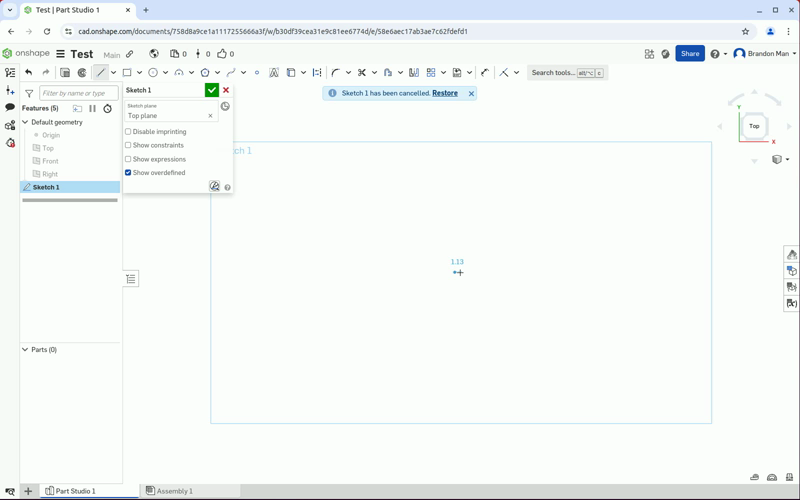
scroll(6)
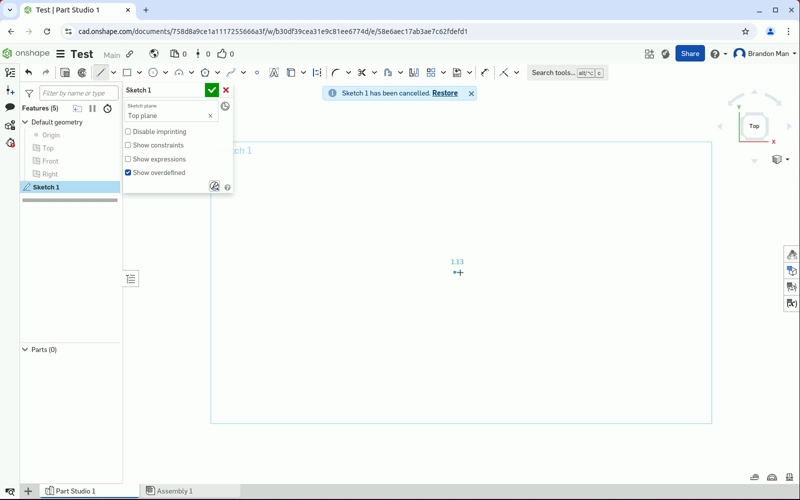
scroll(6)
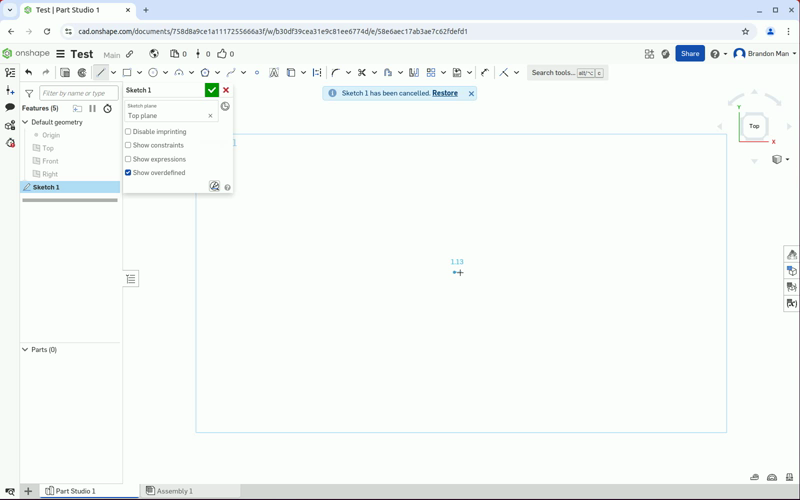
scroll(6)
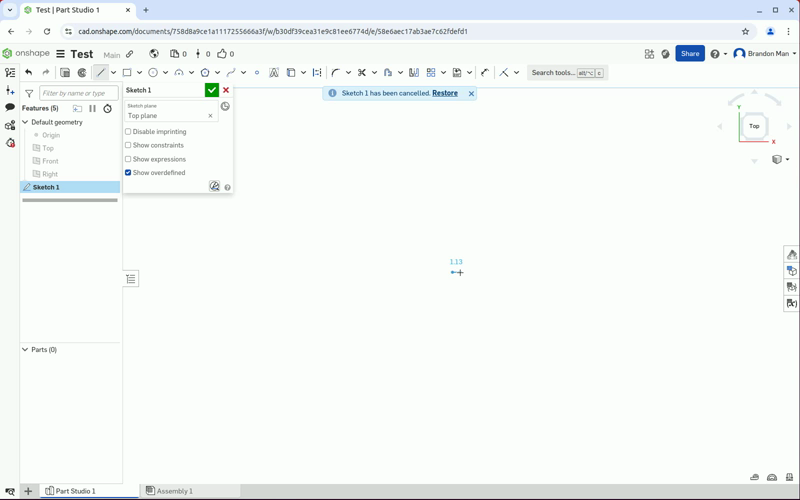
scroll(6)
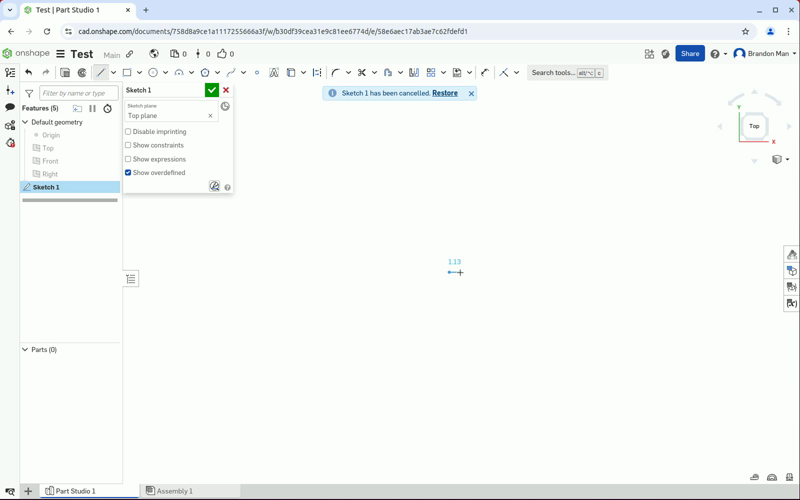
scroll(6)
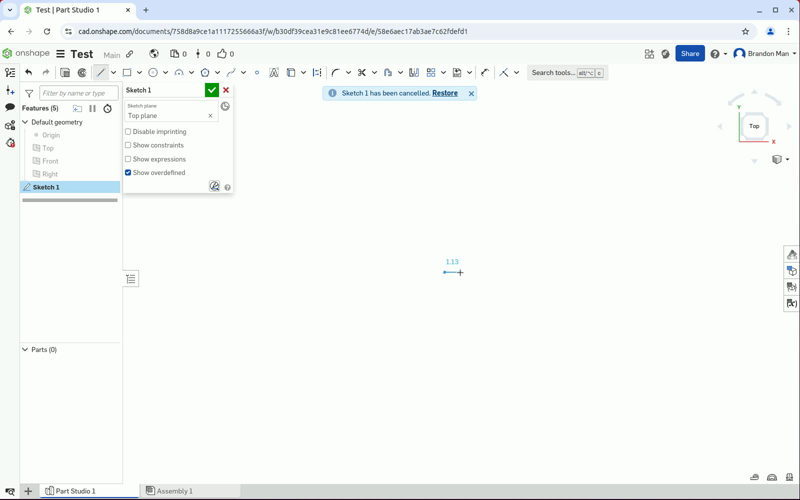
scroll(6)
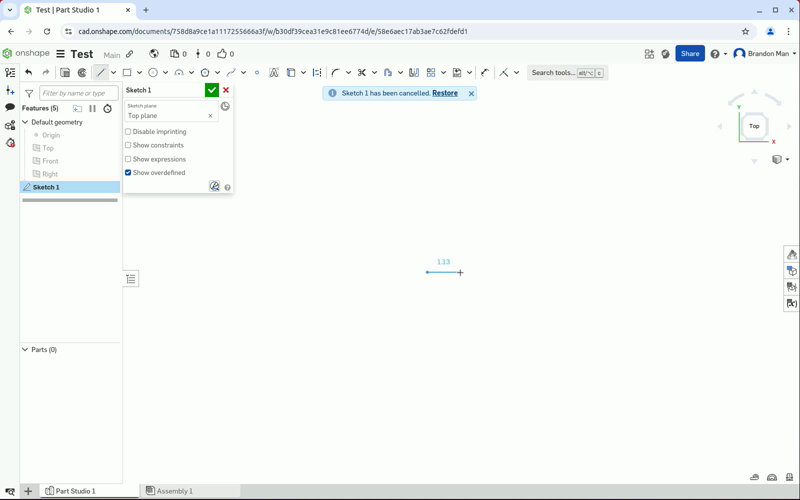
scroll(6)
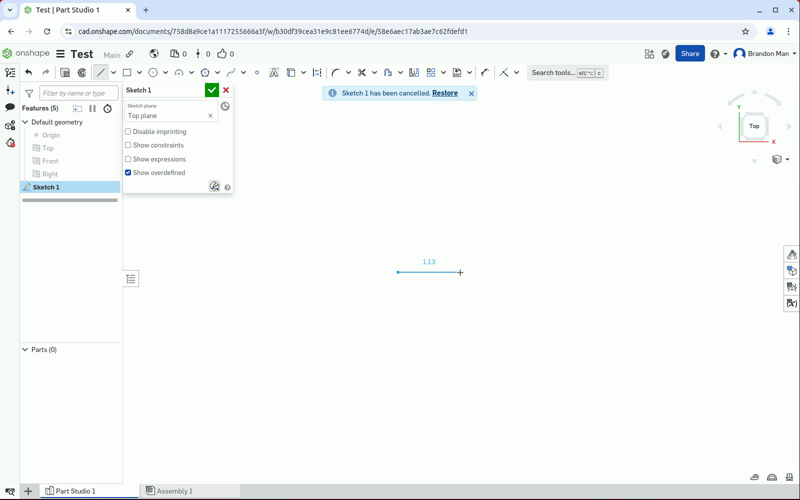
click(460, 272)
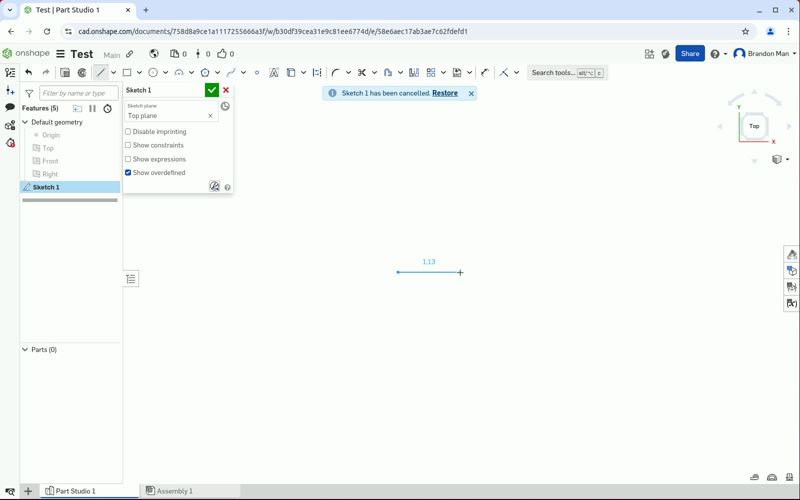
scroll(-6)
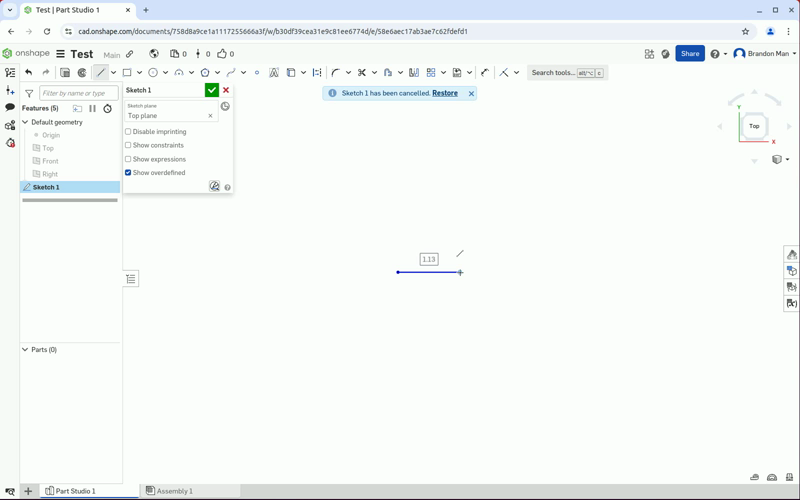
scroll(-6)
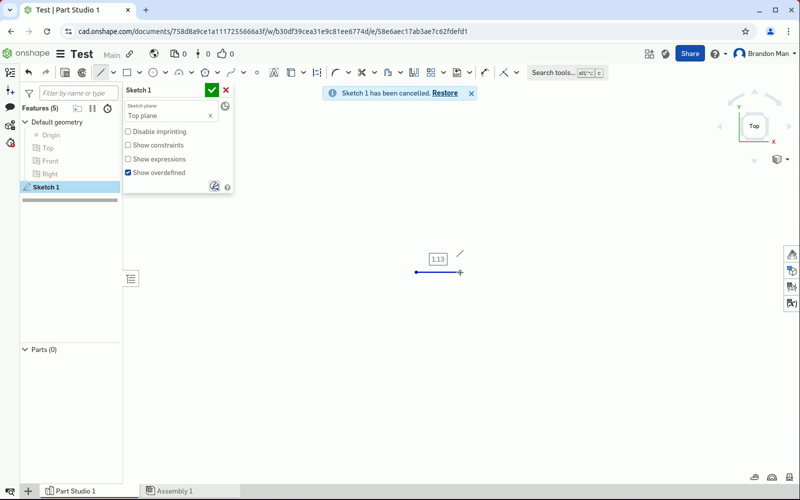
scroll(-6)
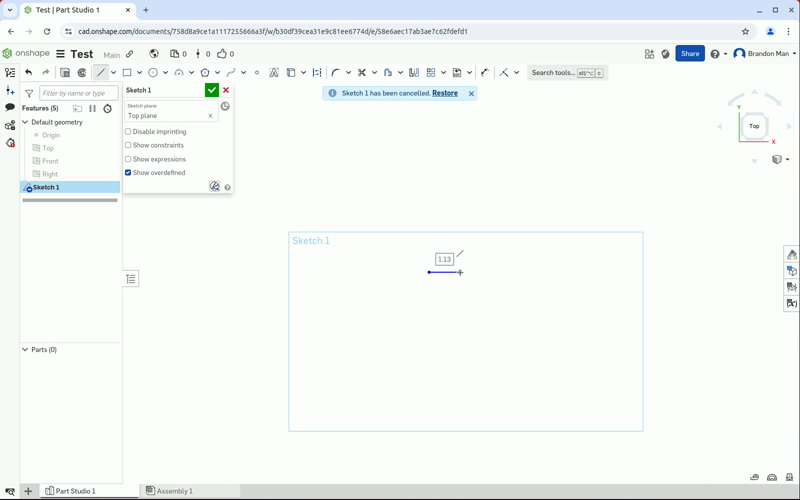
scroll(-6)
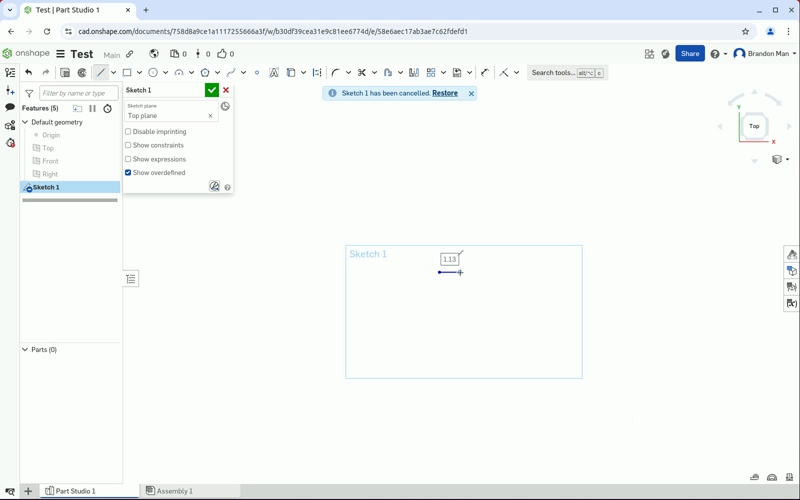
scroll(-6)
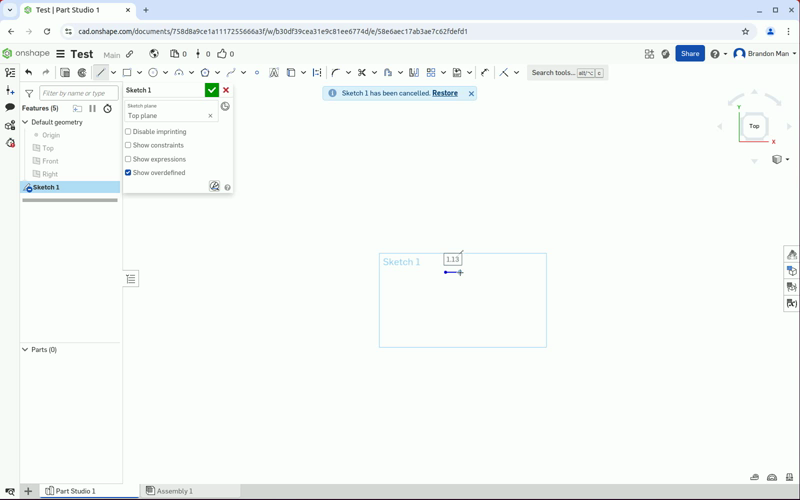
scroll(-6)
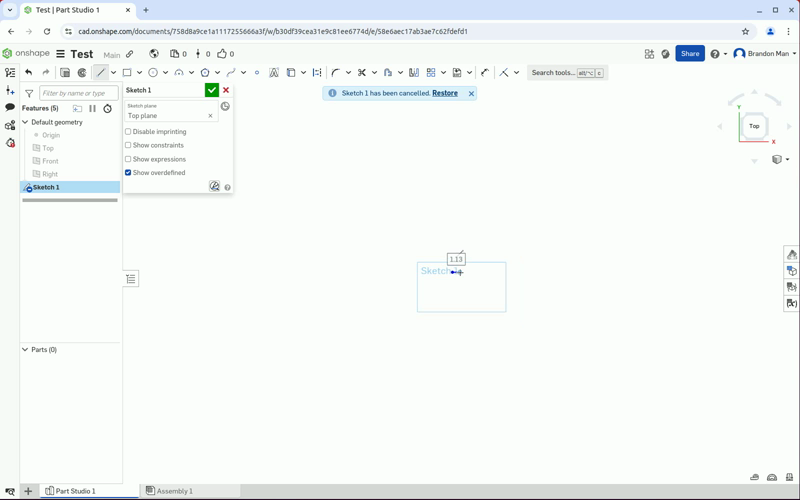
scroll(-6)
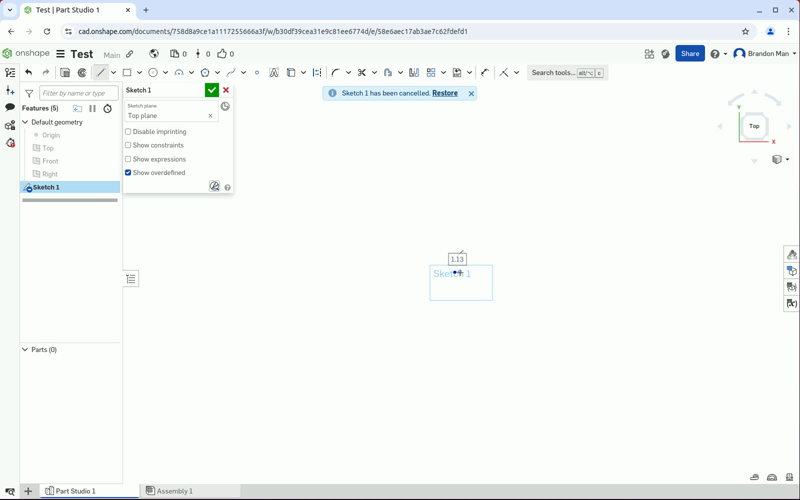
key_up(shift)
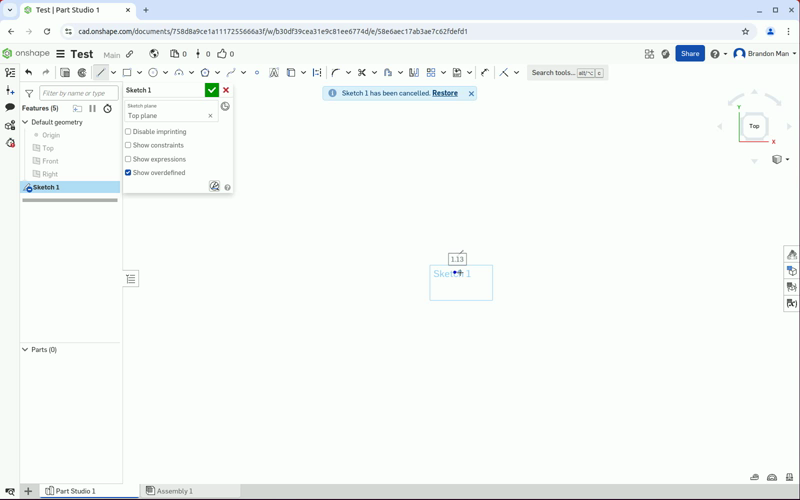
key_down(shift)
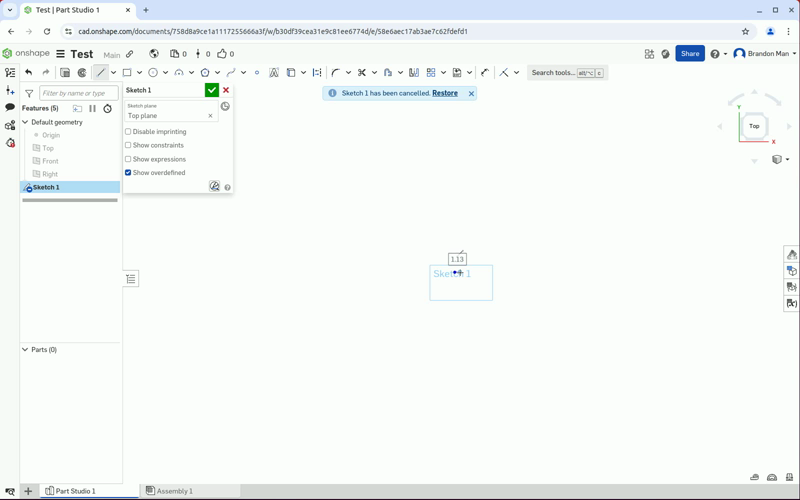
mouse_move(490, 272)
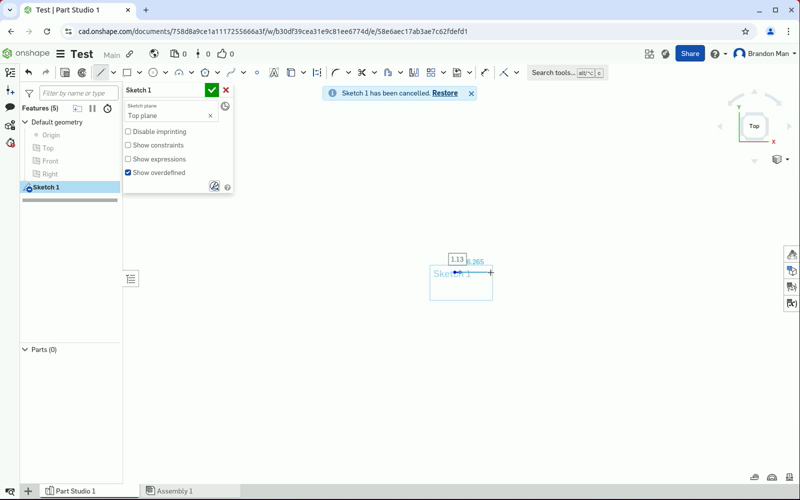
mouse_move(460, 283)
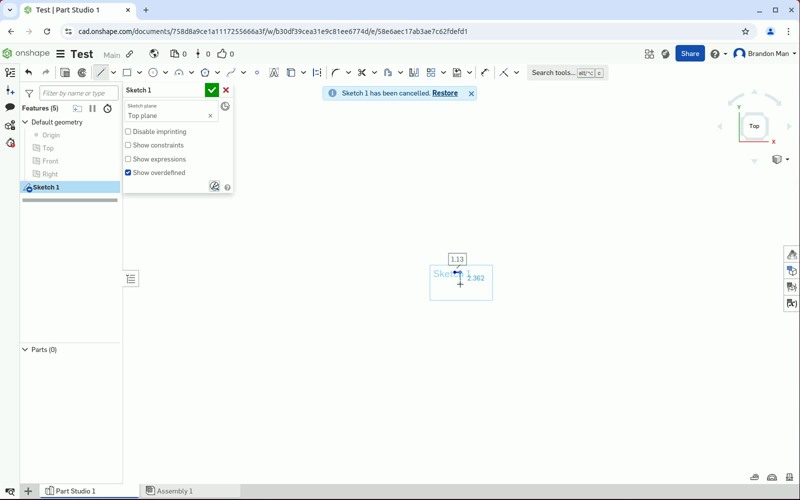
click(460, 283)
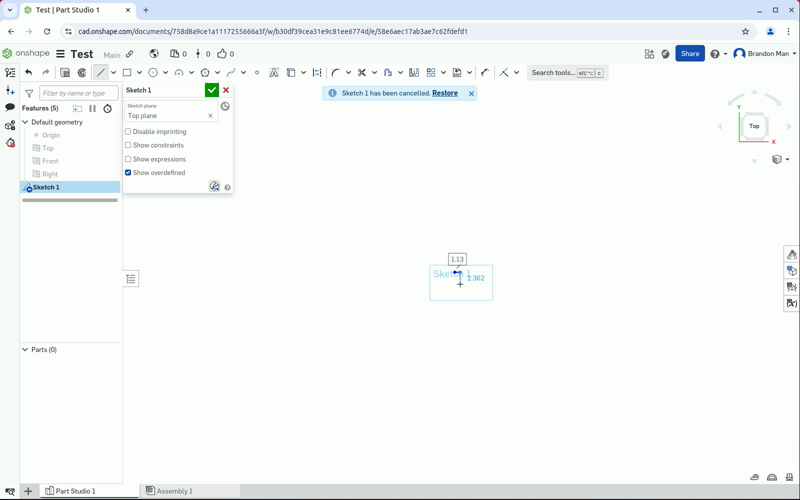
key_up(shift)
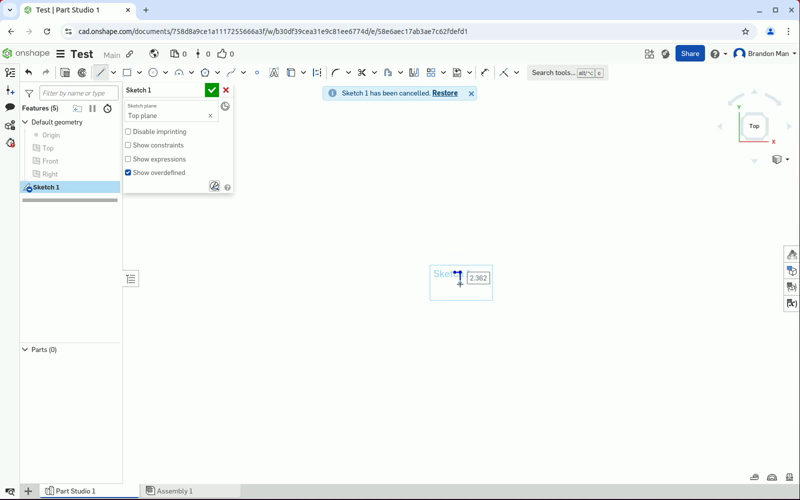
key_down(shift)
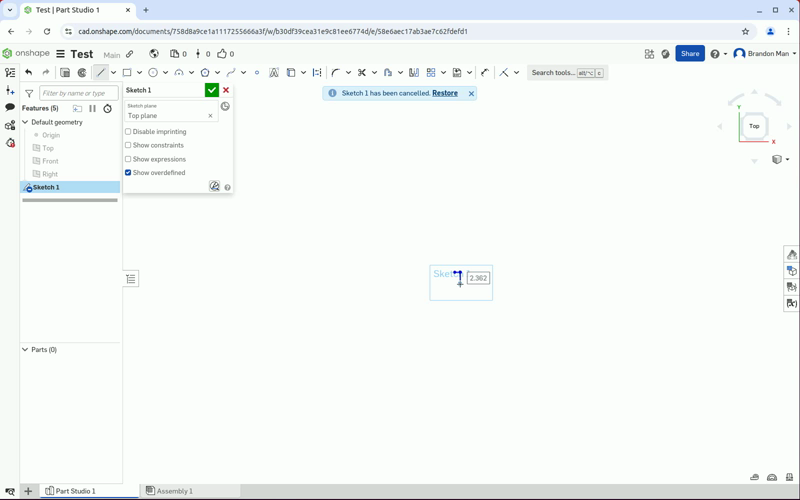
mouse_move(555, 283)
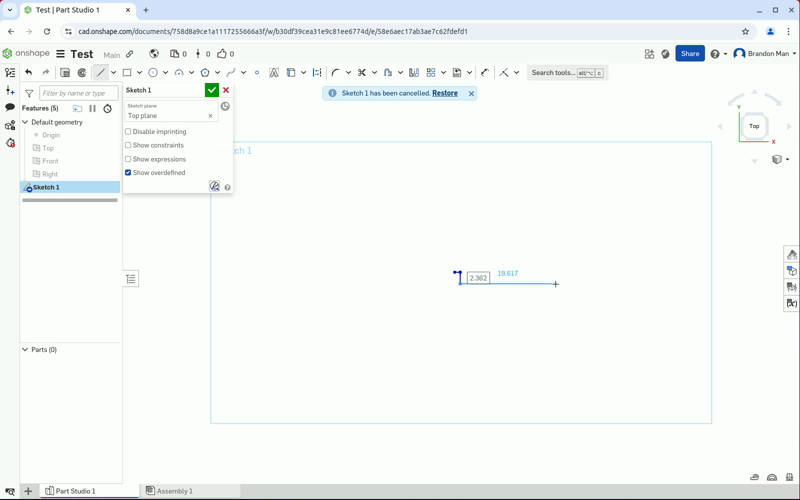
click(555, 283)
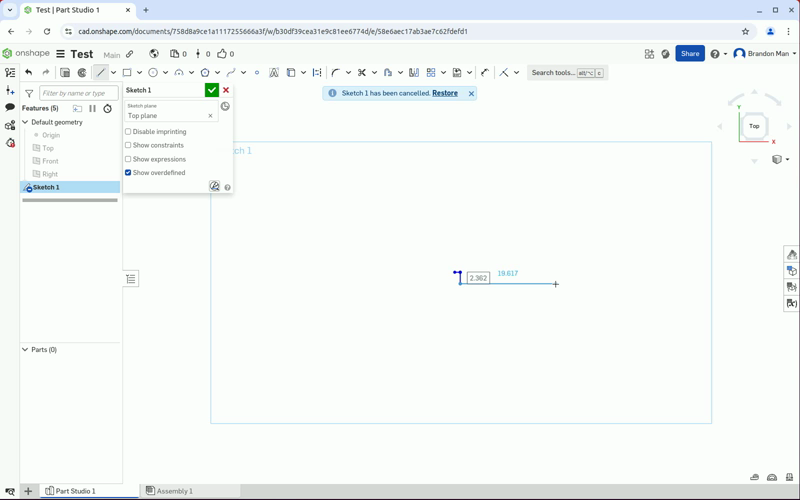
key_up(shift)
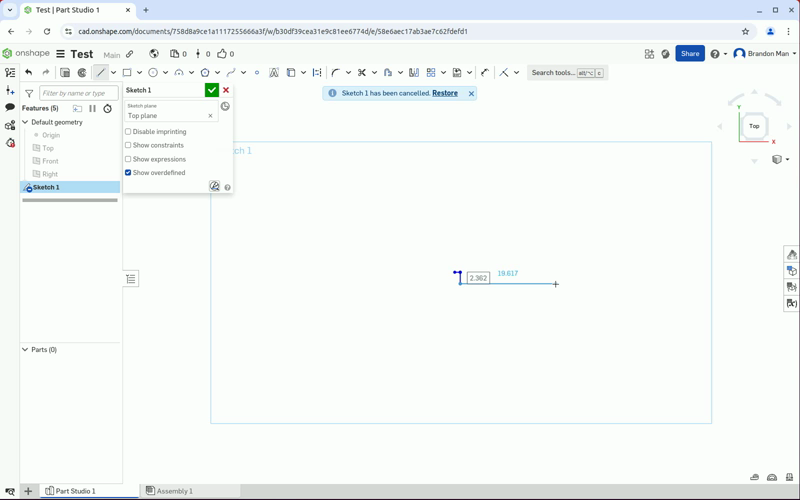
key_down(shift)
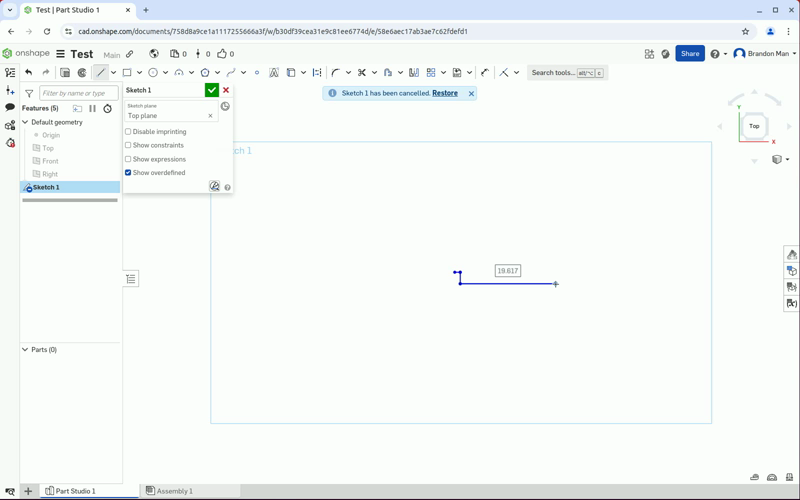
mouse_move(585, 283)
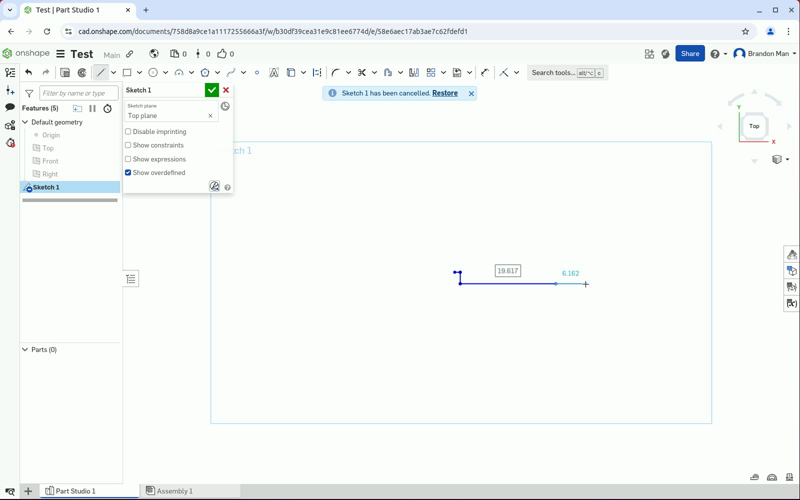
mouse_move(555, 272)
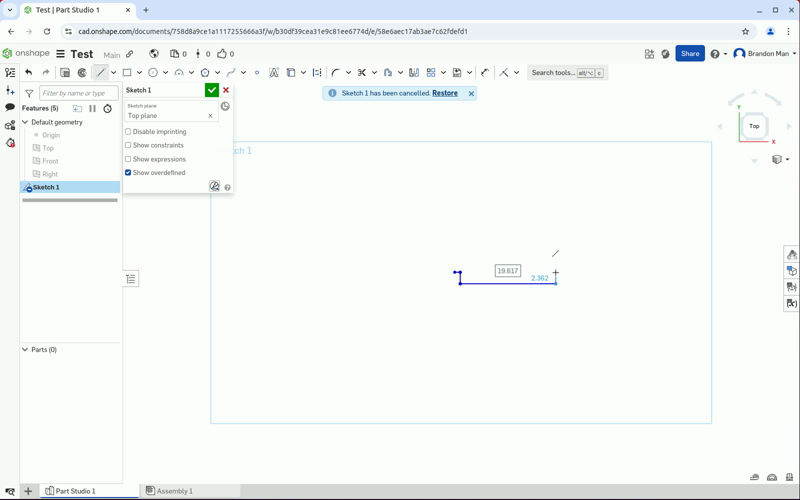
click(555, 272)
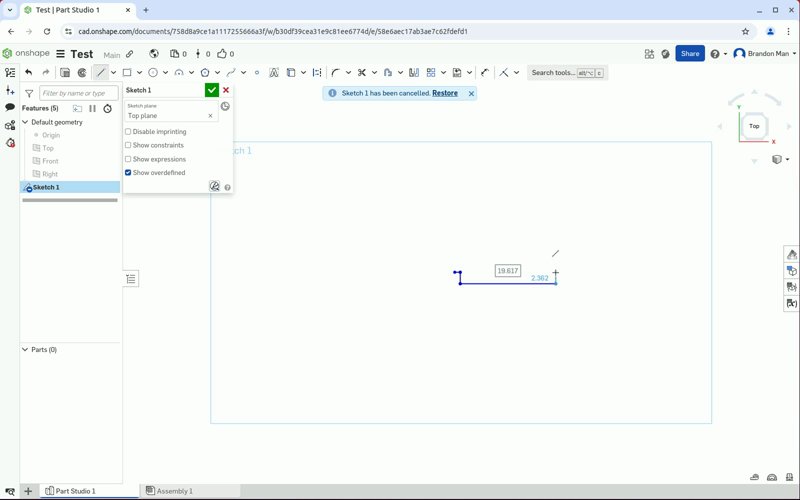
key_up(shift)
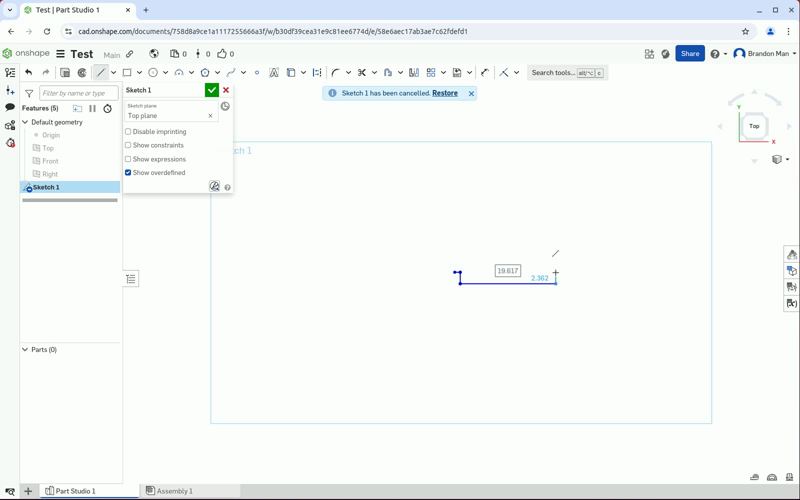
key_down(shift)
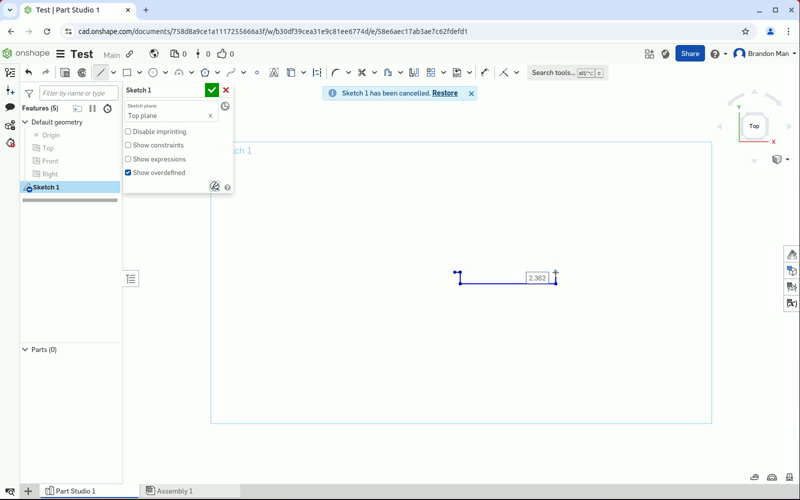
mouse_move(585, 272)
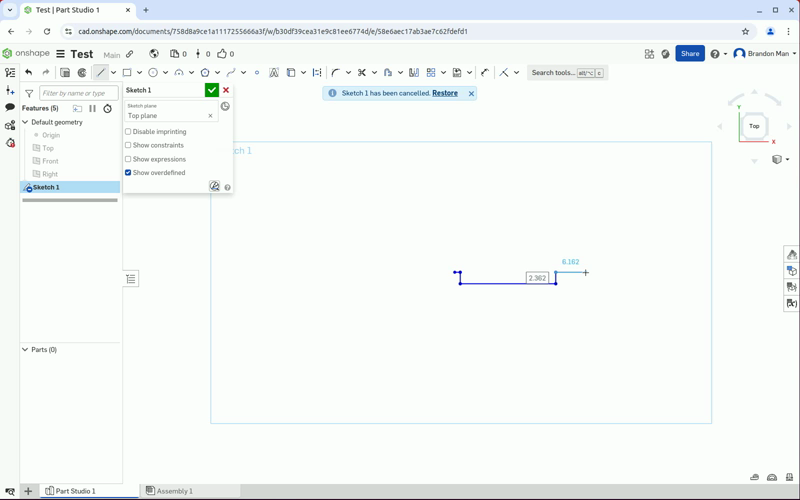
mouse_move(561, 272)
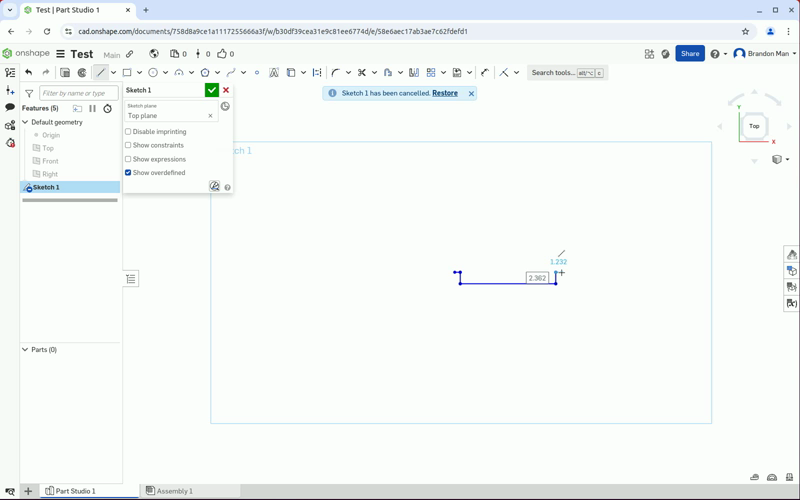
scroll(6)
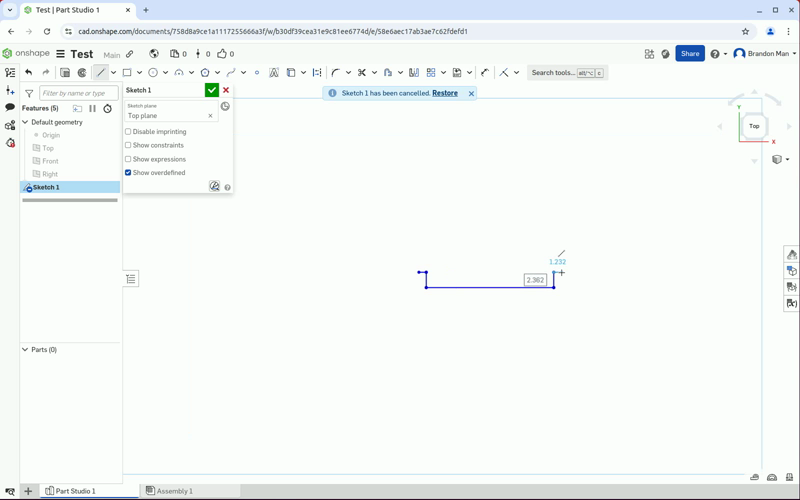
scroll(6)
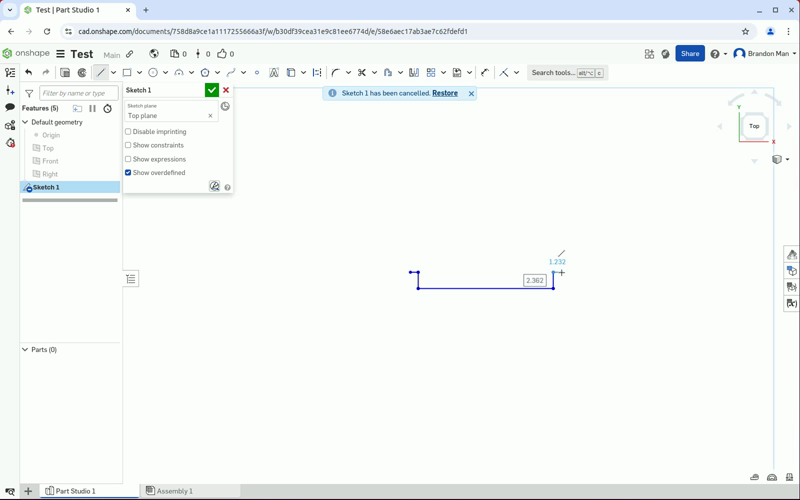
scroll(6)
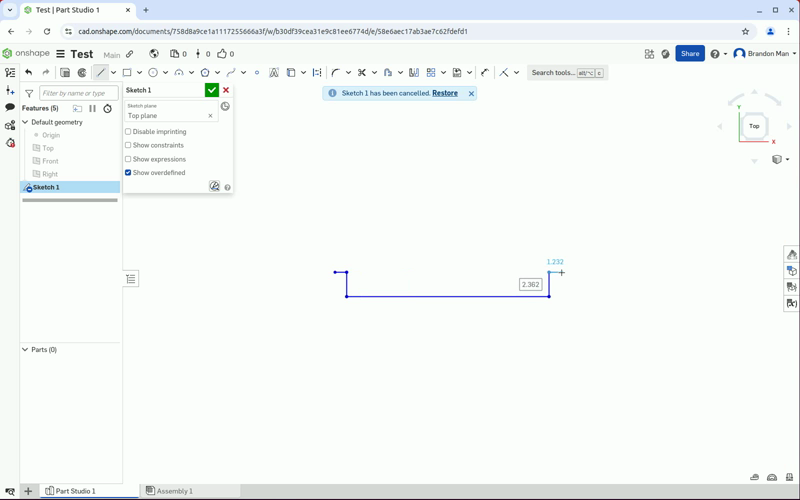
scroll(6)
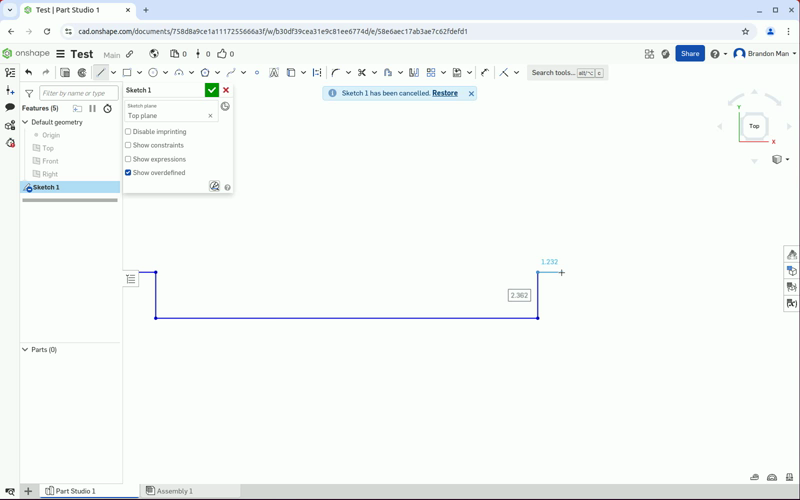
scroll(6)
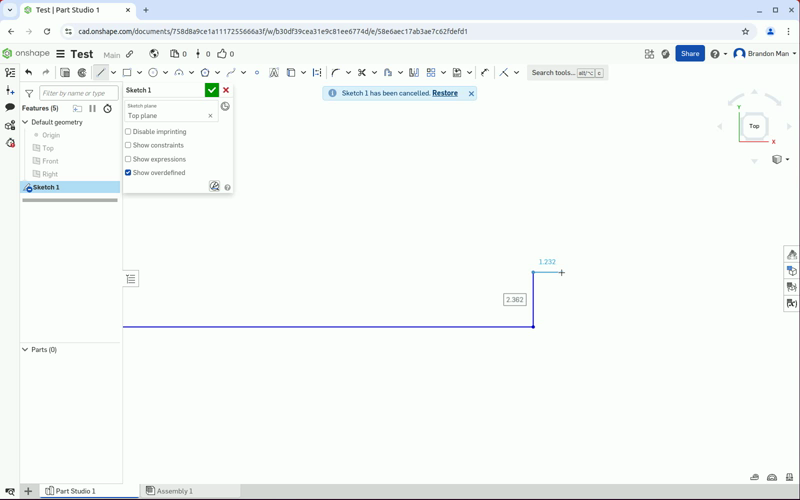
scroll(6)
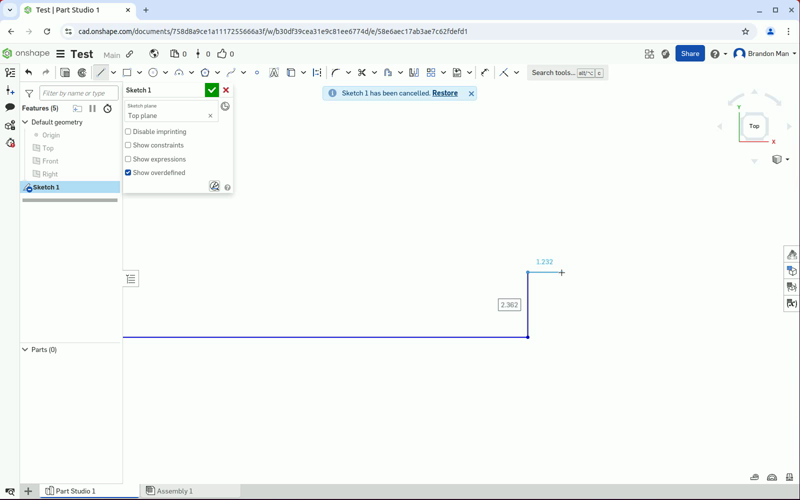
scroll(6)
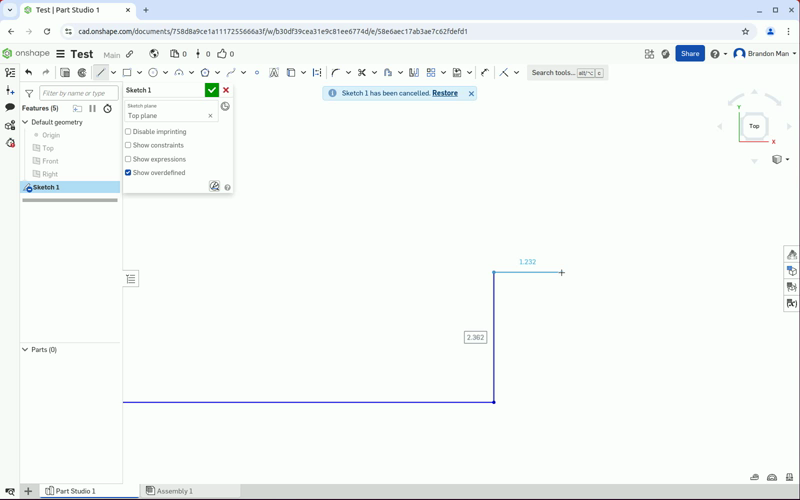
click(561, 272)
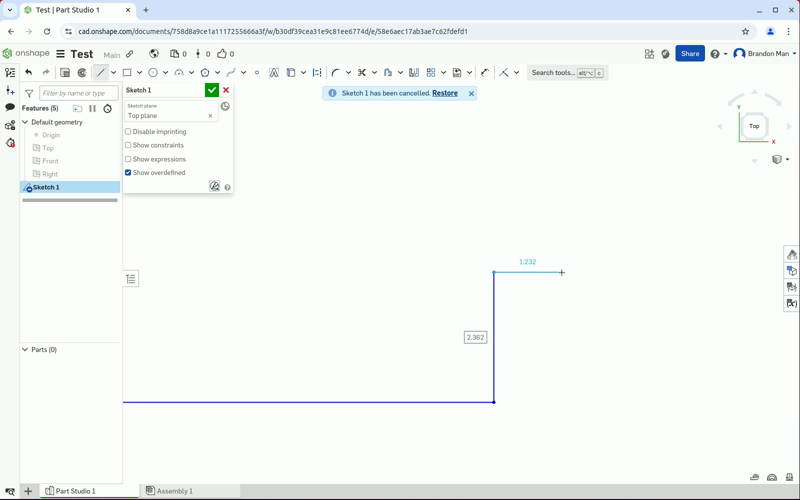
scroll(-6)
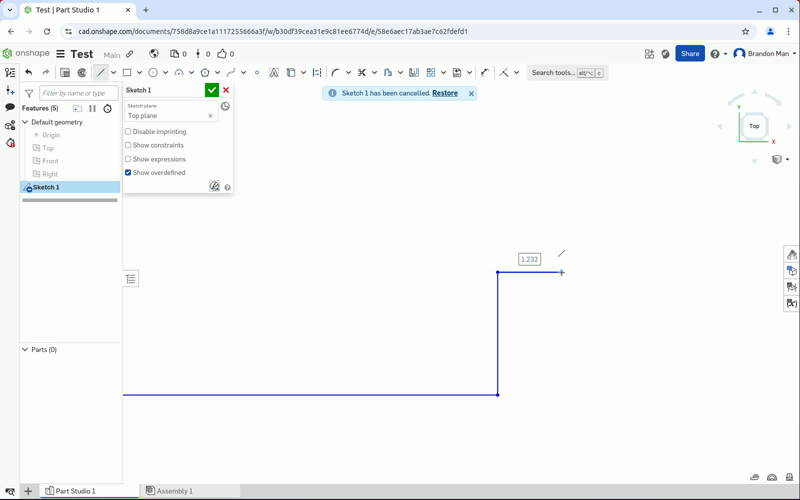
scroll(-6)
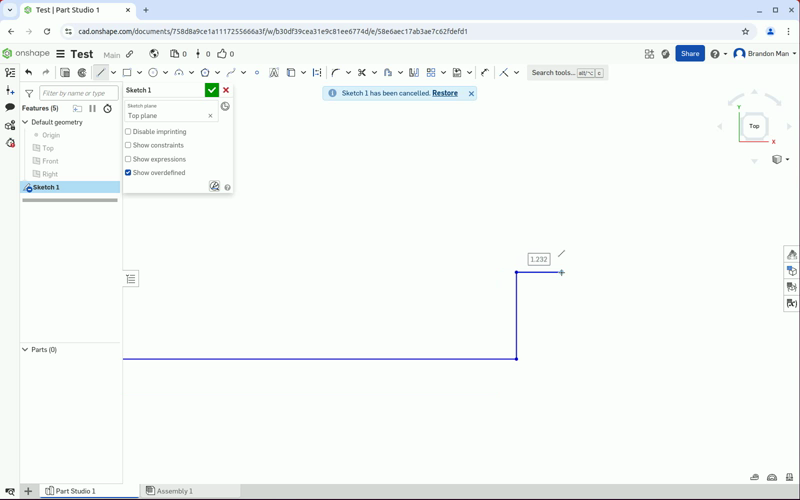
scroll(-6)
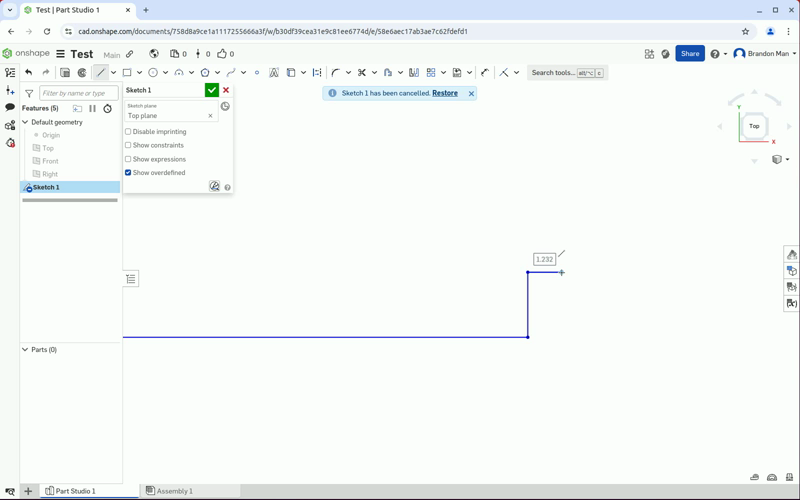
scroll(-6)
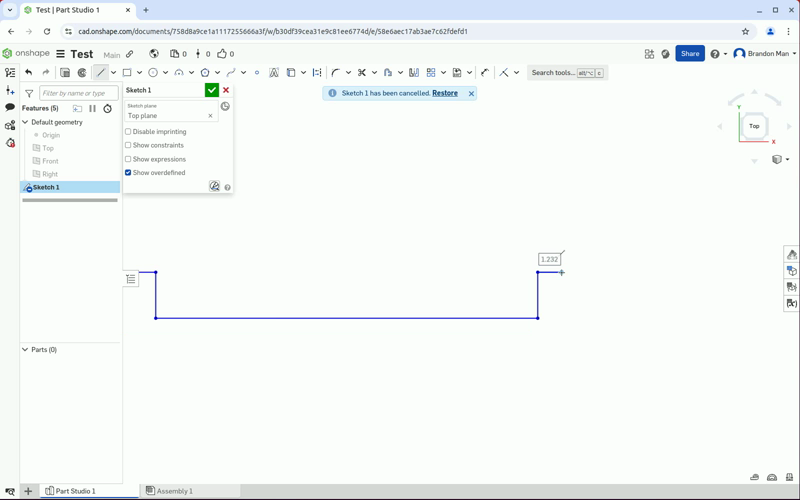
scroll(-6)
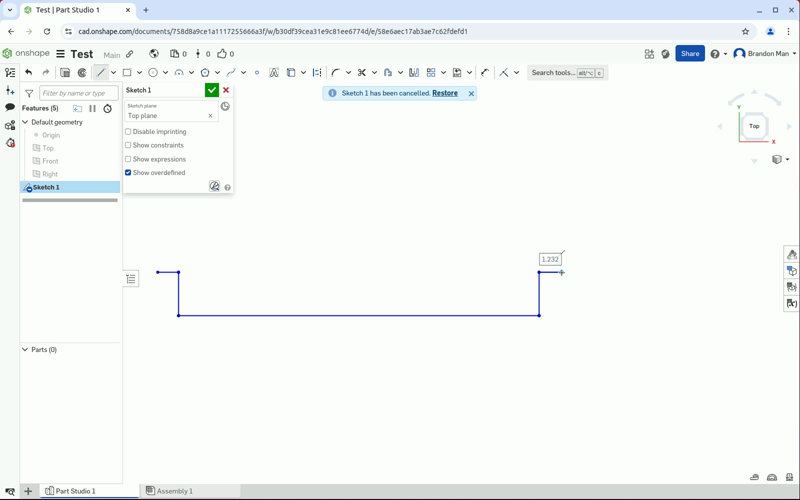
scroll(-6)
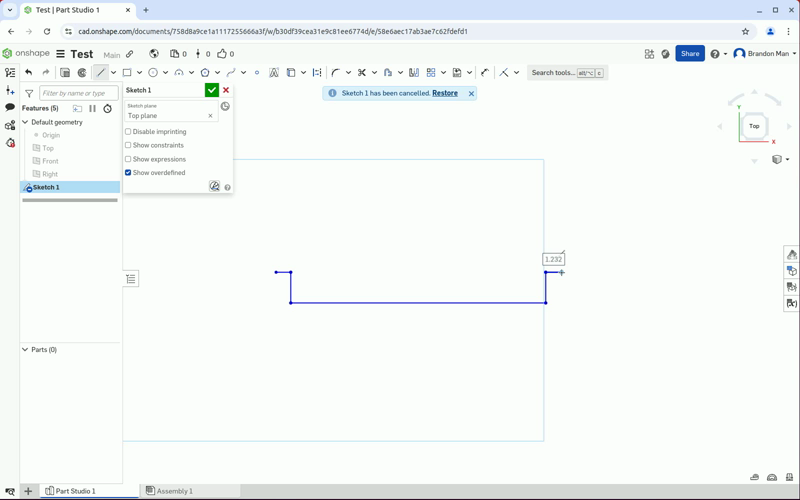
scroll(-6)
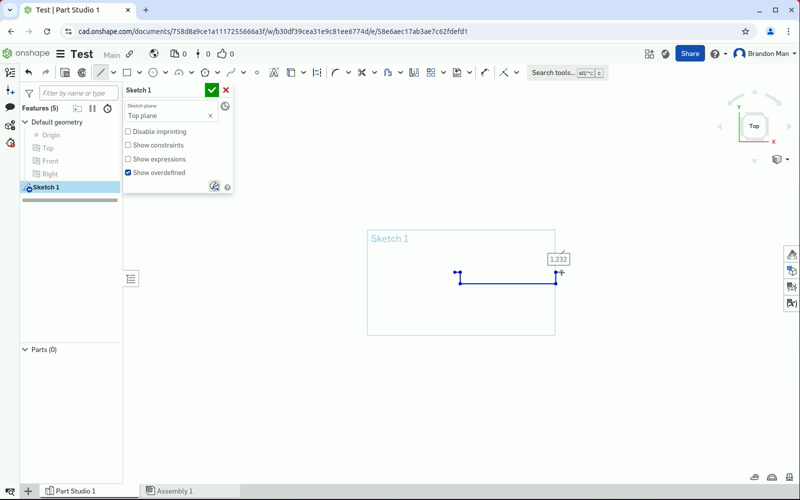
key_up(shift)
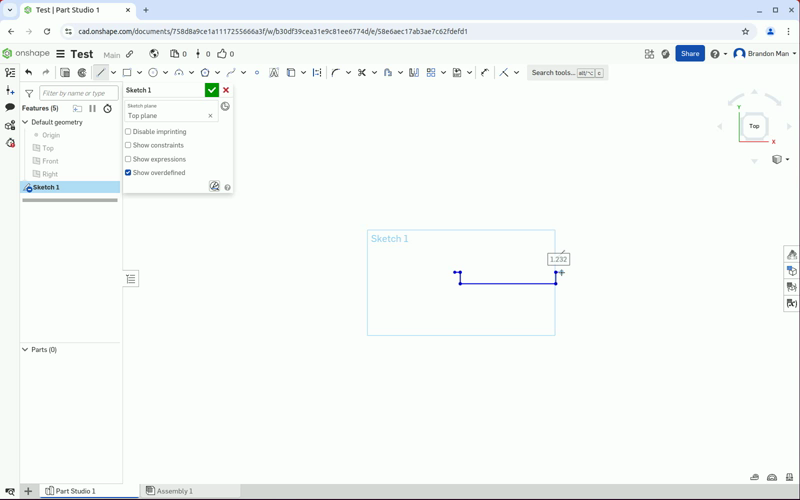
key_down(shift)
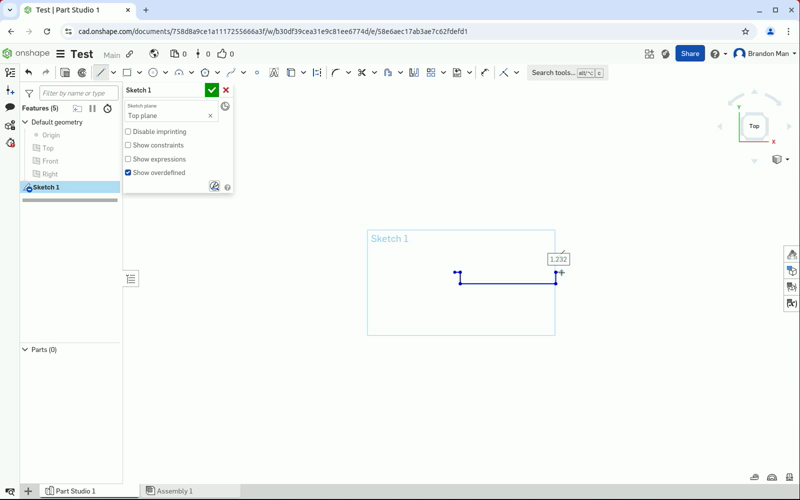
mouse_move(561, 199)
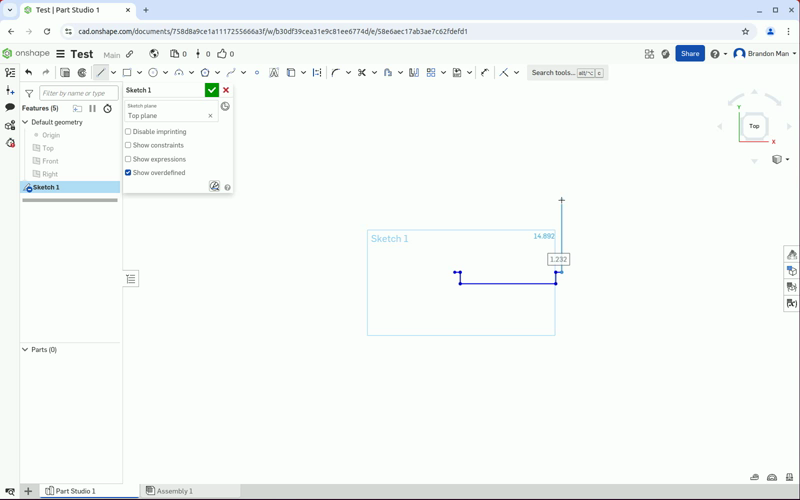
click(561, 199)
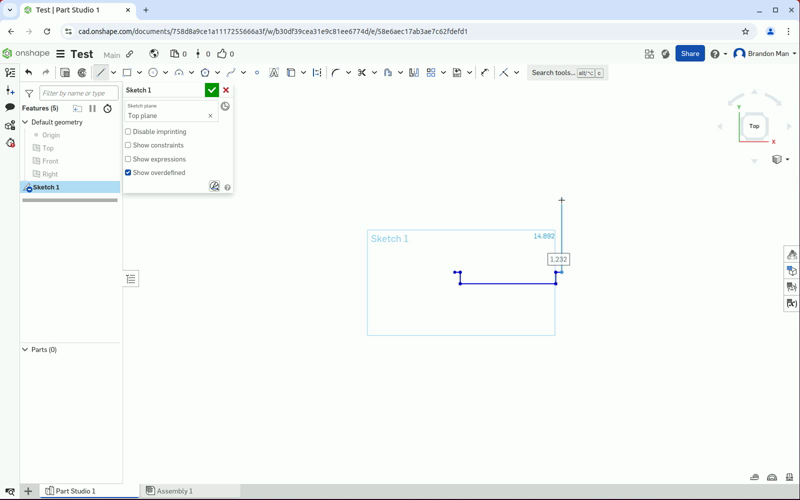
key_up(shift)
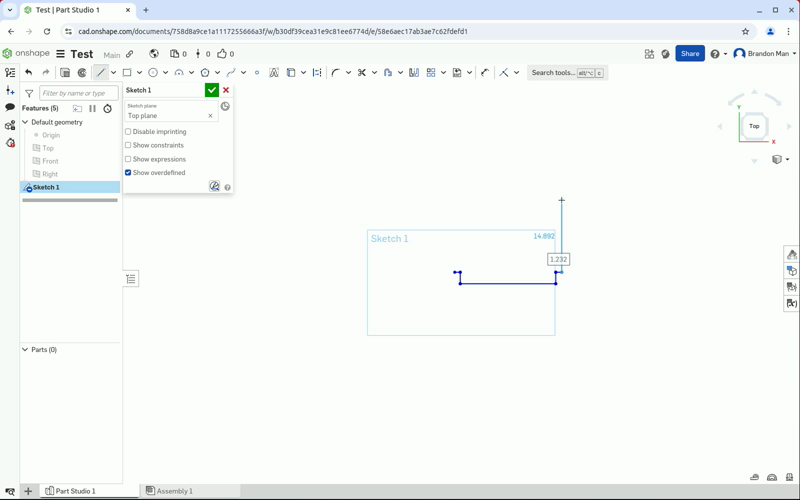
key_down(shift)
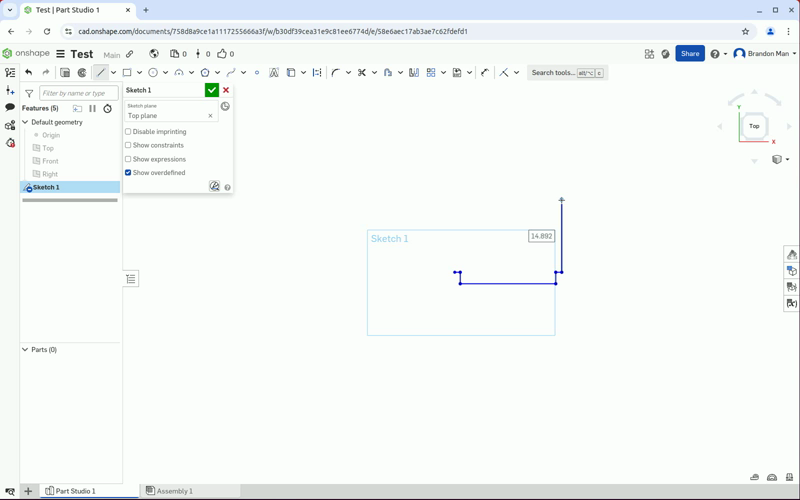
mouse_move(589, 199)
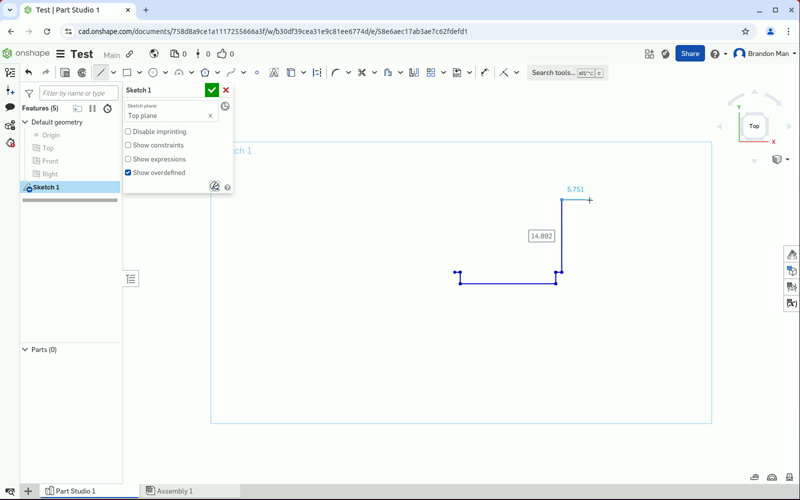
mouse_move(555, 199)
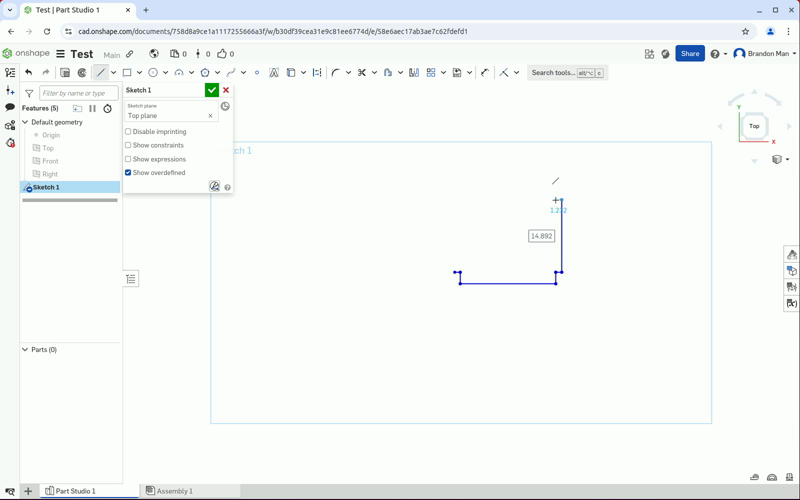
scroll(6)
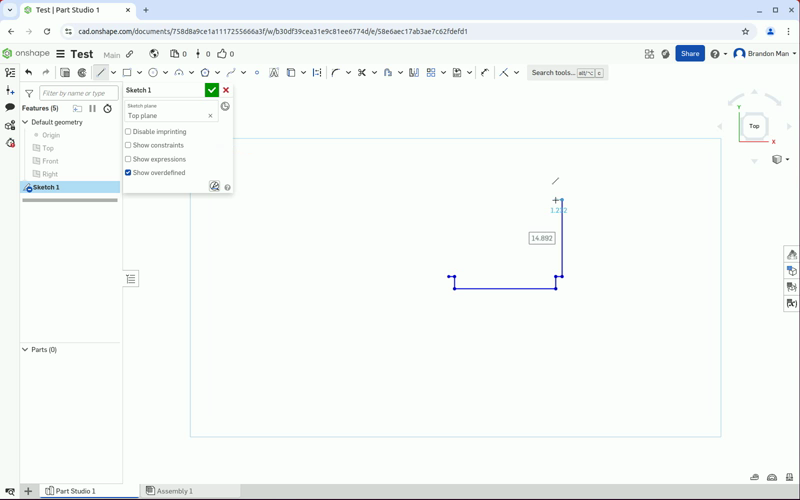
scroll(6)
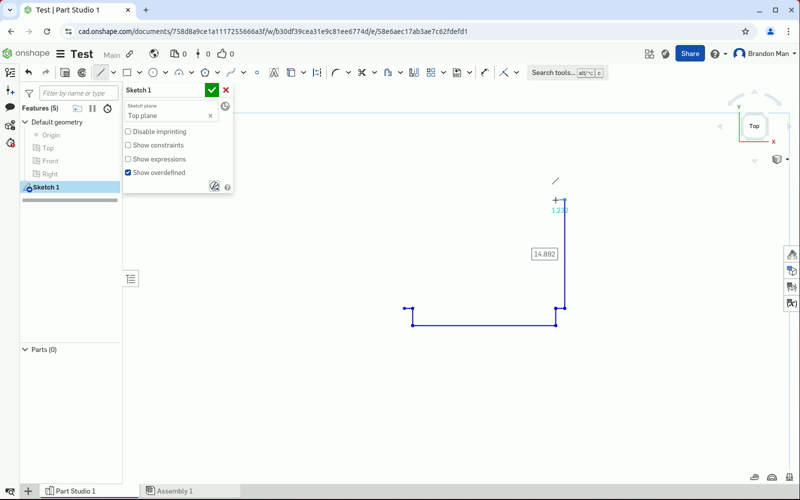
scroll(6)
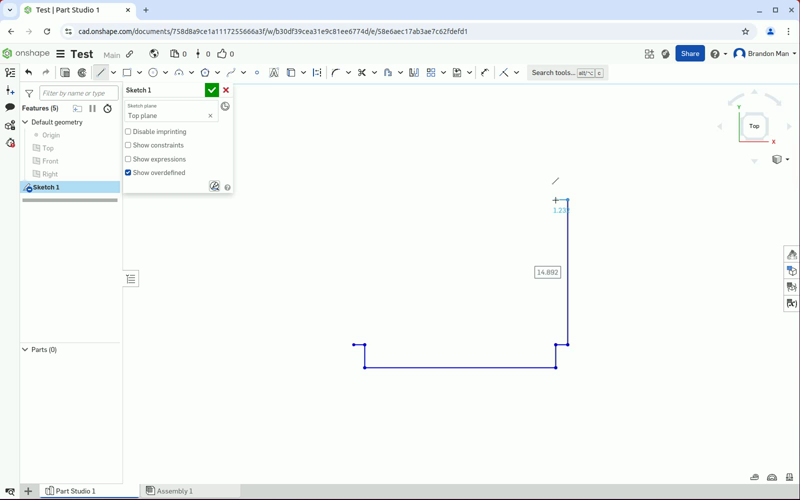
scroll(6)
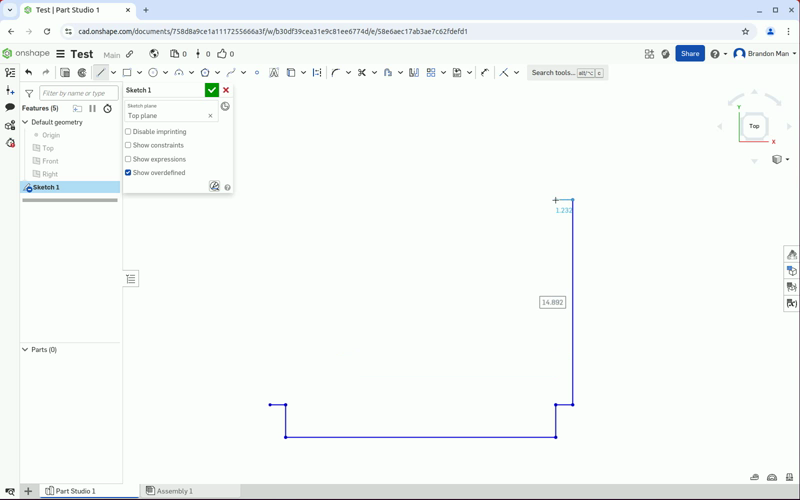
scroll(6)
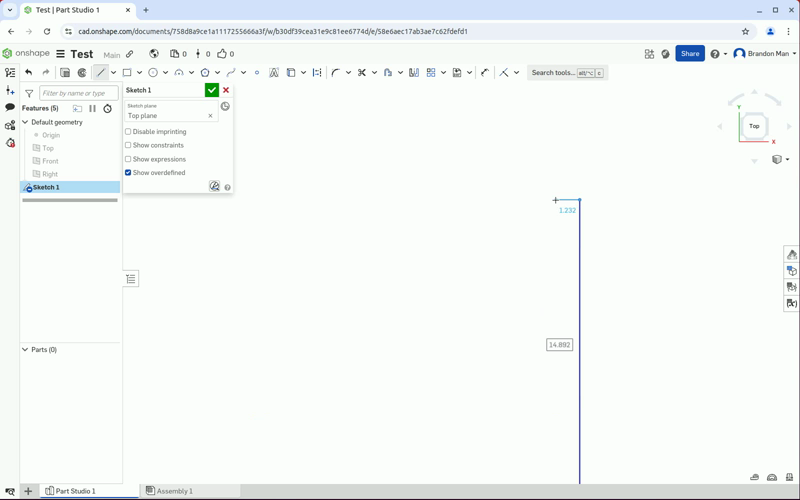
scroll(6)
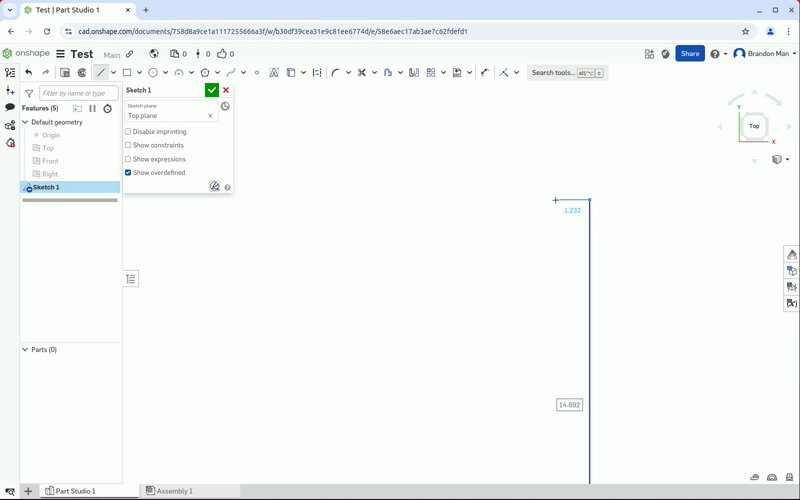
scroll(6)
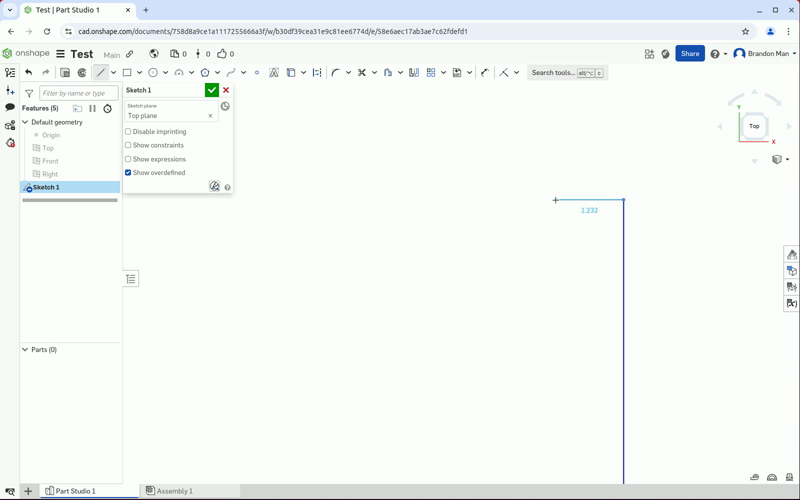
click(555, 199)
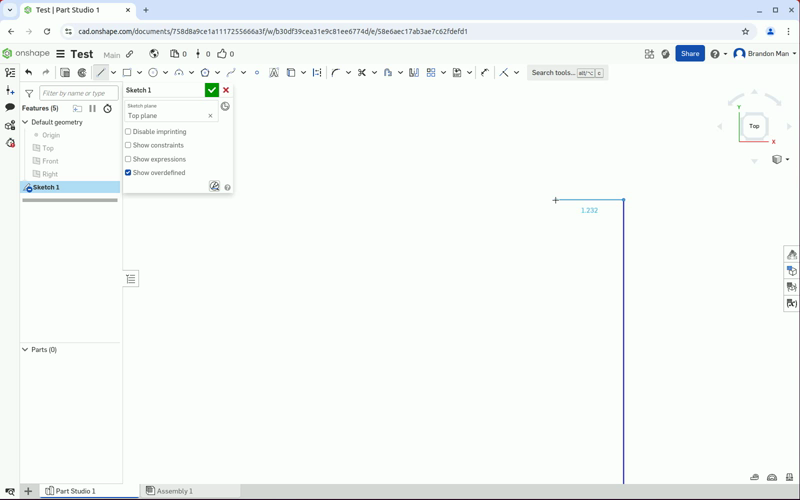
scroll(-6)
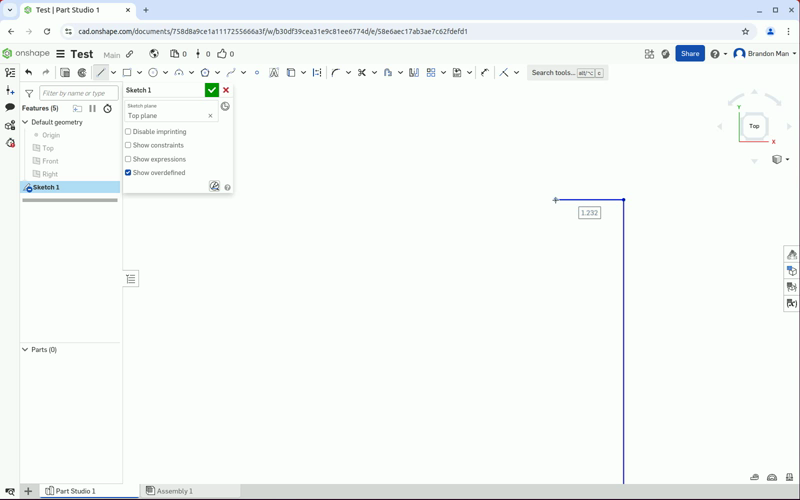
scroll(-6)
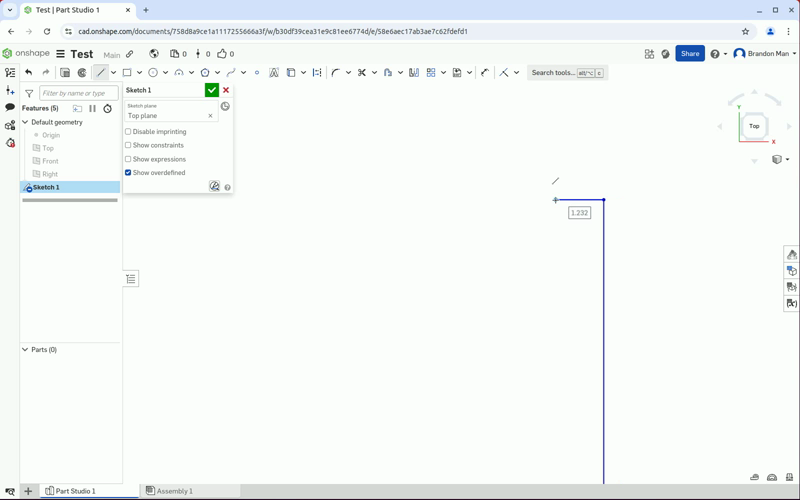
scroll(-6)
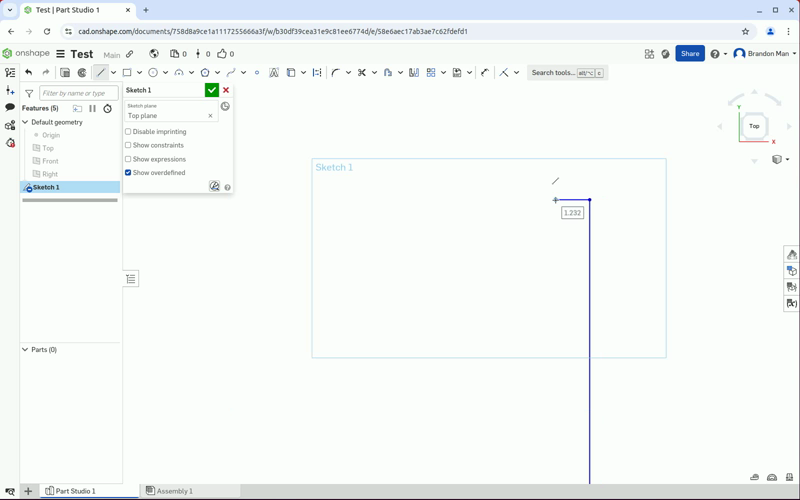
scroll(-6)
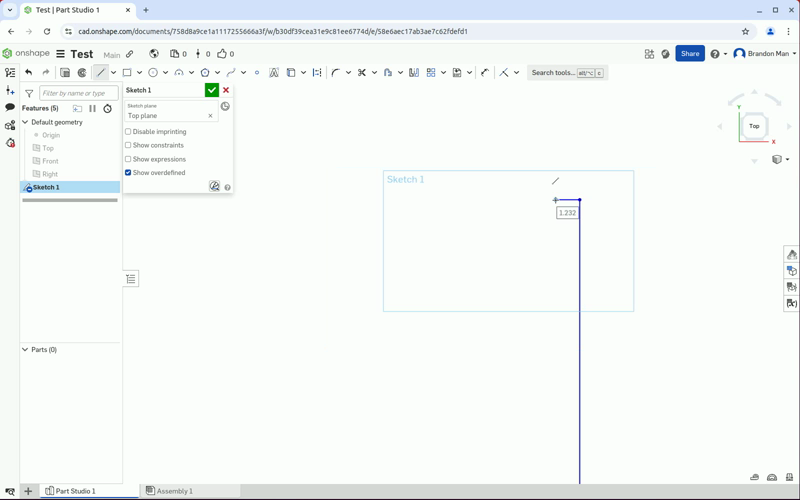
scroll(-6)
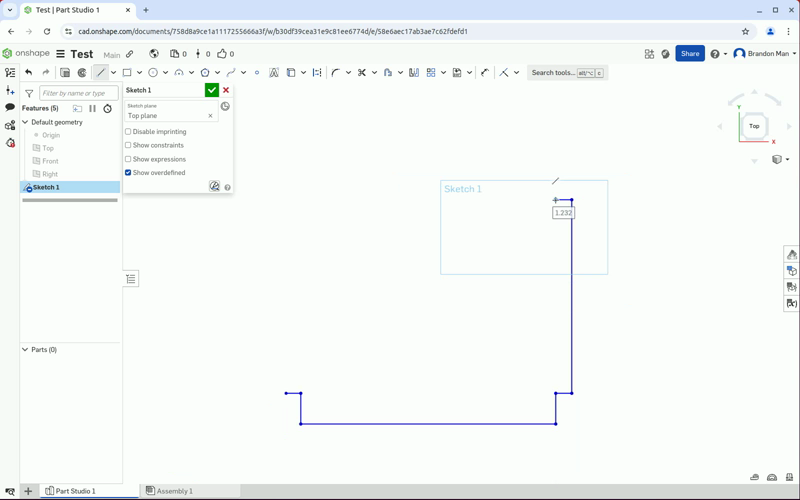
scroll(-6)
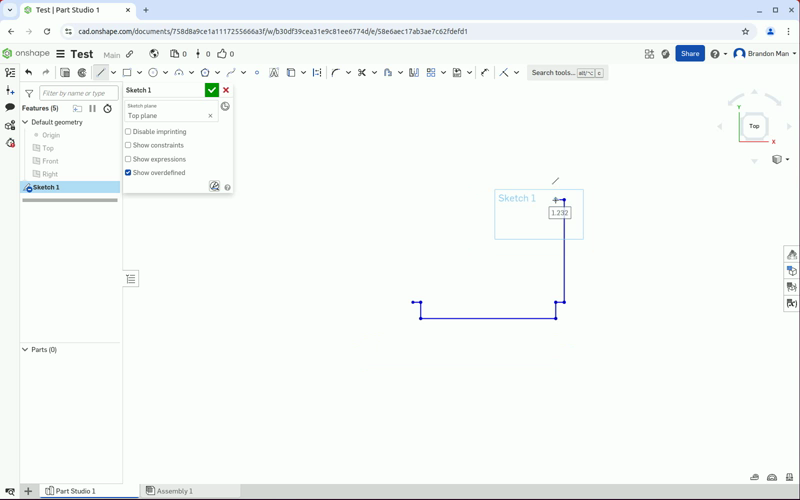
scroll(-6)
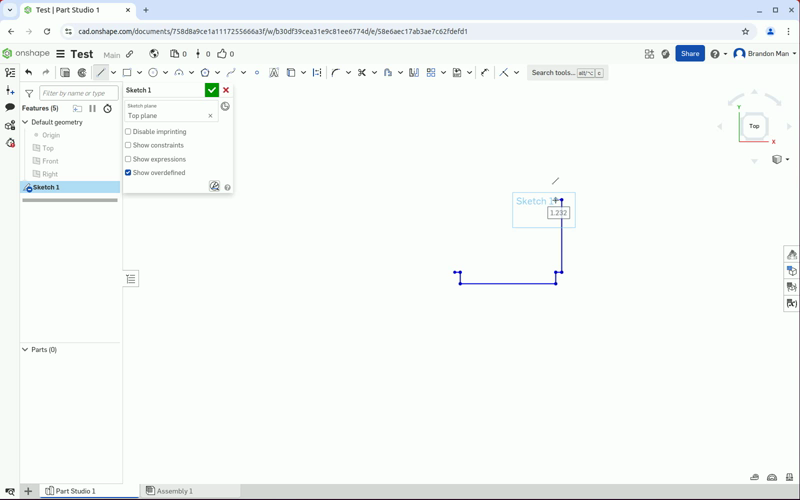
key_up(shift)
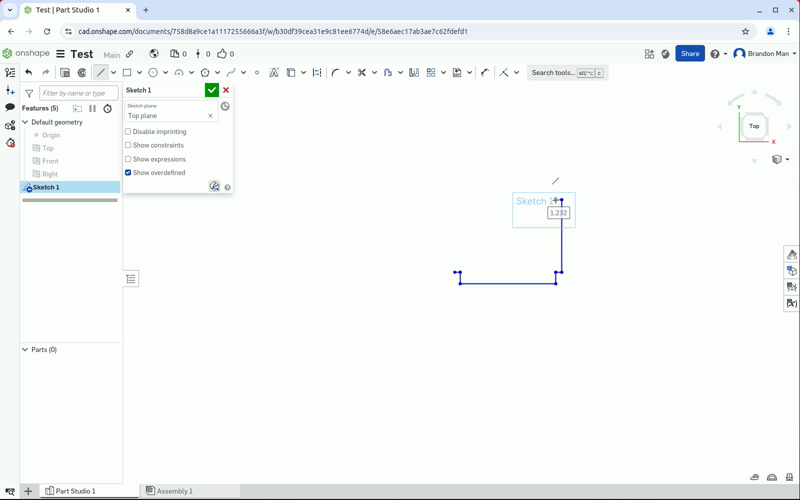
key_down(shift)
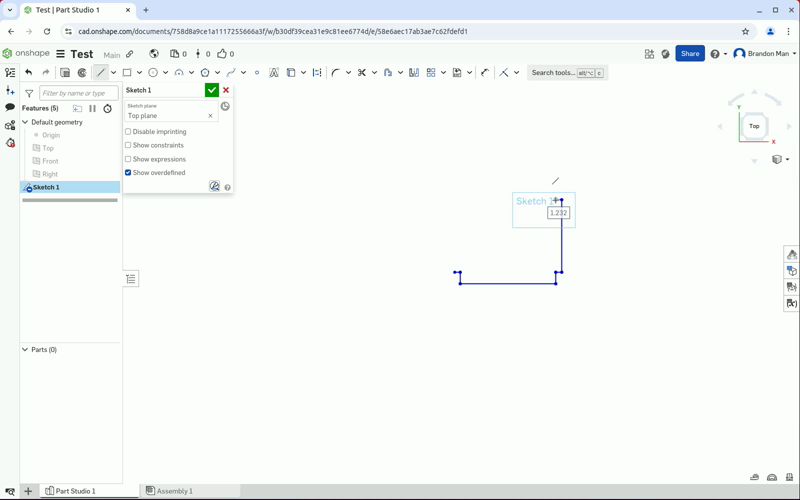
mouse_move(585, 199)
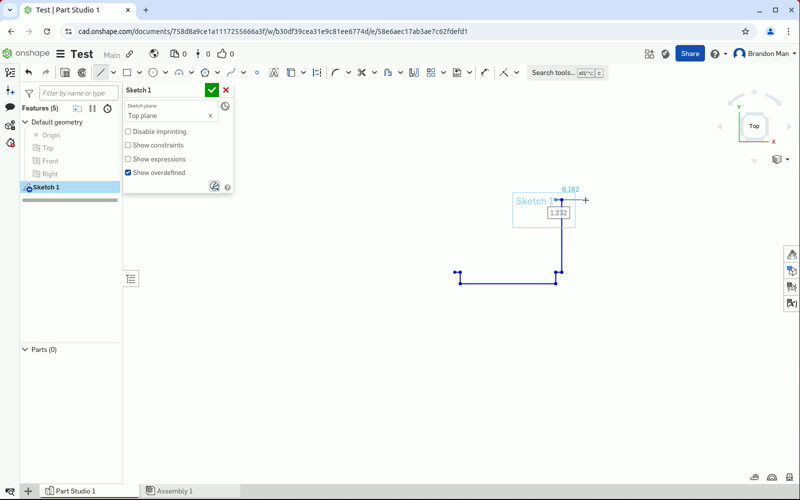
mouse_move(555, 188)
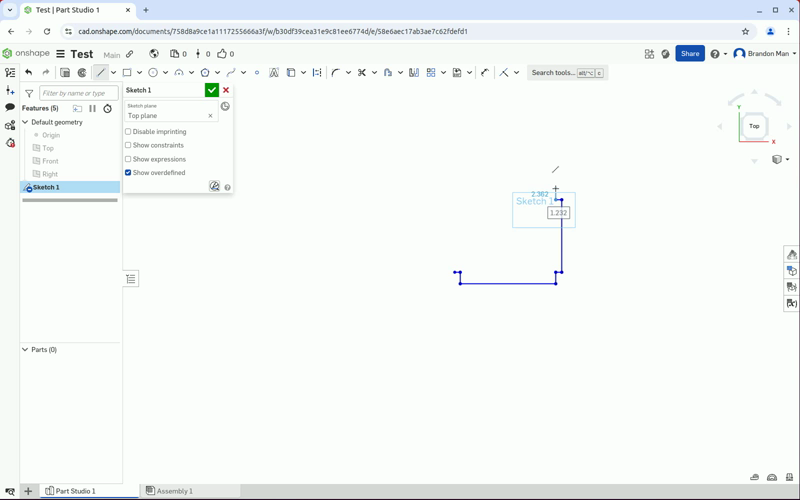
click(555, 188)
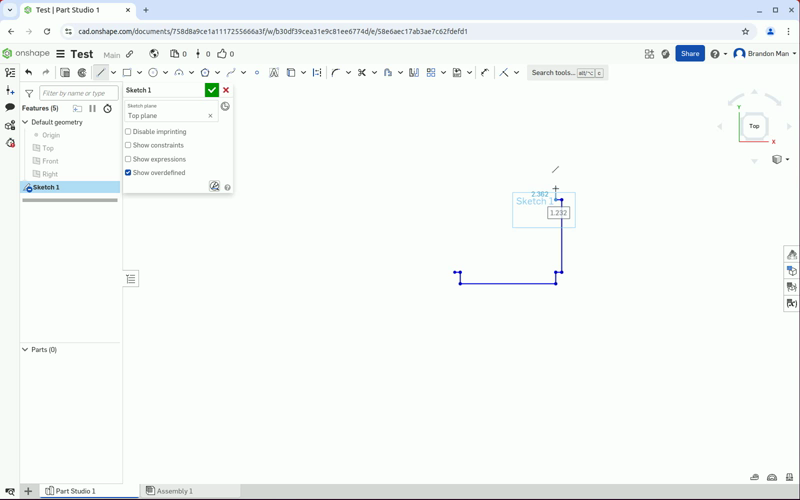
key_up(shift)
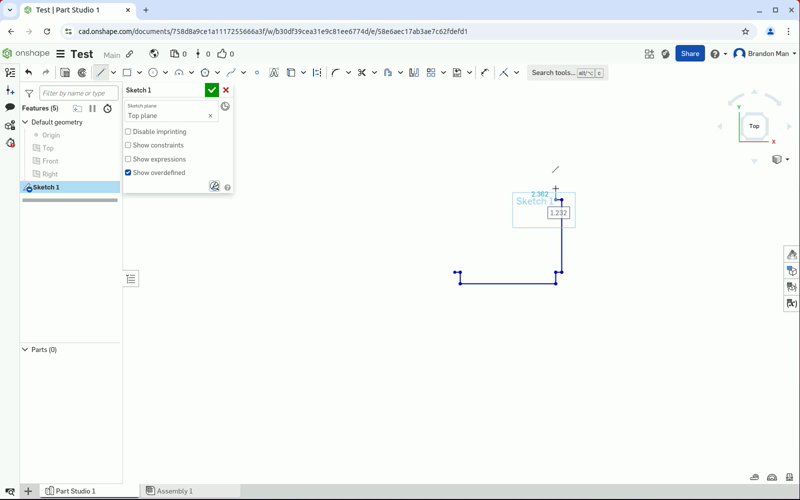
key_down(shift)
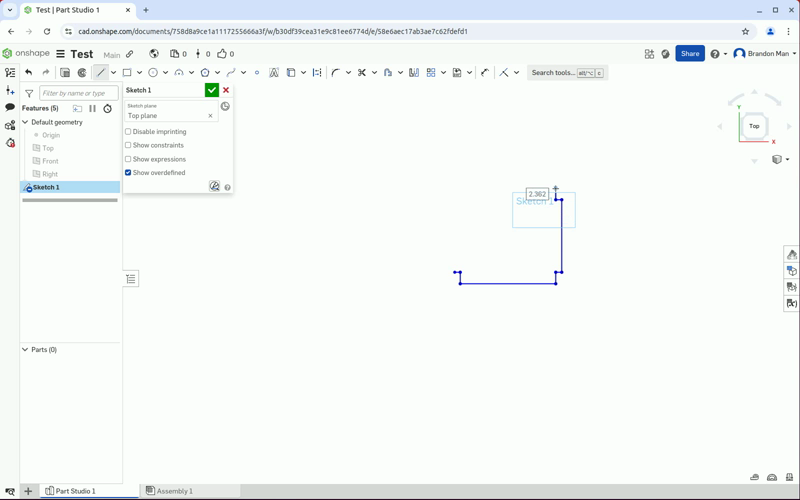
mouse_move(460, 188)
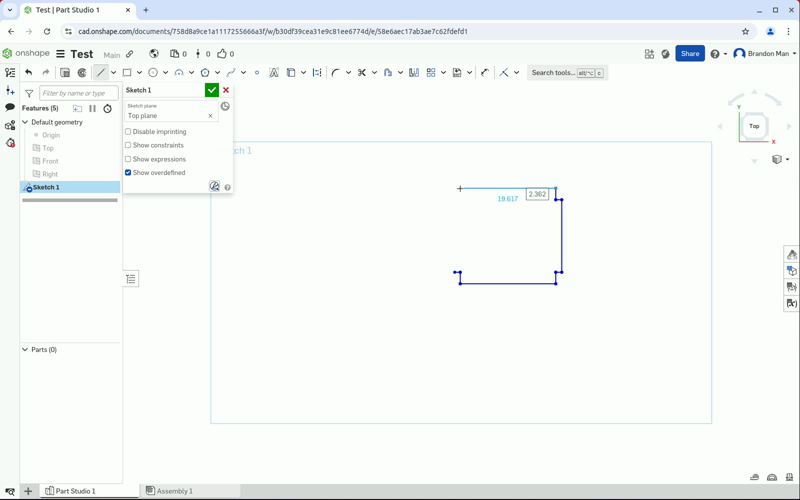
click(460, 188)
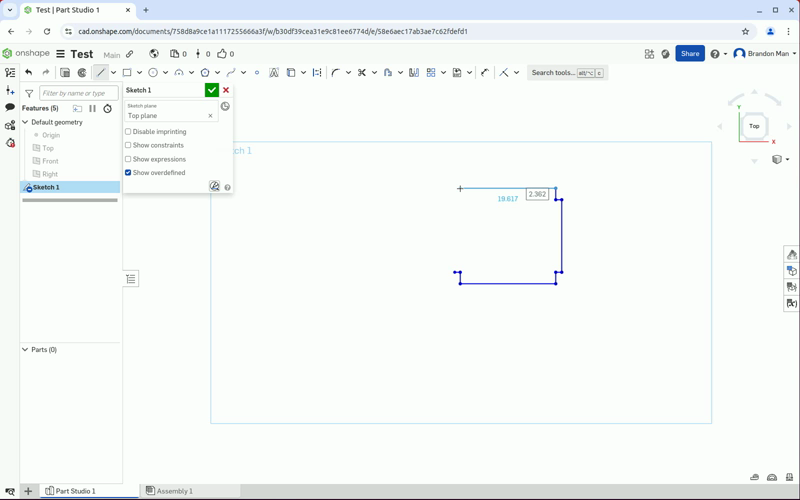
key_up(shift)
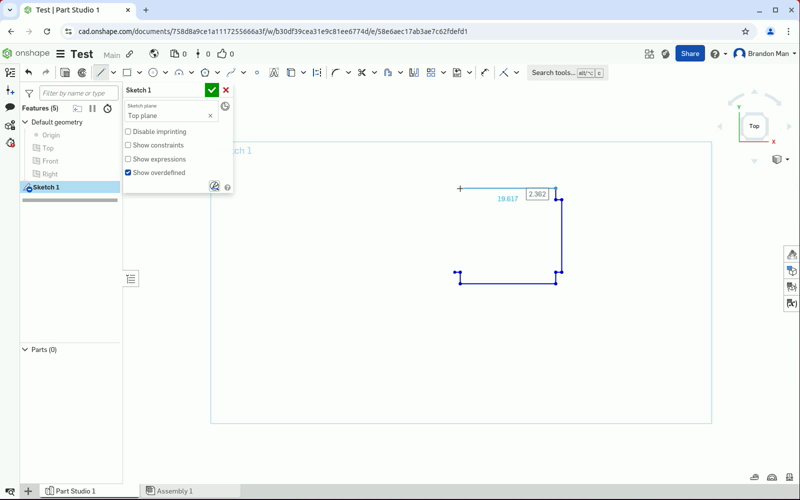
key_down(shift)
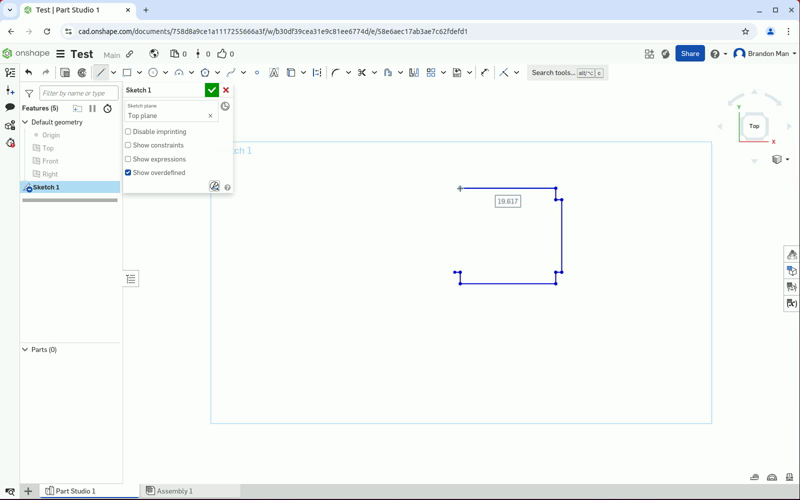
mouse_move(490, 188)
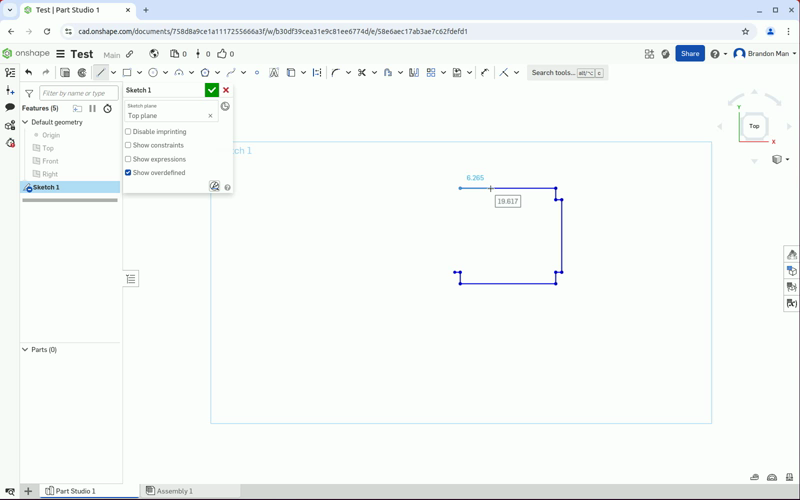
mouse_move(460, 199)
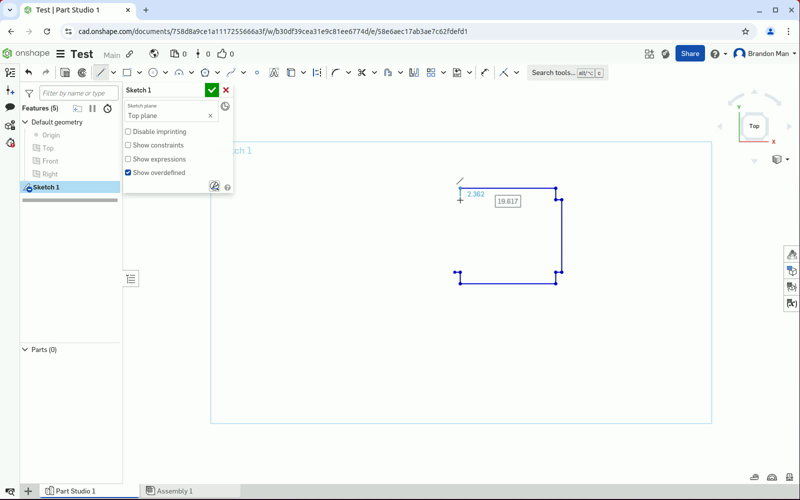
click(460, 199)
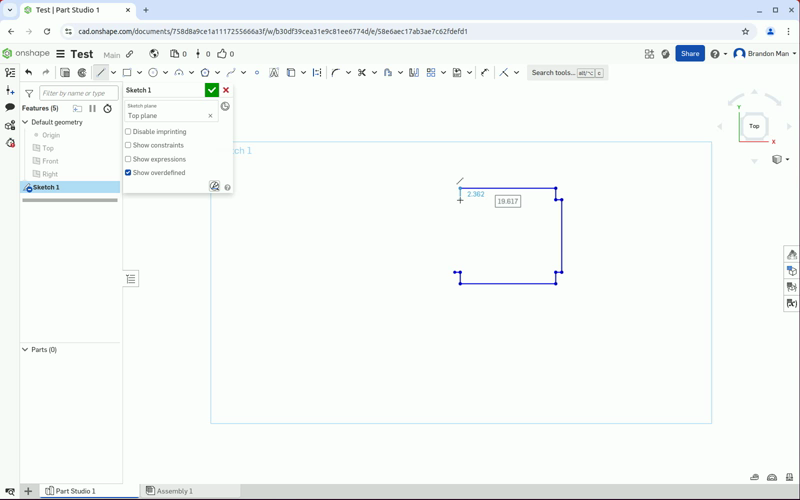
key_up(shift)
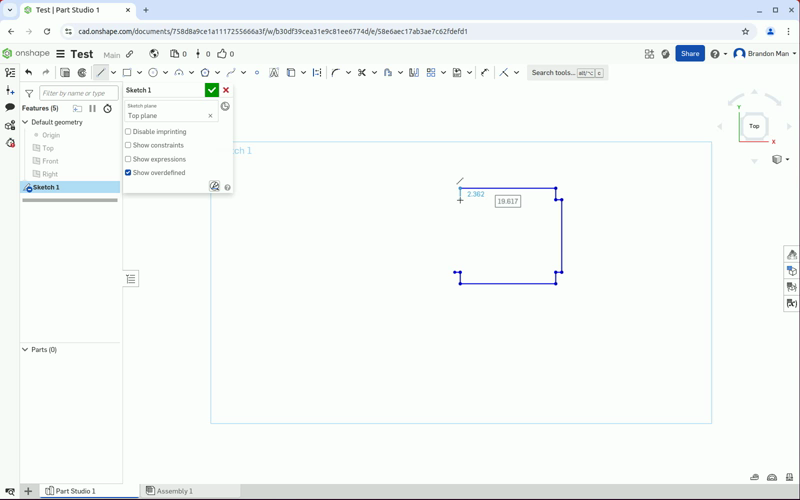
key_down(shift)
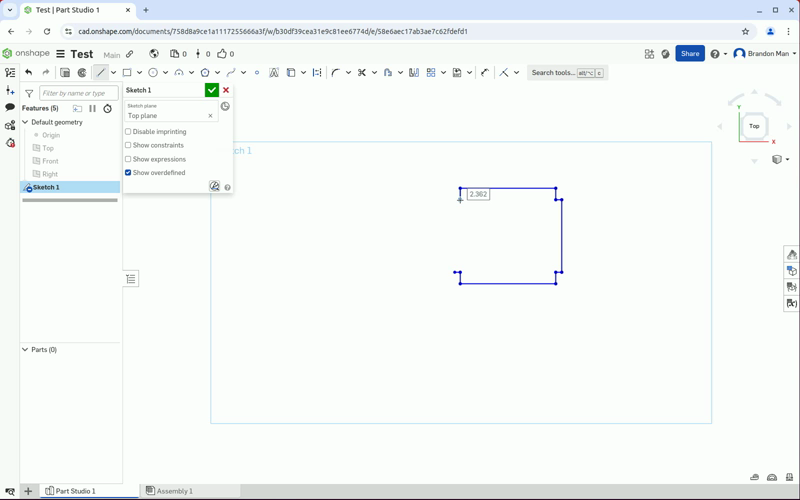
mouse_move(490, 199)
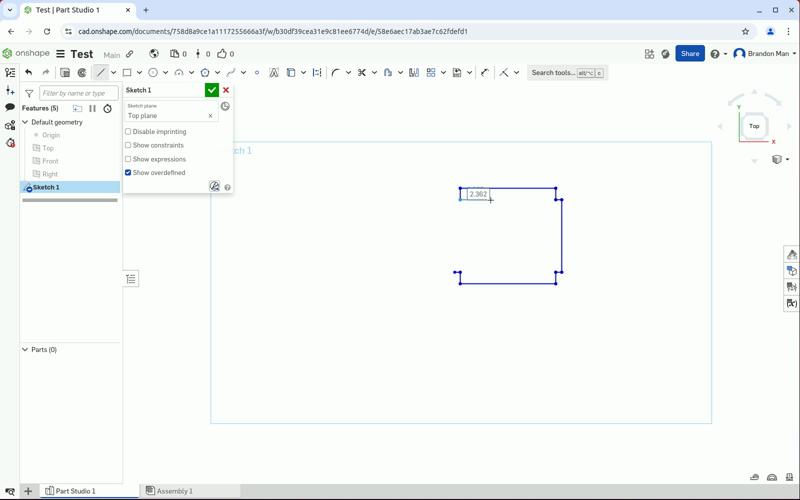
mouse_move(454, 199)
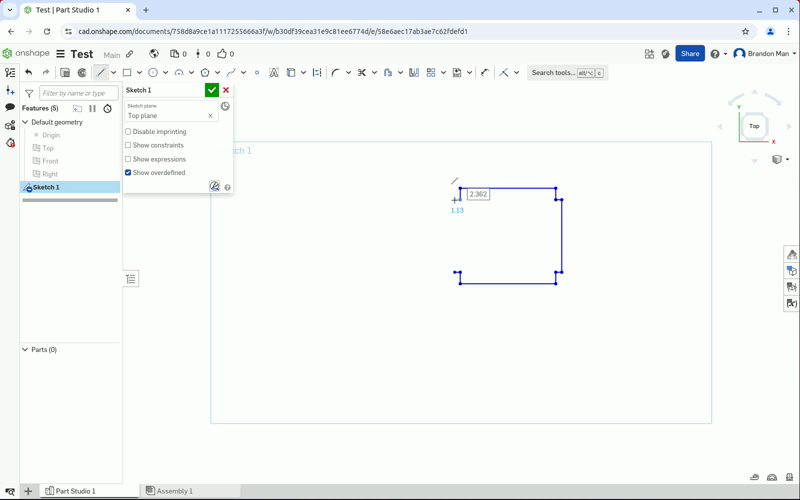
scroll(6)
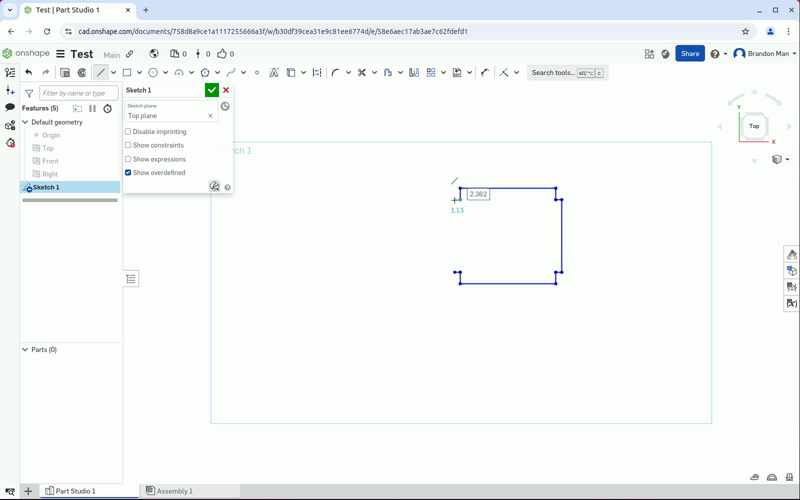
scroll(6)
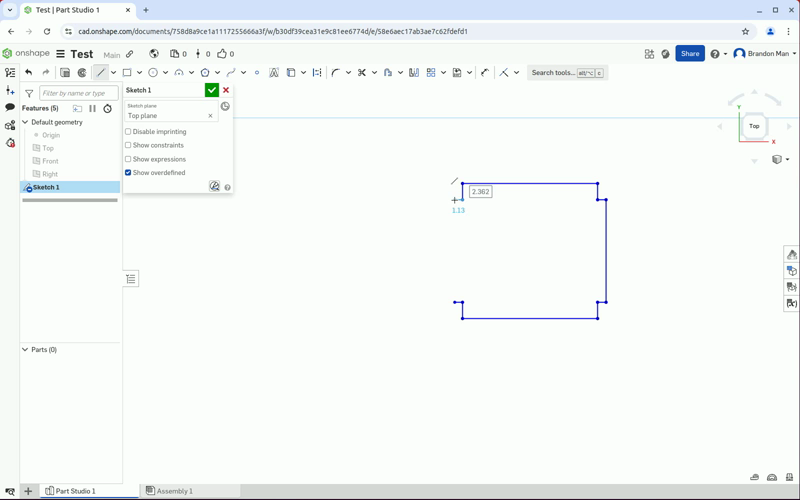
scroll(6)
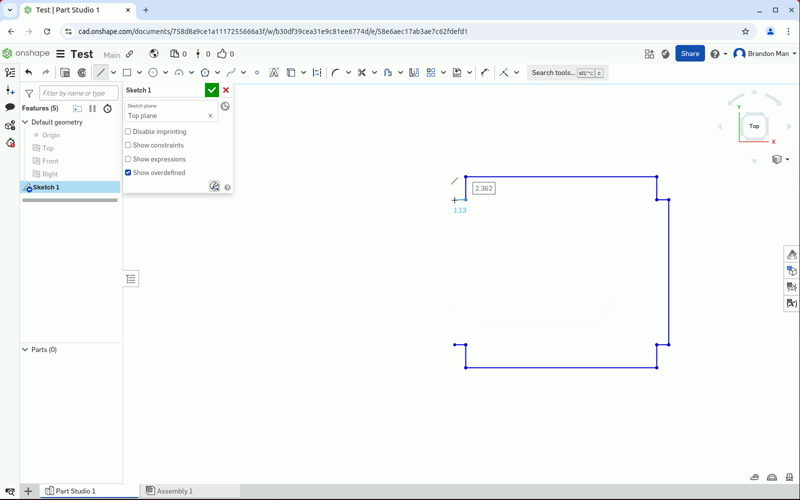
scroll(6)
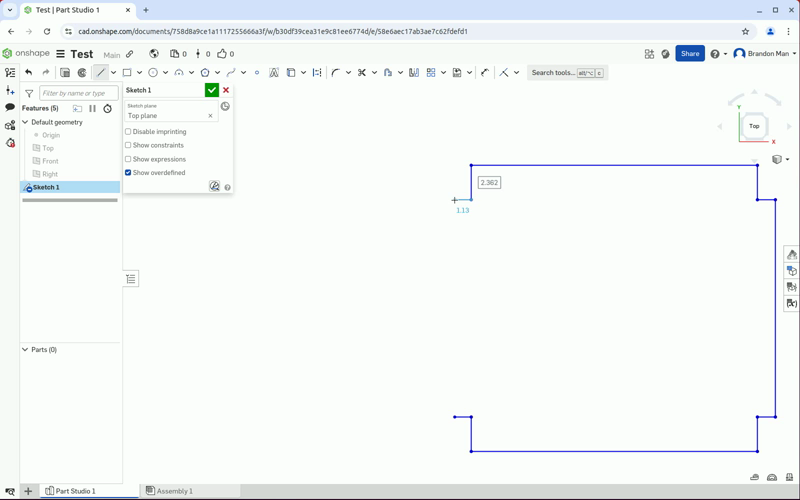
scroll(6)
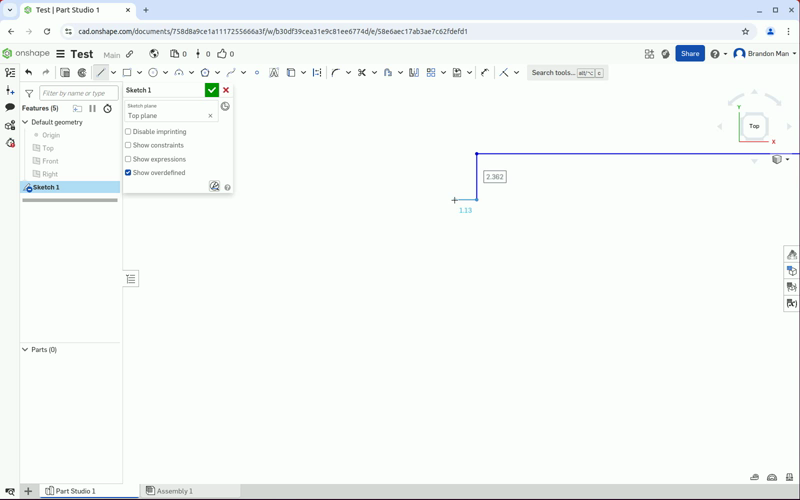
scroll(6)
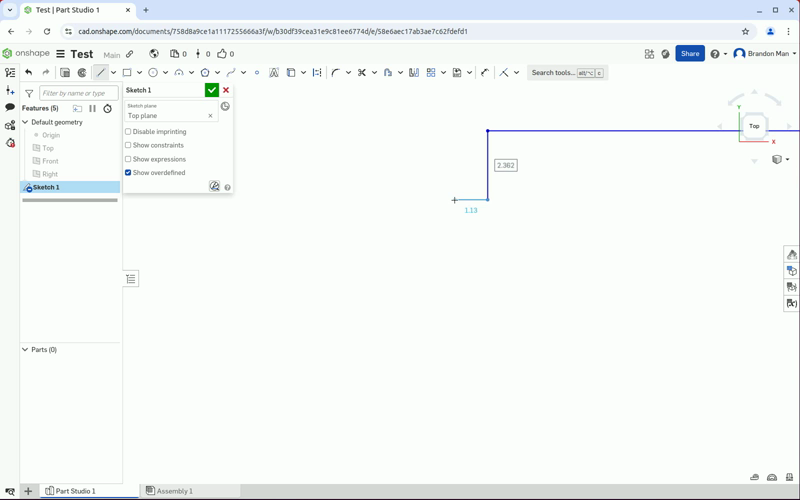
scroll(6)
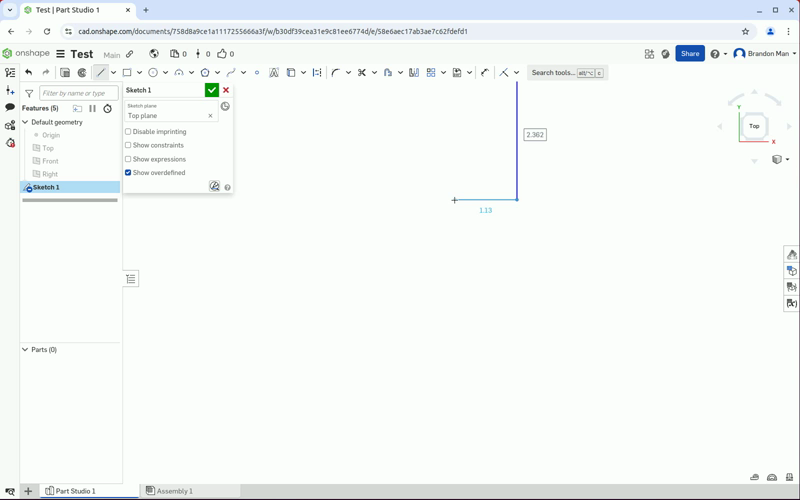
click(454, 199)
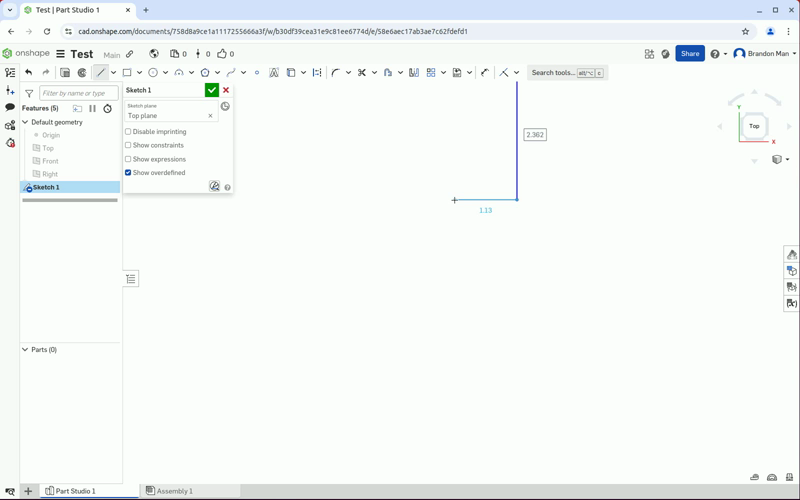
scroll(-6)
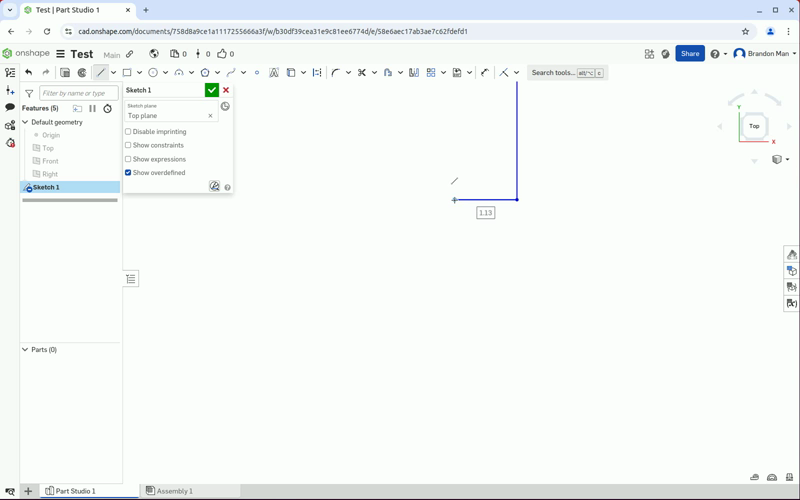
scroll(-6)
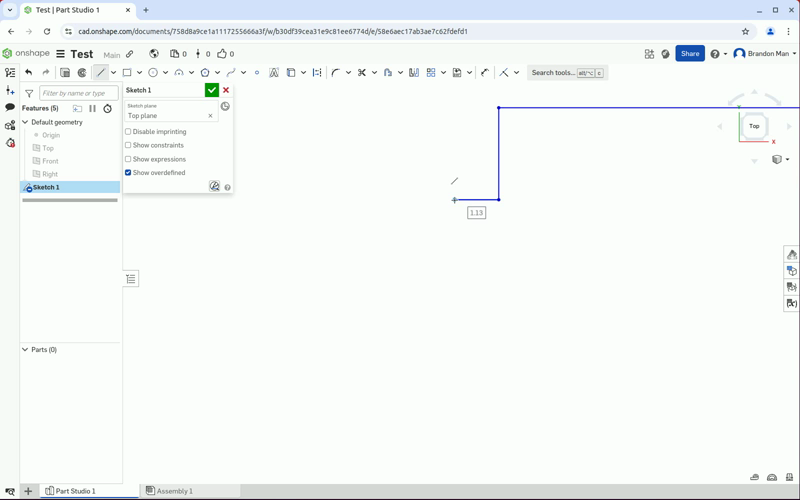
scroll(-6)
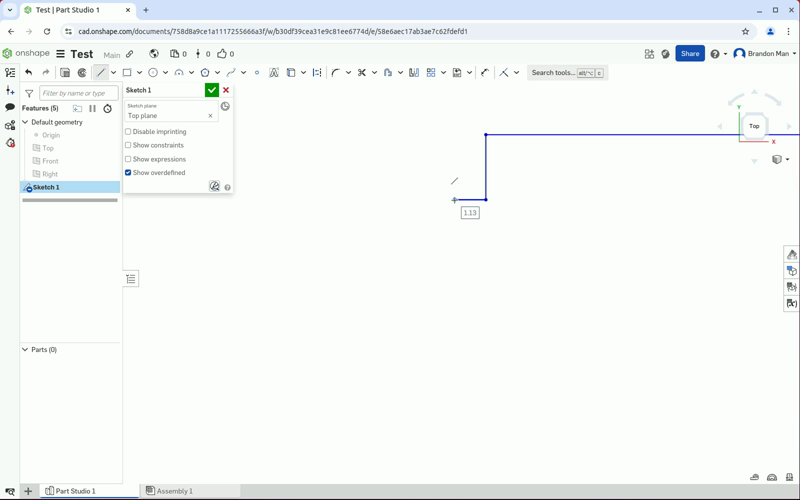
scroll(-6)
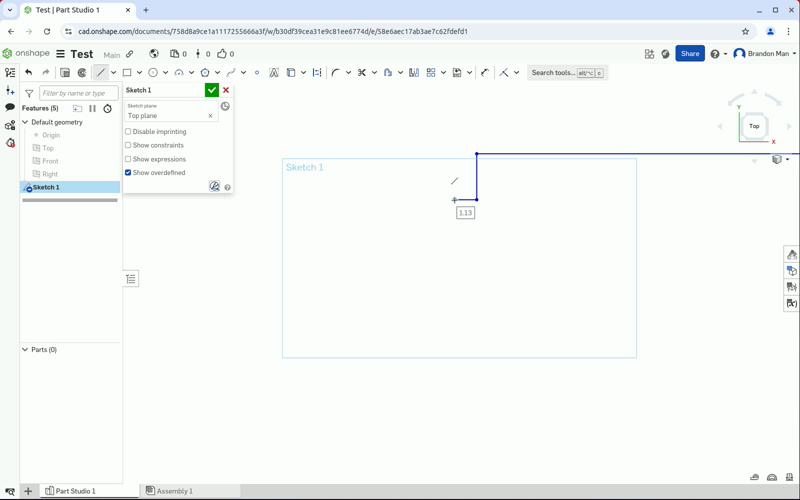
scroll(-6)
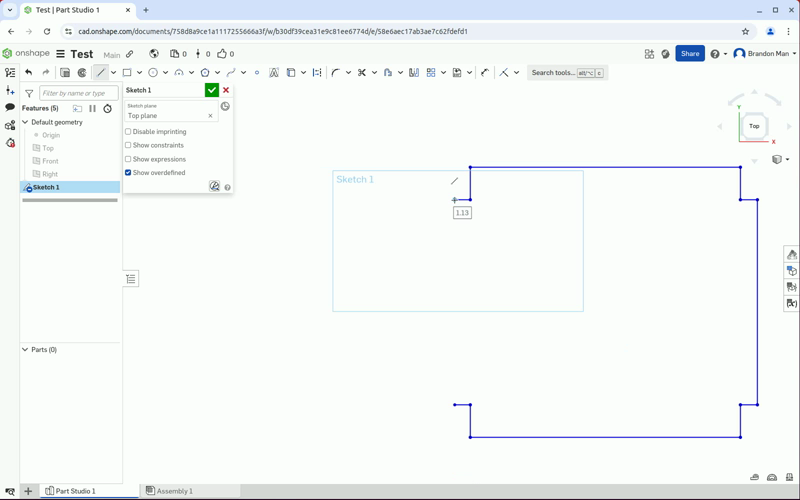
scroll(-6)
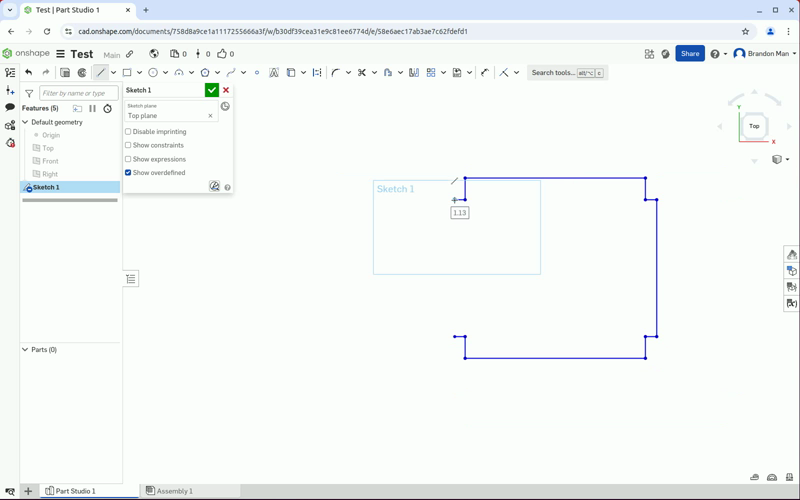
scroll(-6)
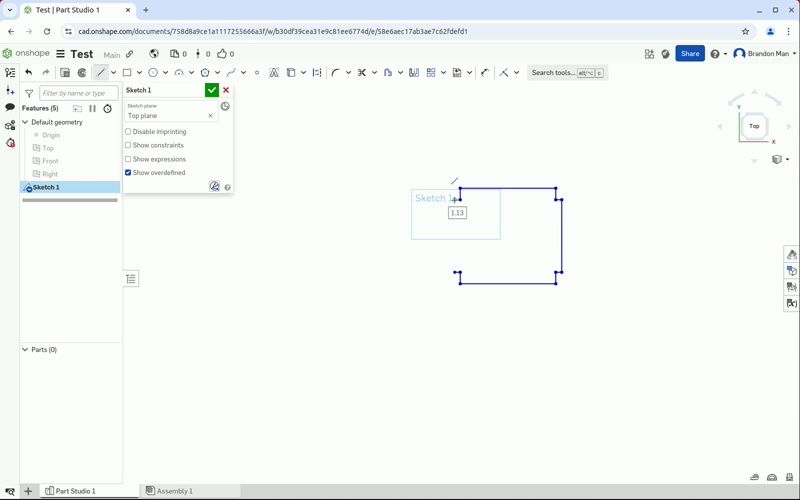
key_up(shift)
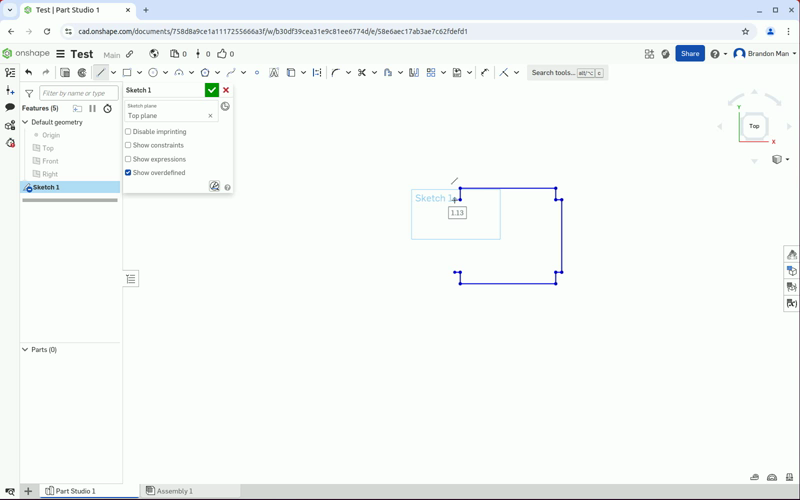
key_down(shift)
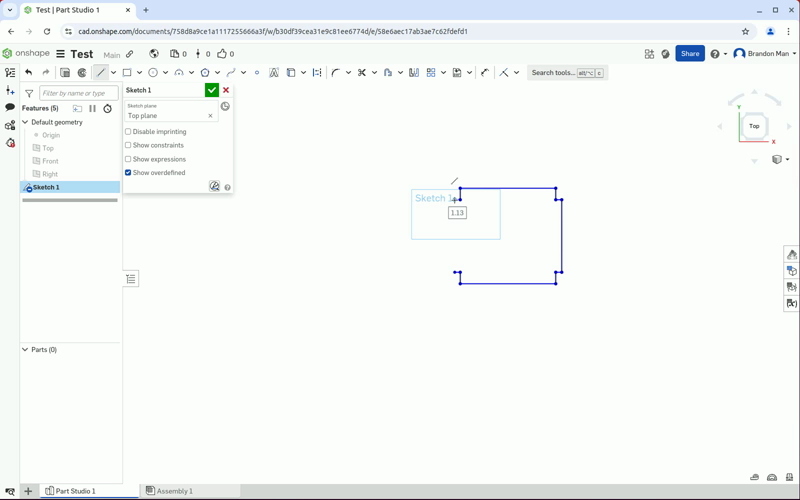
mouse_move(454, 272)
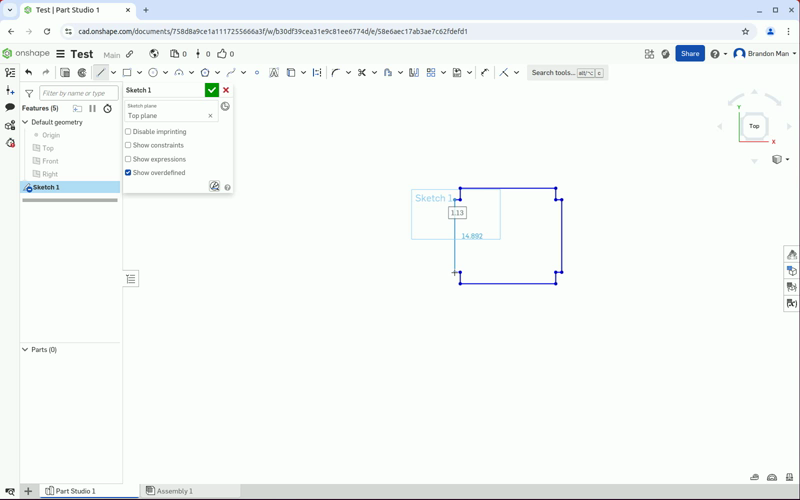
key_up(shift)
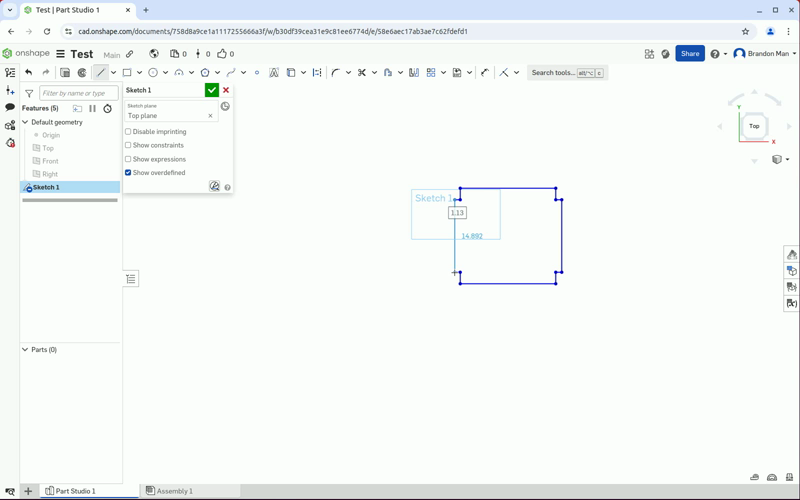
click(454, 272)
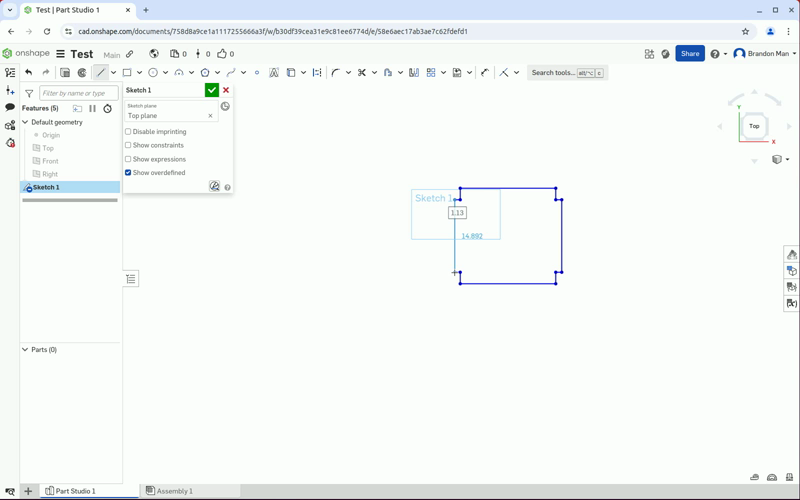
key(esc)
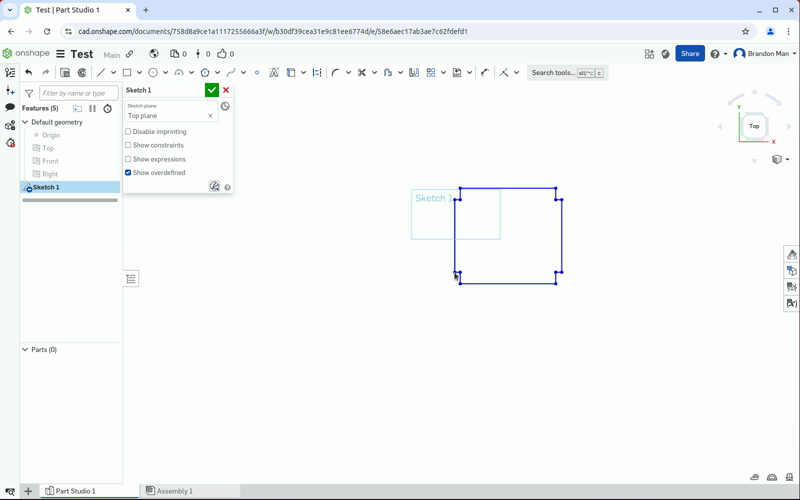
mouse_move(463, 232)
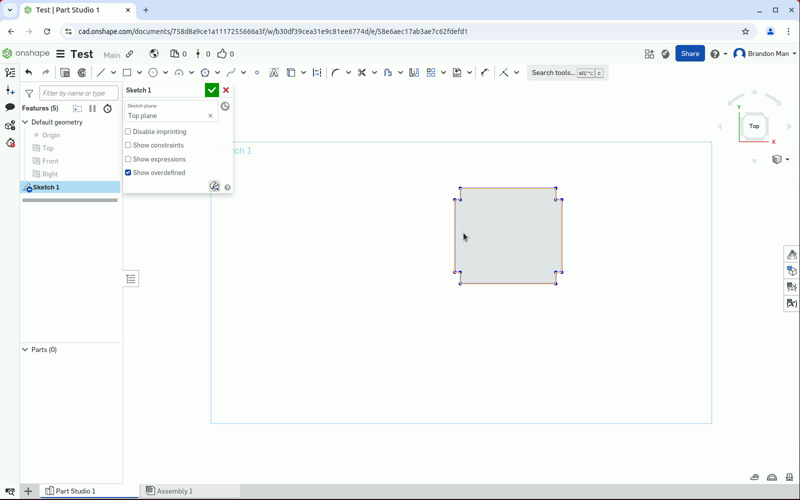
click(463, 232)
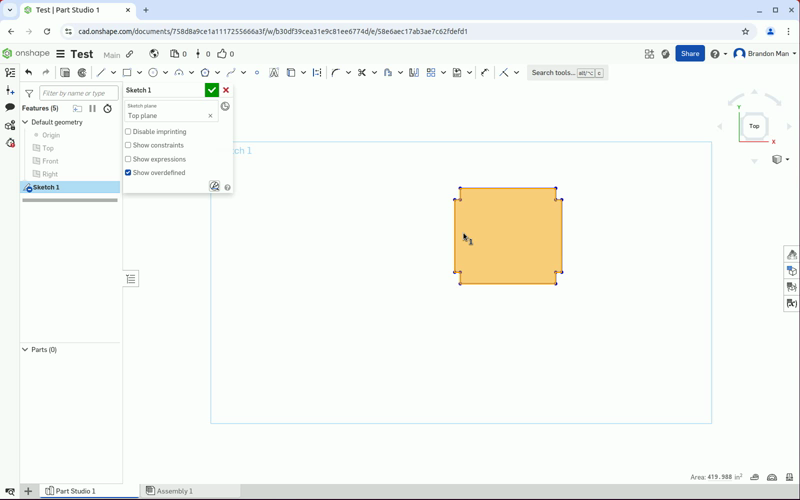
mouse_move(73, 352)
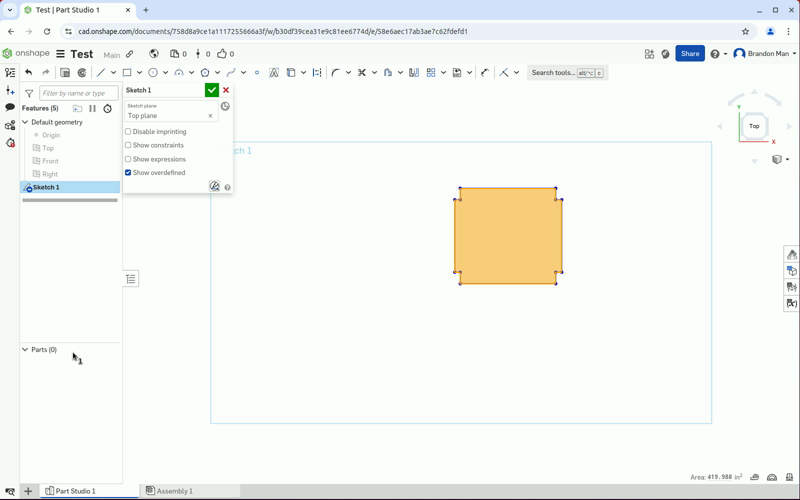
key(shift+y)
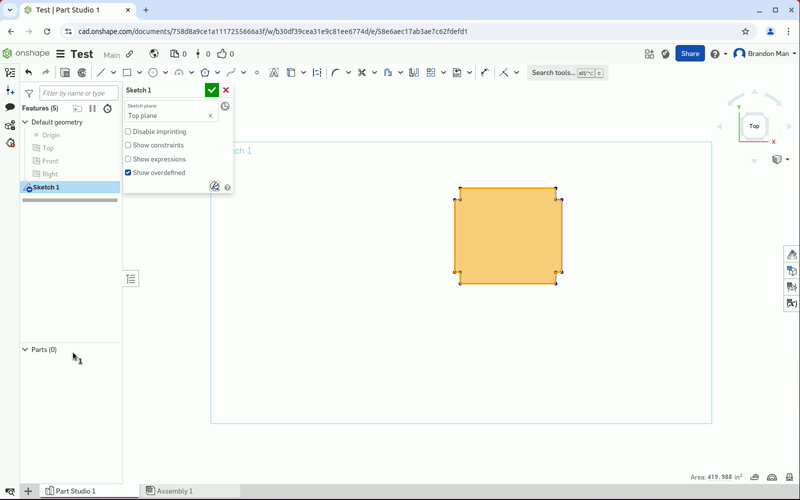
key(shift+e)
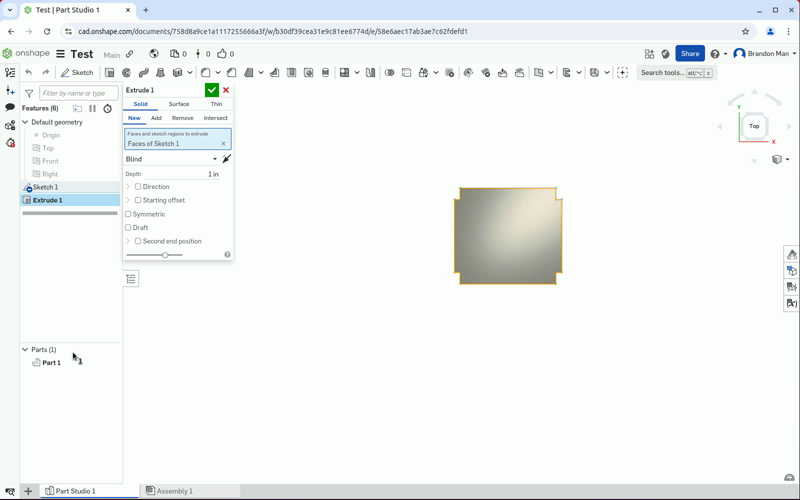
mouse_move(143, 106)
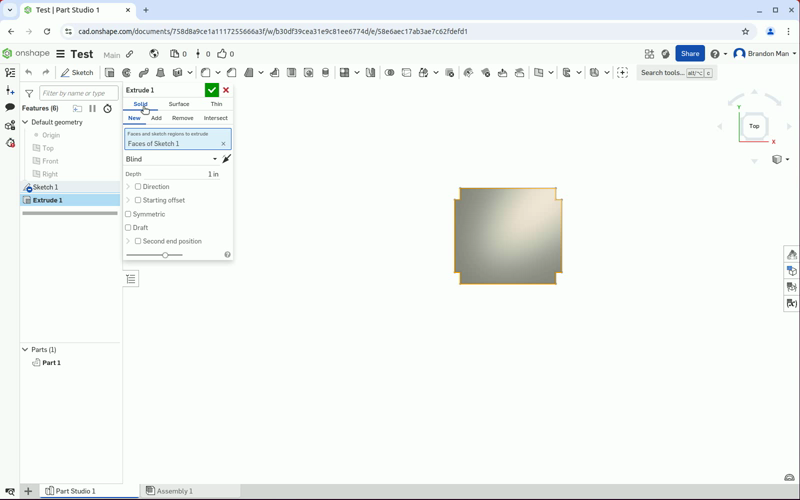
click(143, 106)
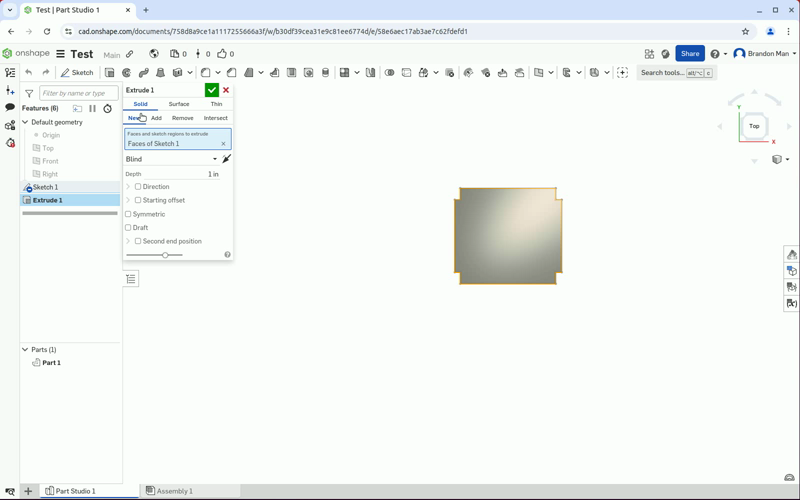
mouse_move(137, 120)
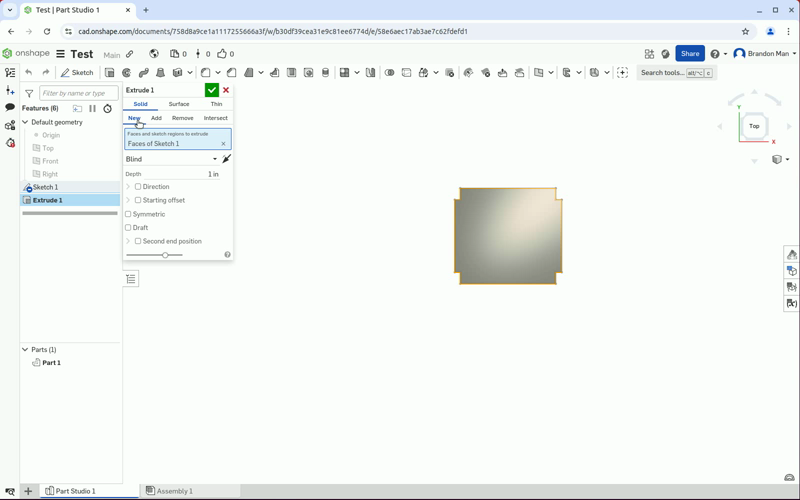
click(137, 120)
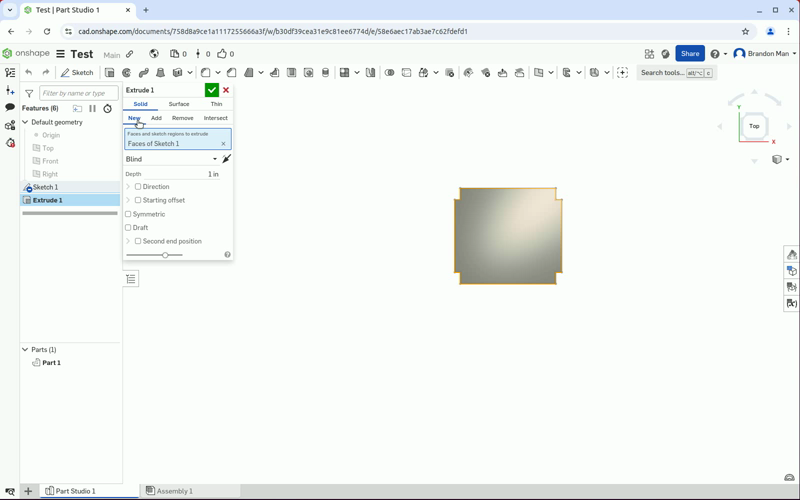
key(tab, 4)
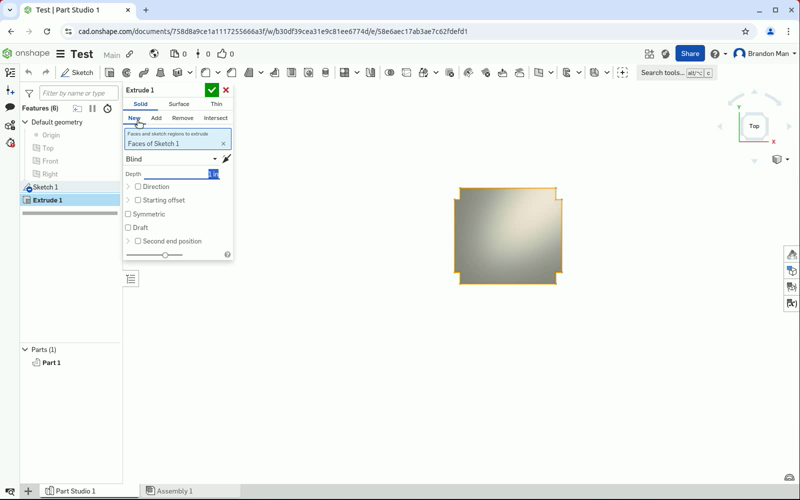
text(0.481)
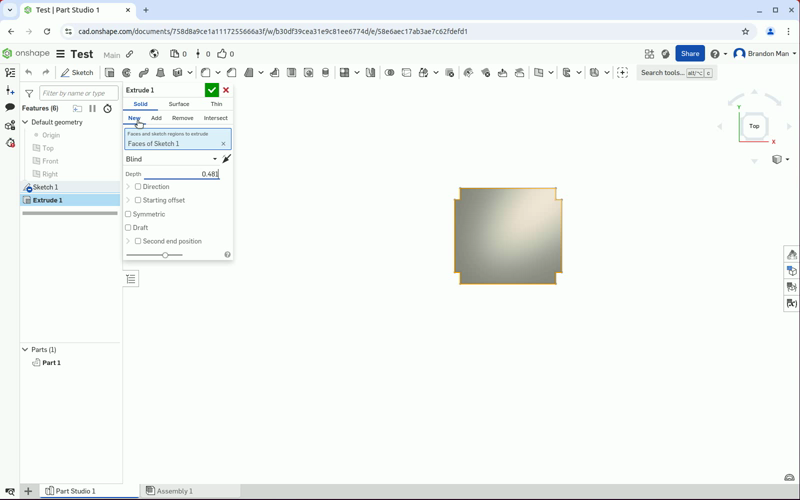
key(enter)
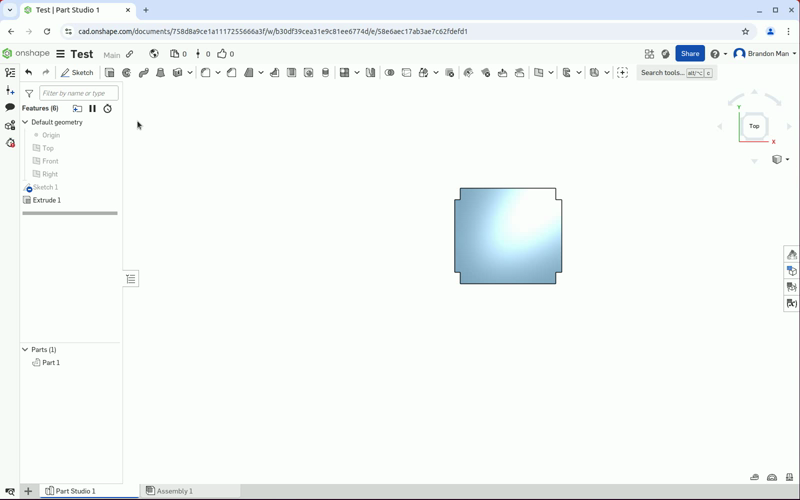
key(shift+h)
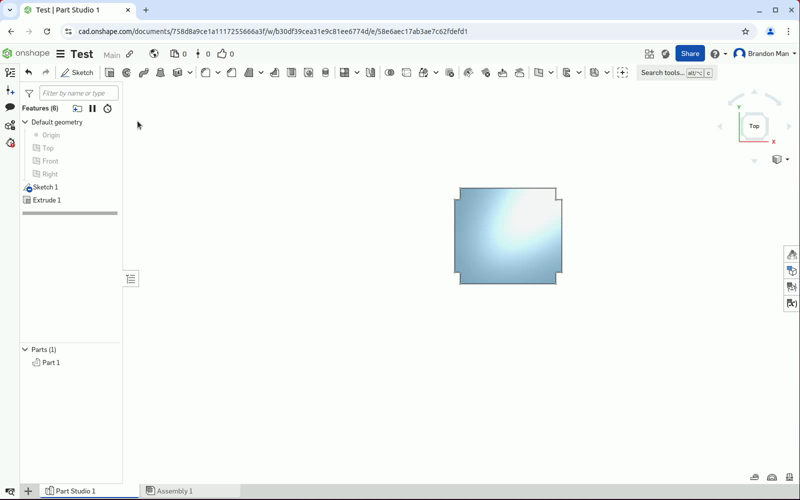
key(shift+h)
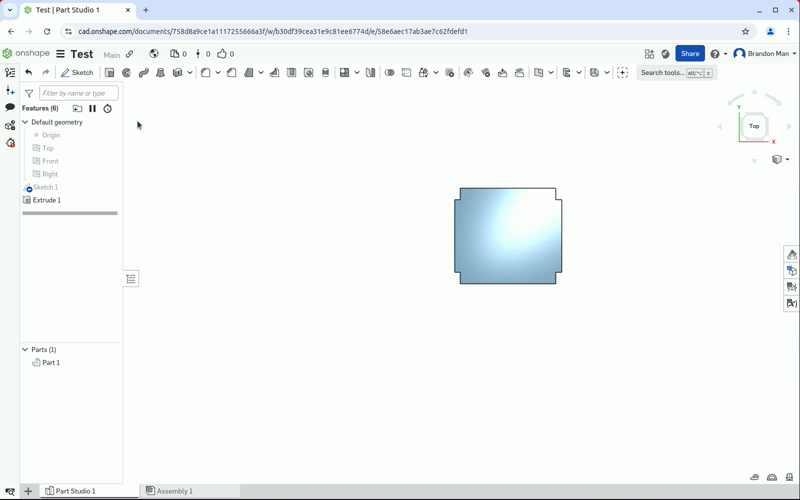
mouse_move(73, 189)
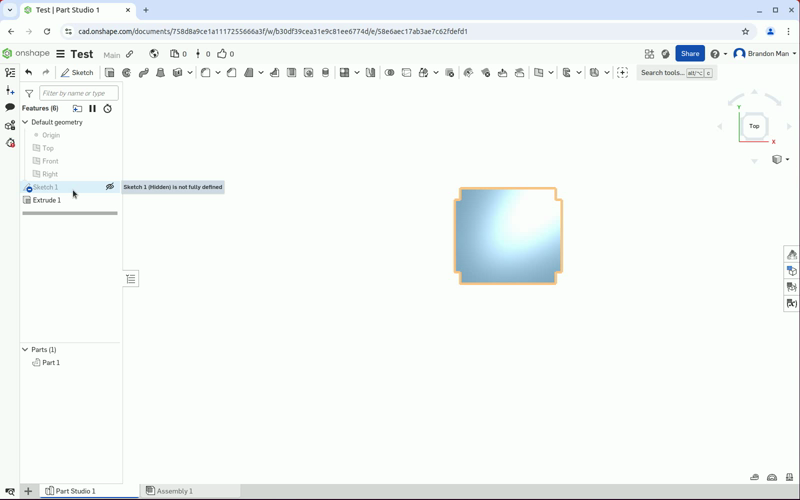
click(73, 189)
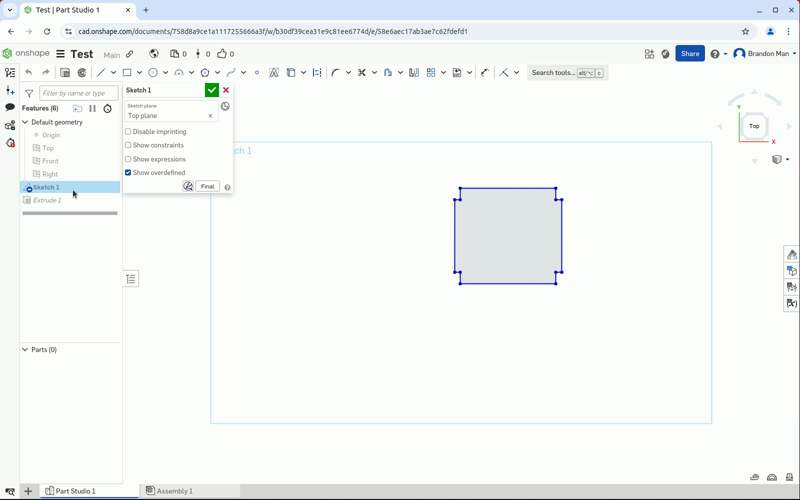
mouse_move(229, 92)
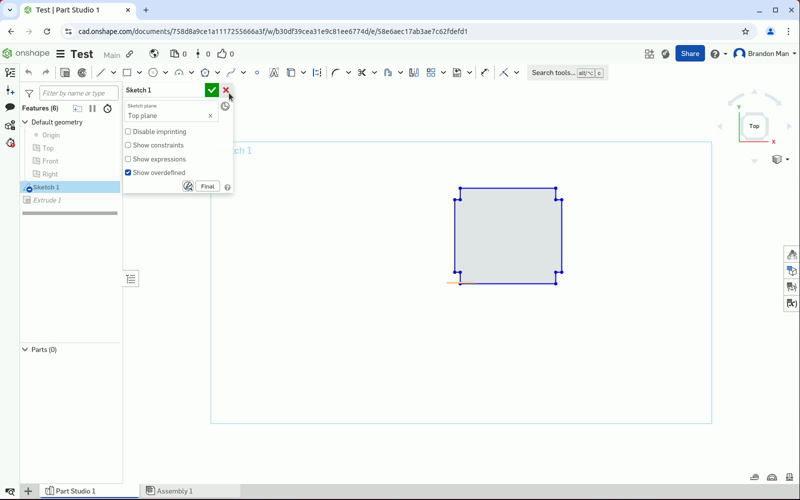
click(229, 92)
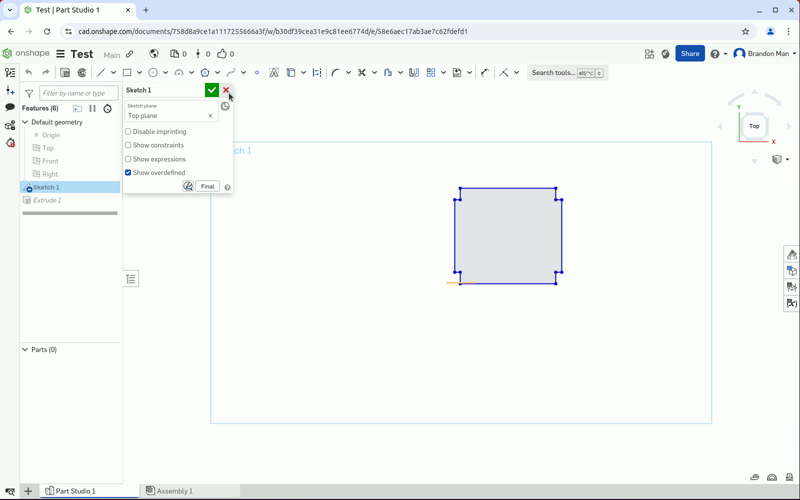
key(shift+s)
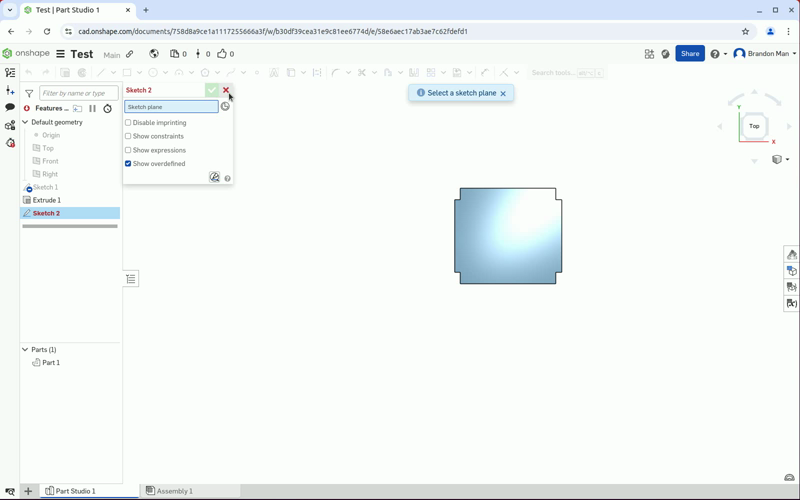
mouse_move(73, 150)
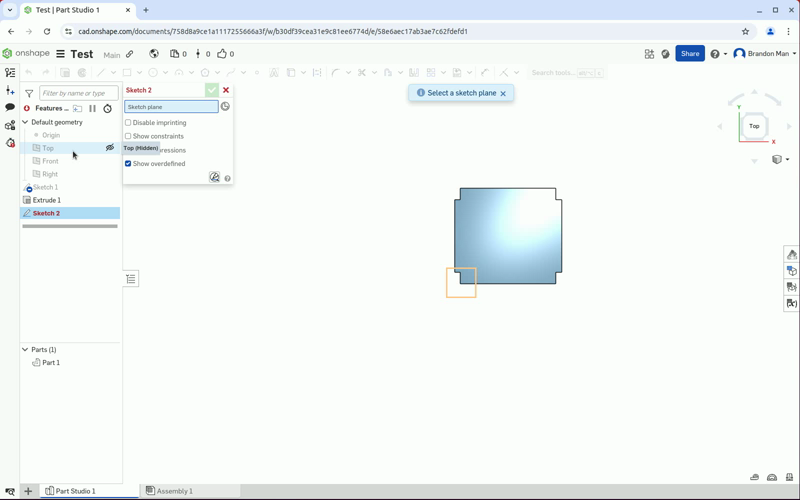
click(73, 150)
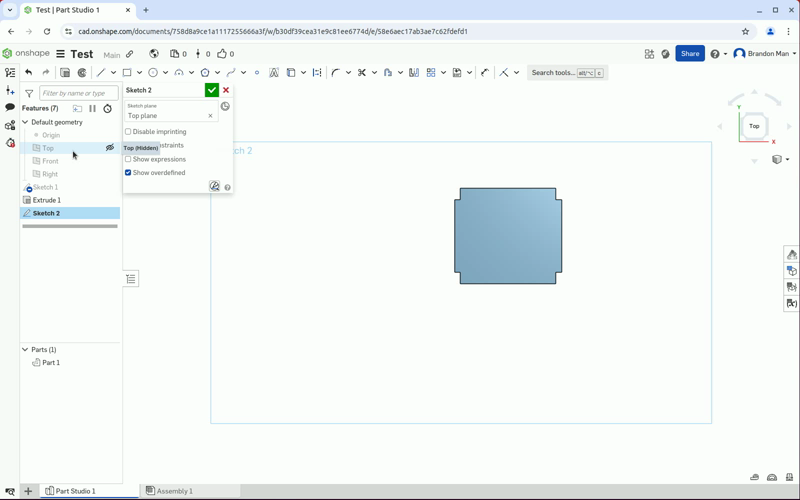
mouse_move(73, 352)
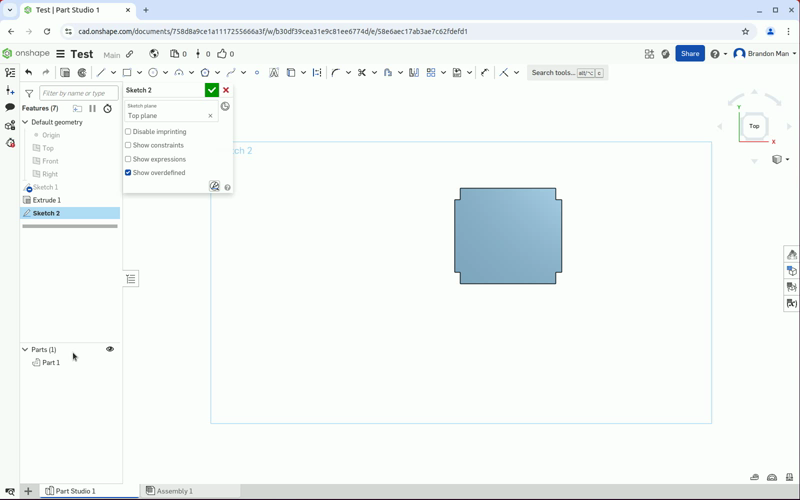
key(y)
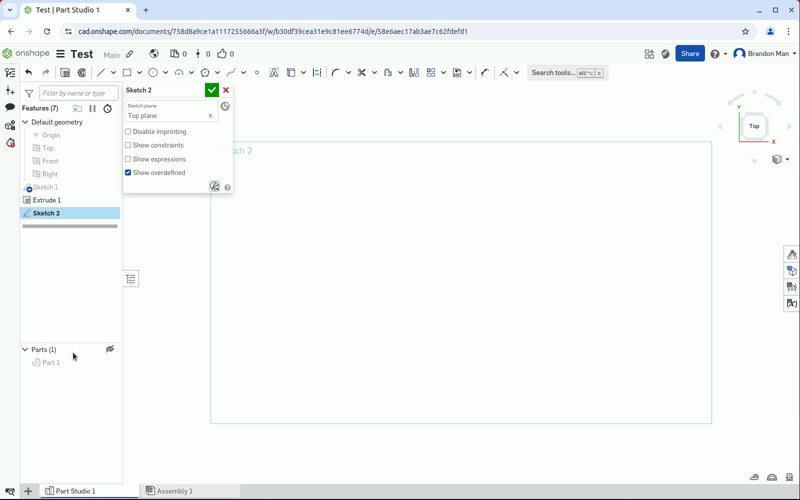
key(l)
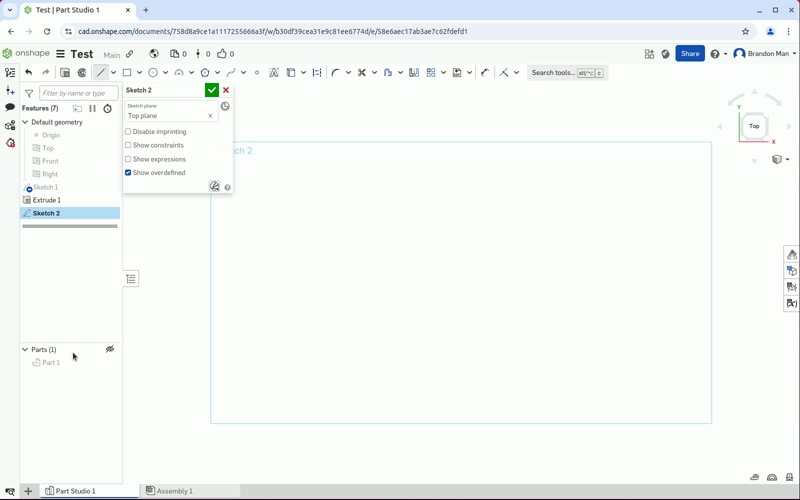
key_down(shift)
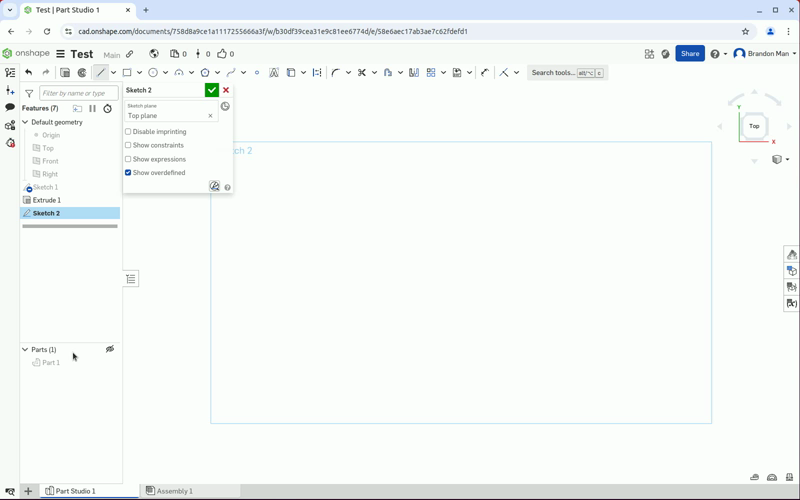
mouse_move(460, 381)
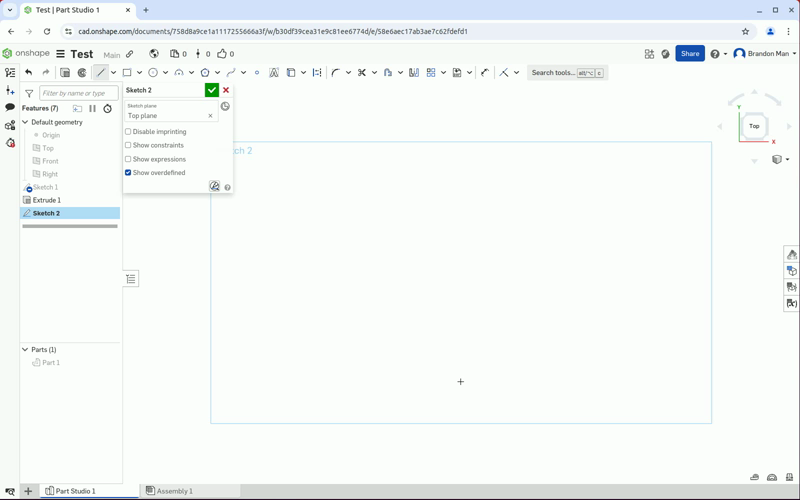
click(460, 381)
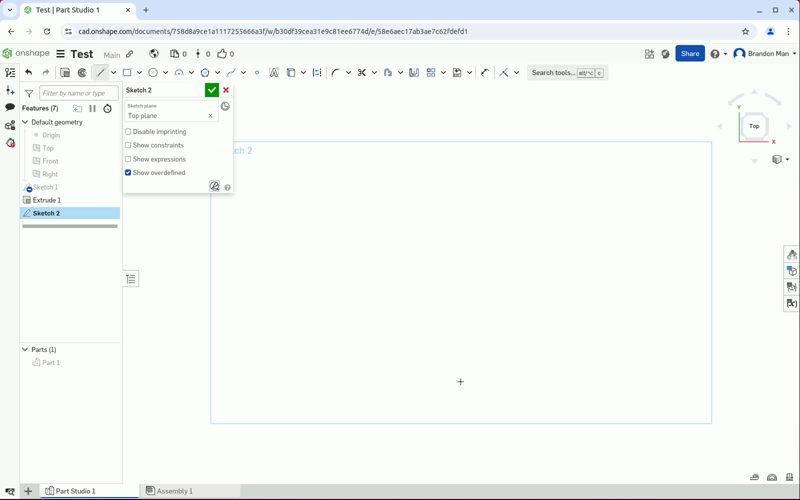
key_up(shift)
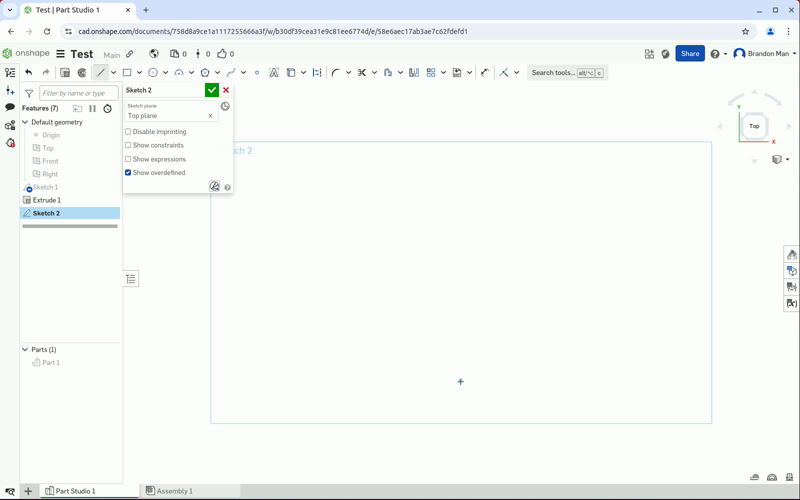
key_down(shift)
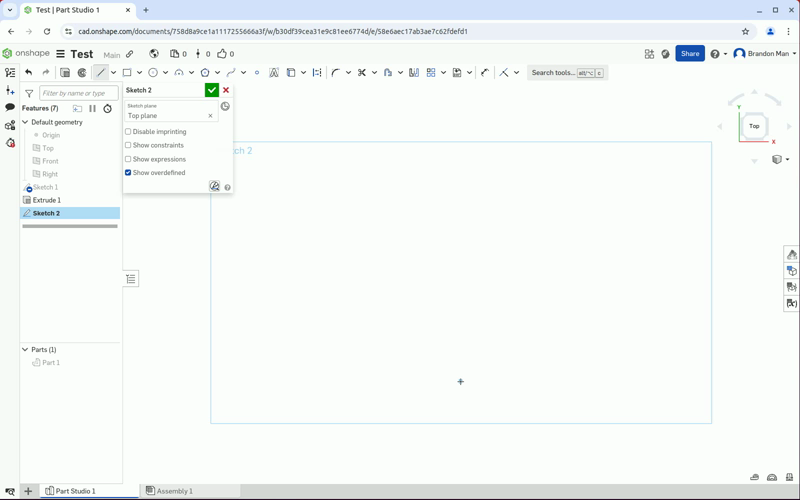
mouse_move(567, 381)
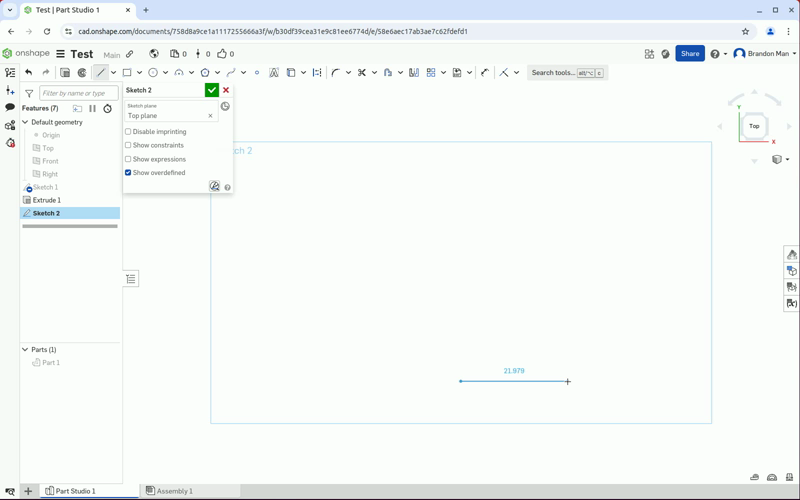
click(567, 381)
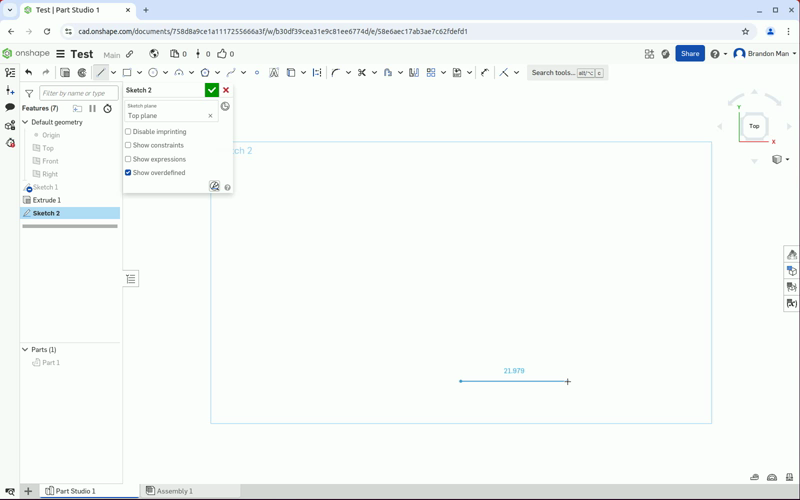
key_up(shift)
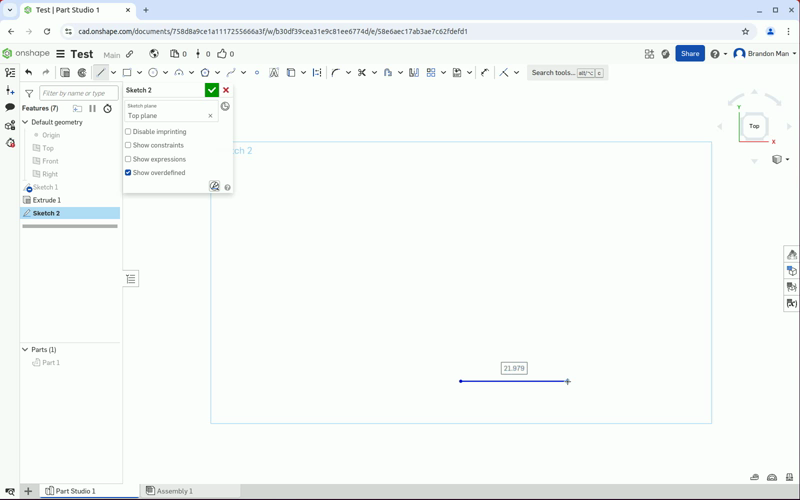
key_down(shift)
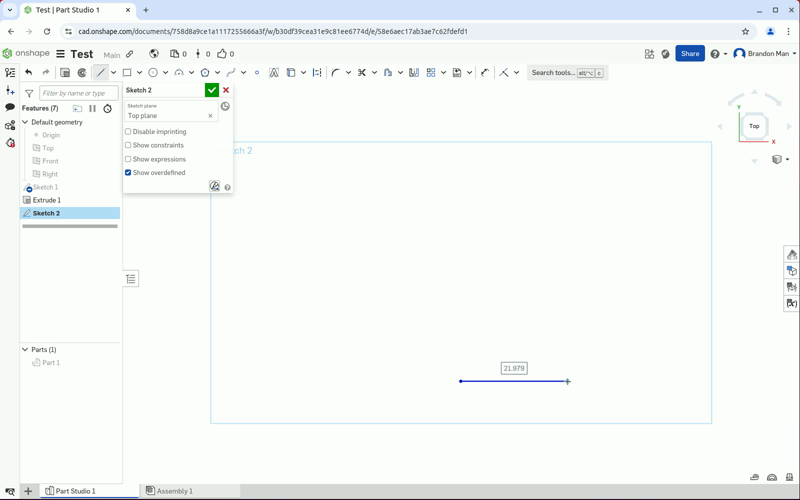
mouse_move(567, 285)
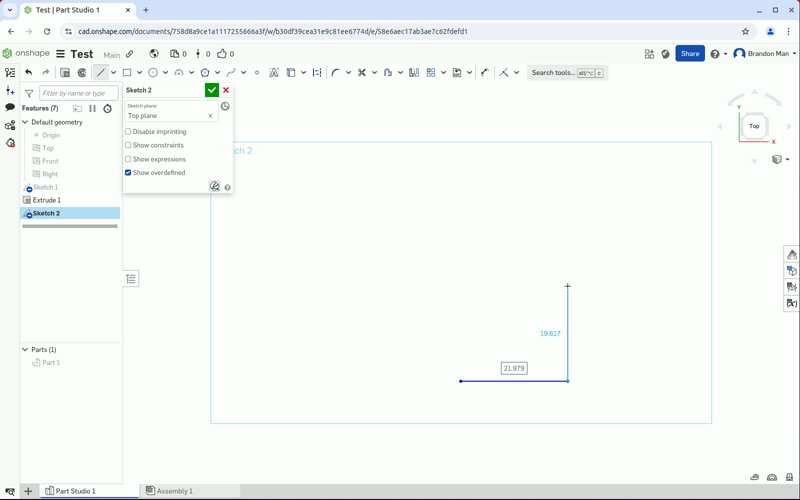
click(567, 285)
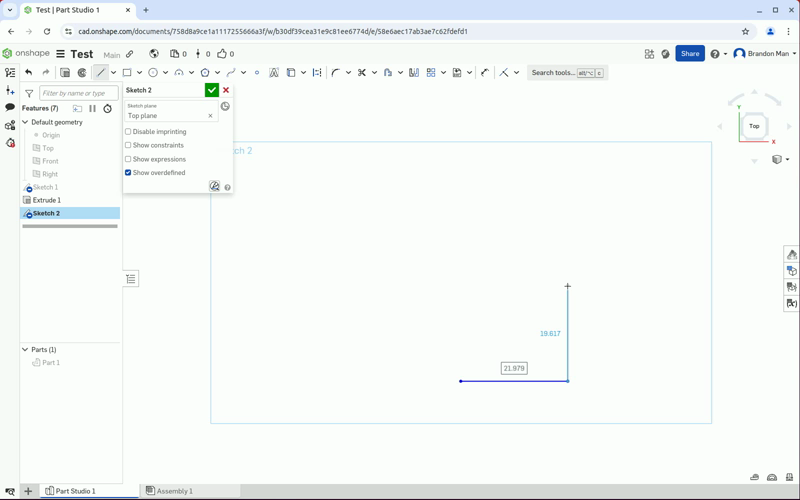
key_up(shift)
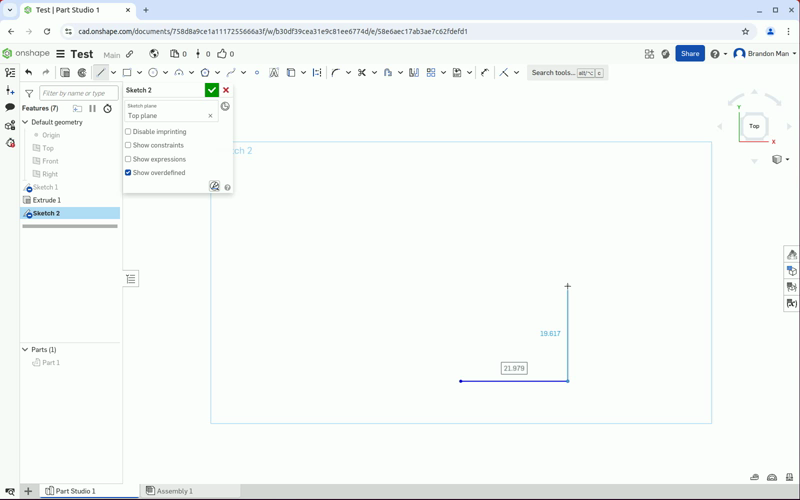
key_down(shift)
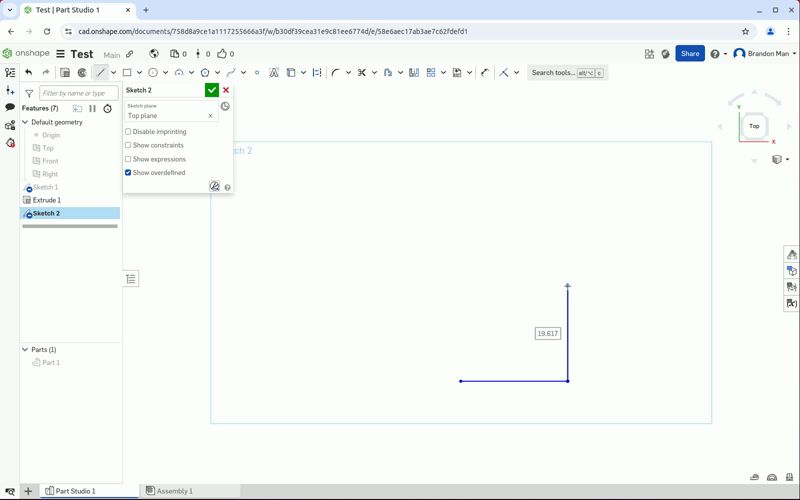
mouse_move(460, 285)
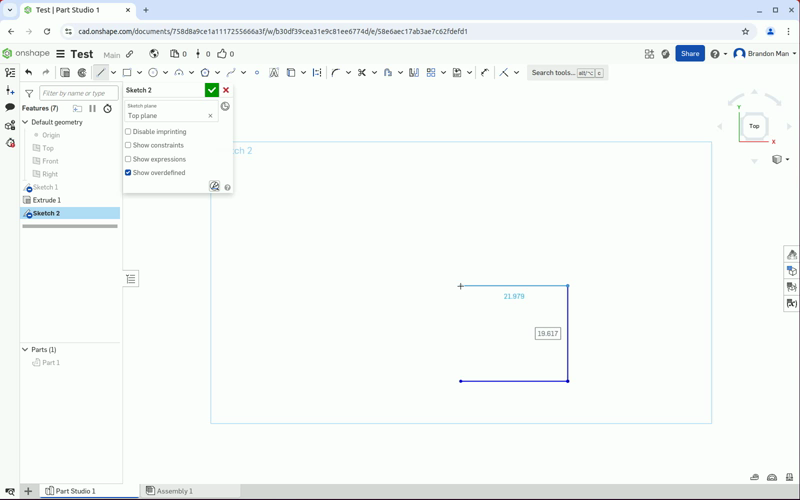
click(460, 285)
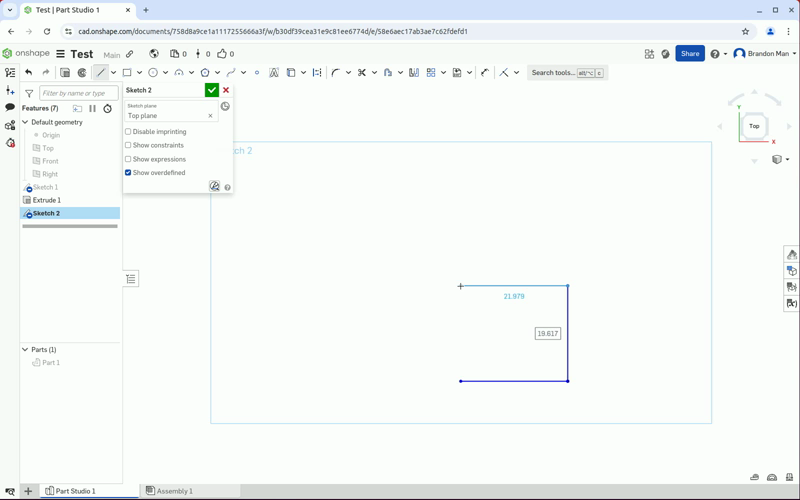
key_up(shift)
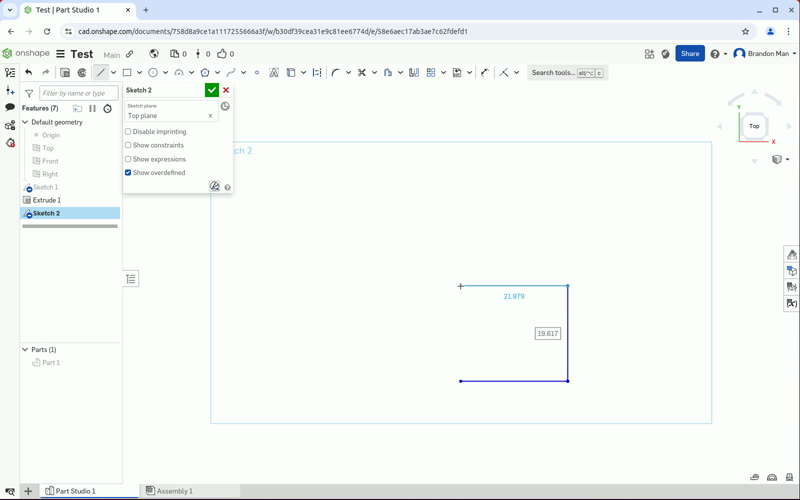
key_down(shift)
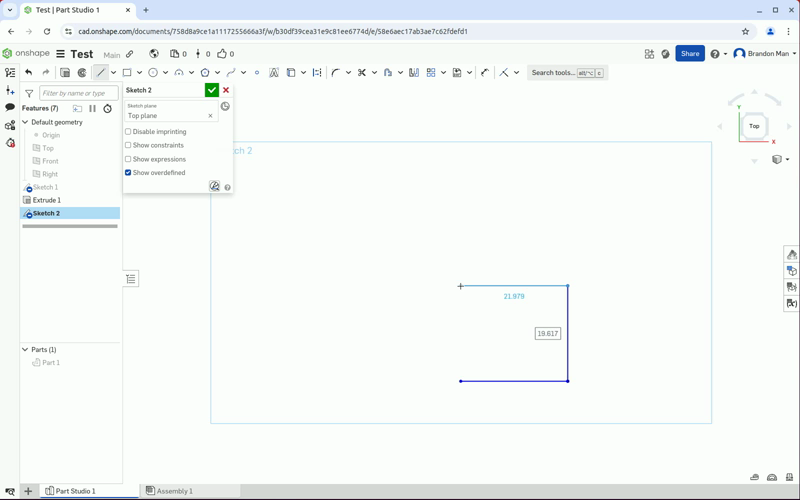
mouse_move(460, 381)
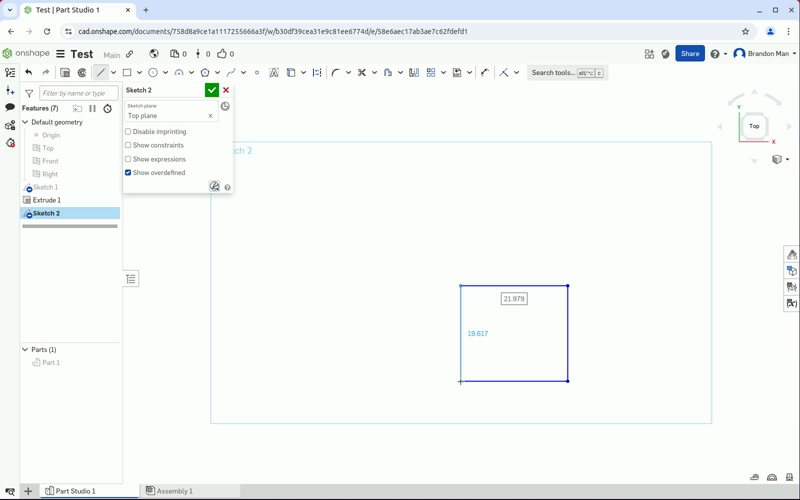
key_up(shift)
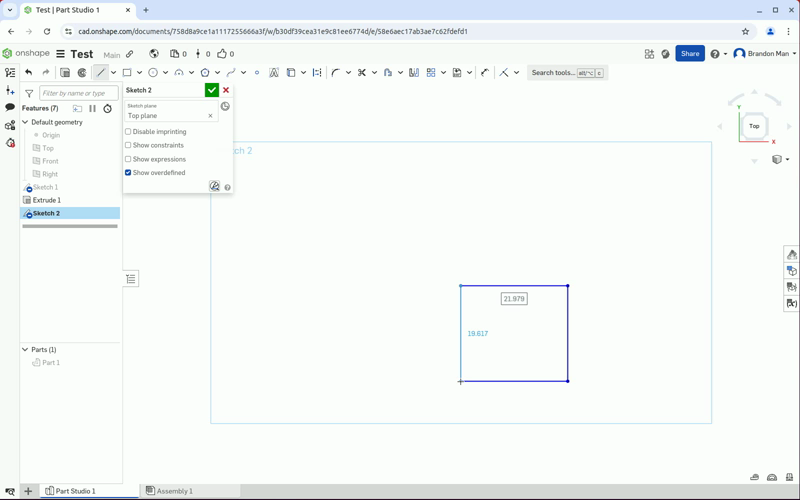
click(460, 381)
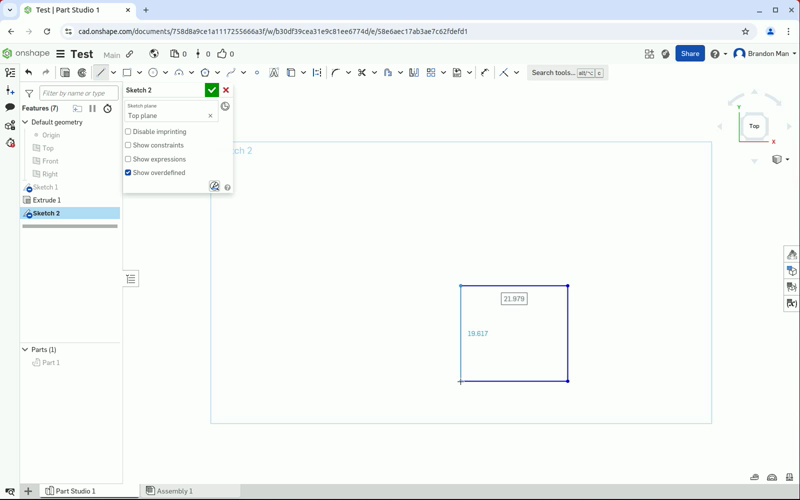
key(esc)
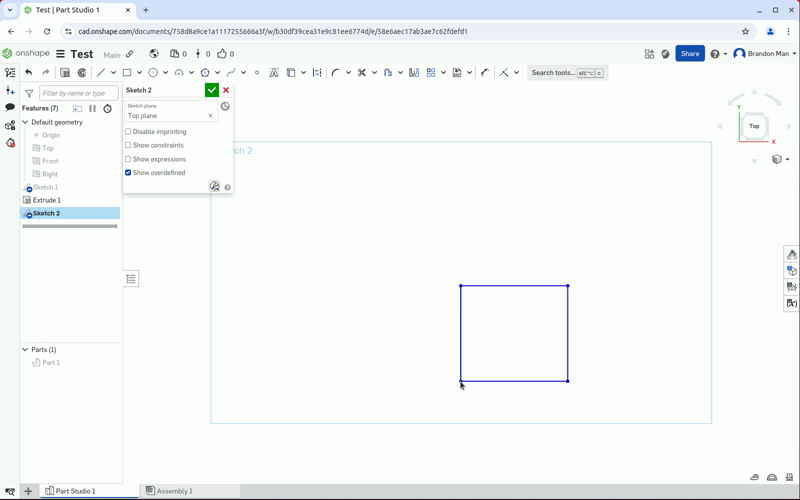
mouse_move(549, 314)
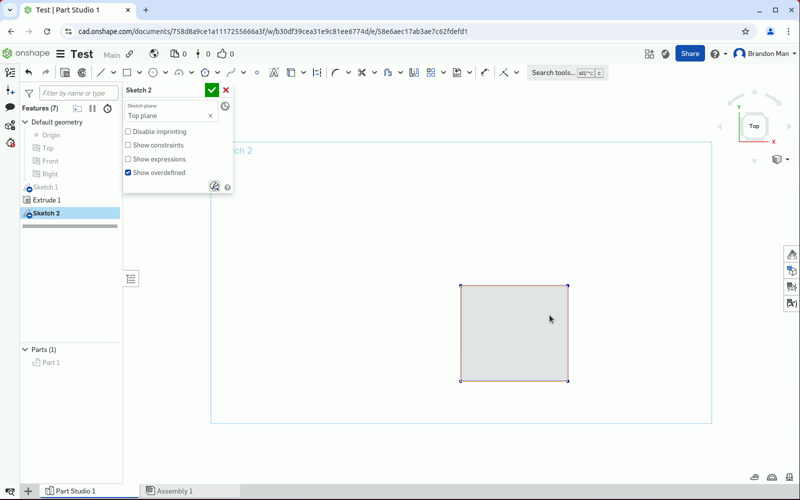
click(549, 314)
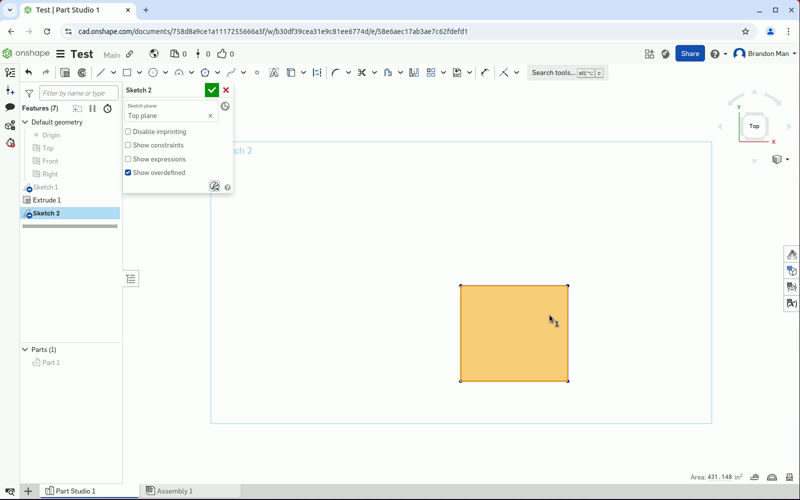
mouse_move(73, 352)
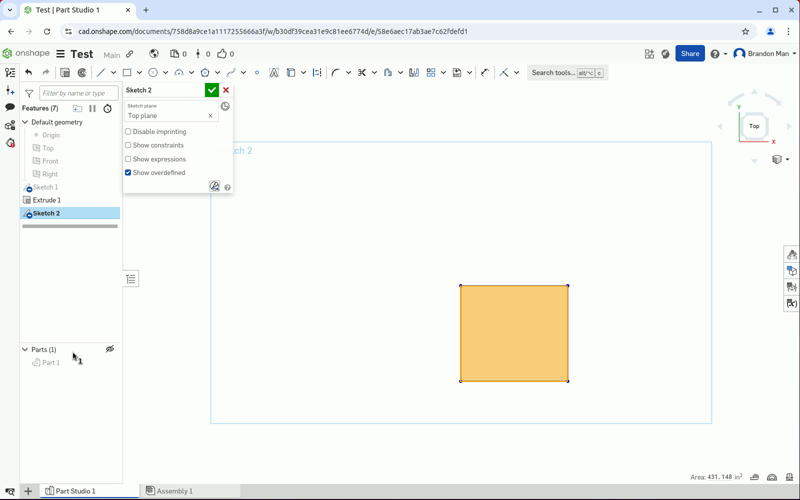
key(shift+y)
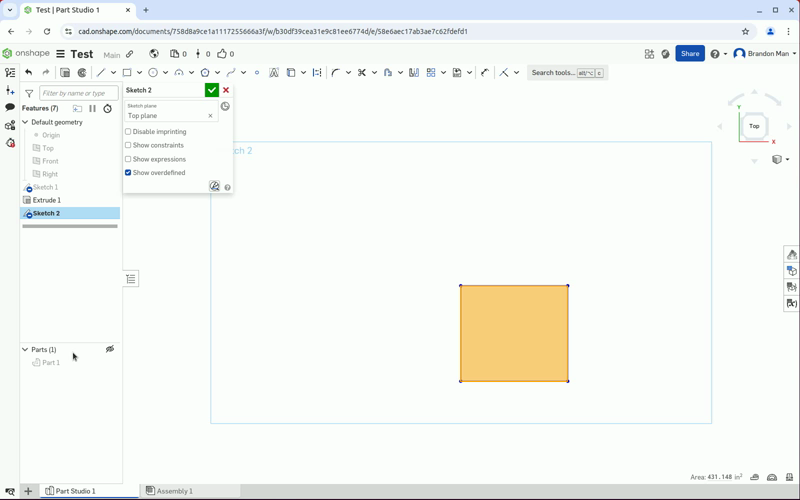
key(shift+e)
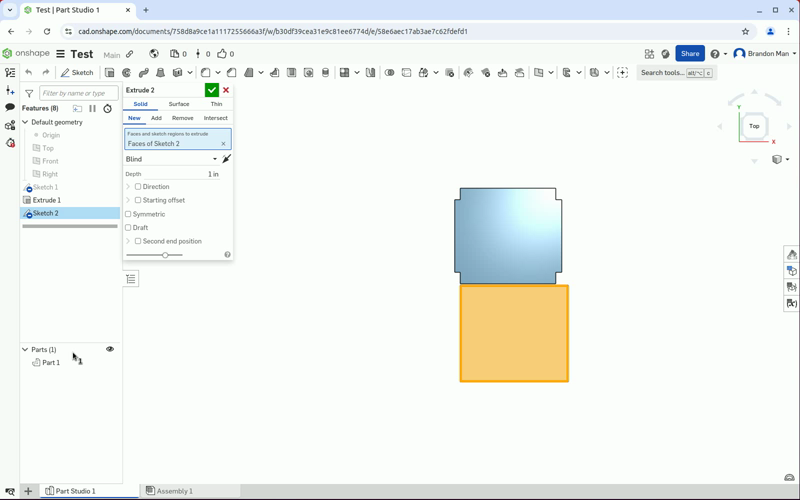
mouse_move(143, 106)
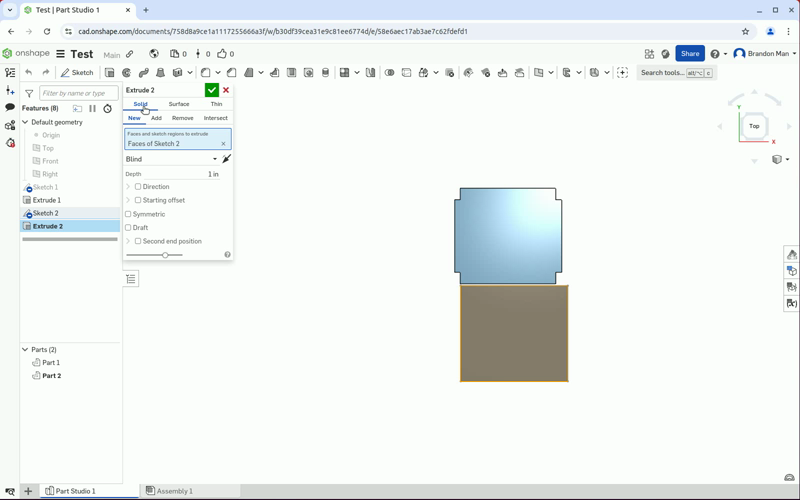
click(143, 106)
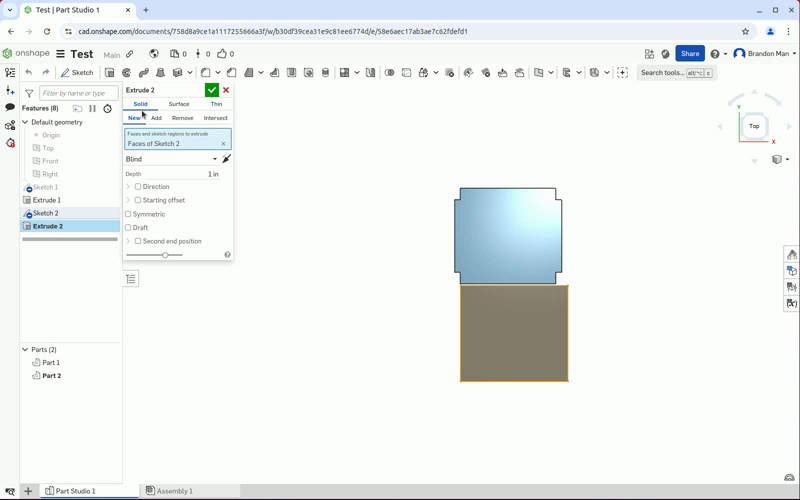
mouse_move(137, 120)
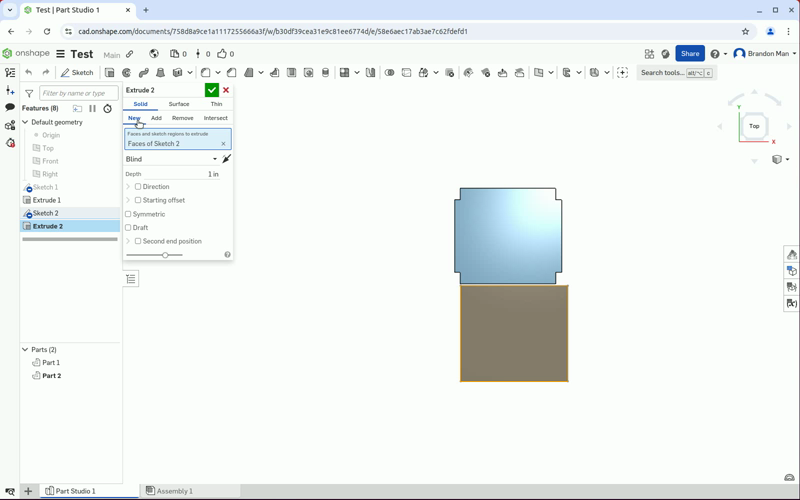
click(137, 120)
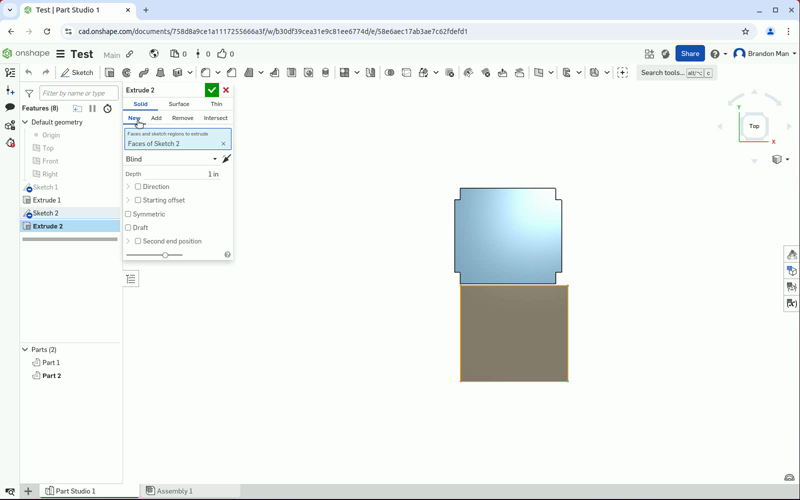
key(tab, 4)
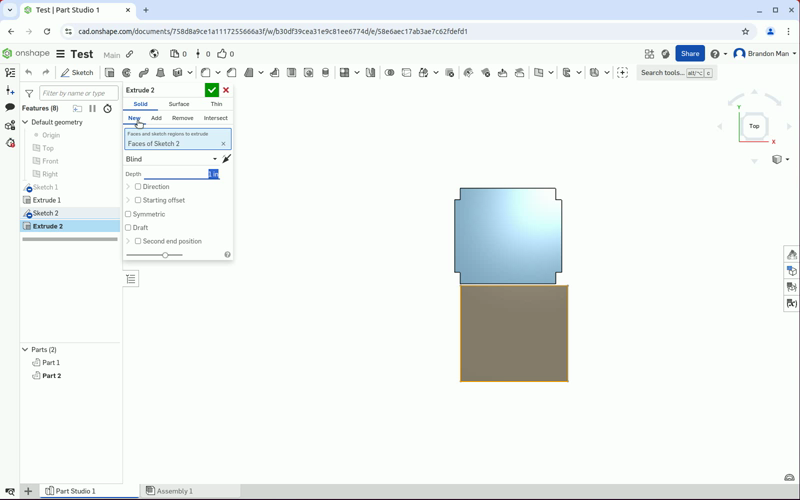
text(0.481)
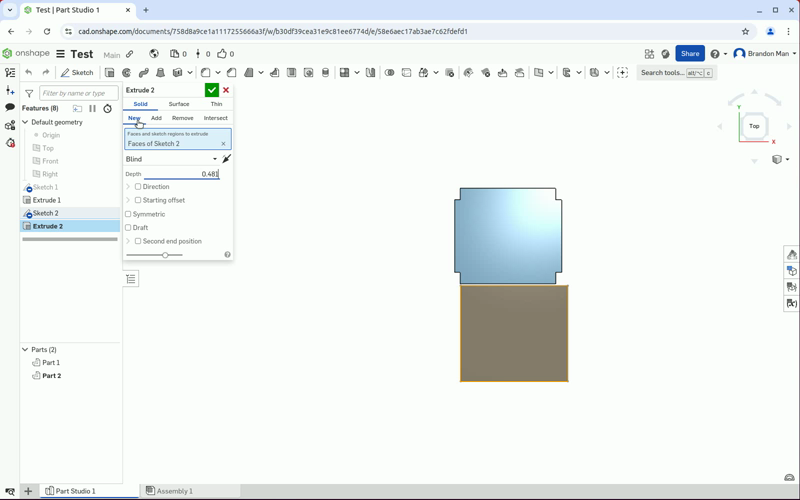
key(enter)
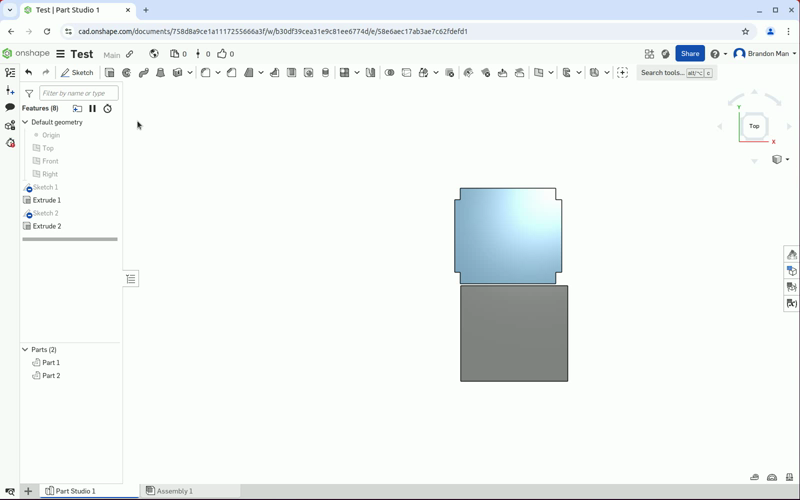
key(shift+h)
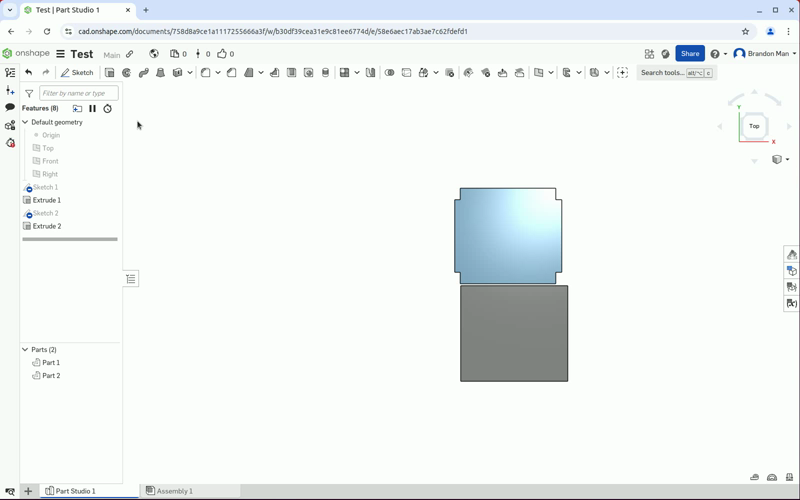
key(shift+h)
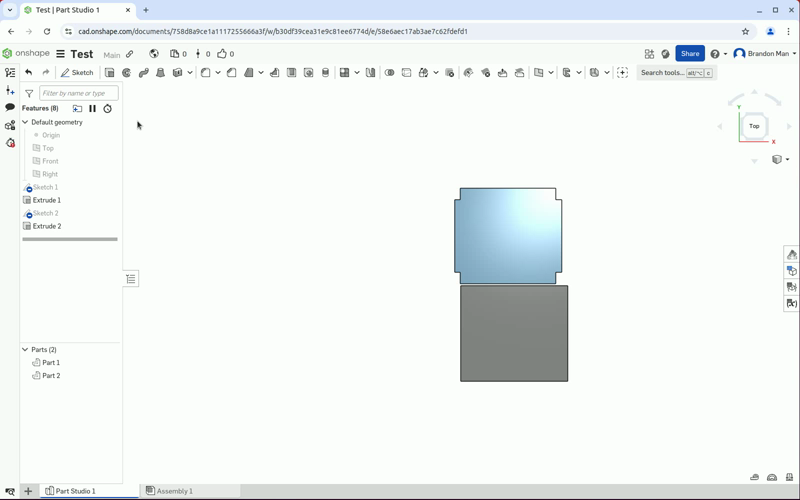
mouse_move(73, 189)
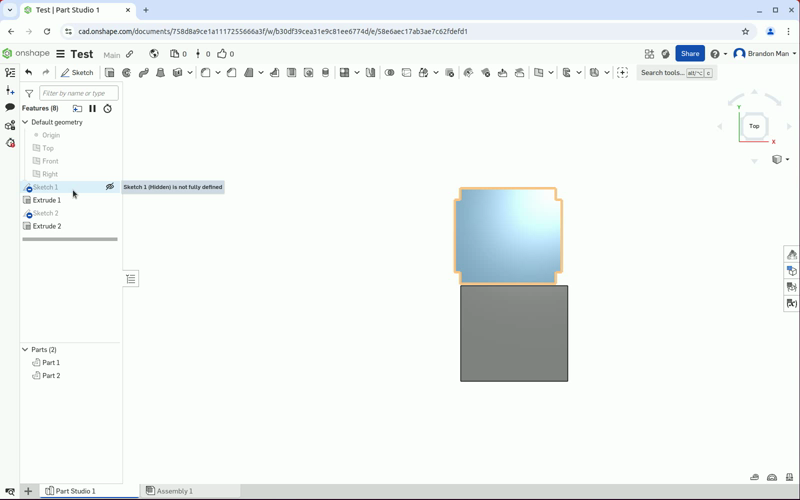
click(73, 189)
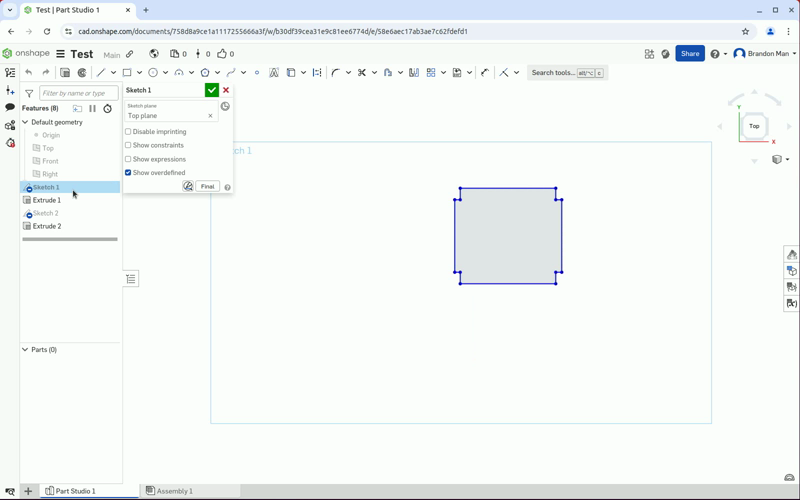
mouse_move(229, 92)
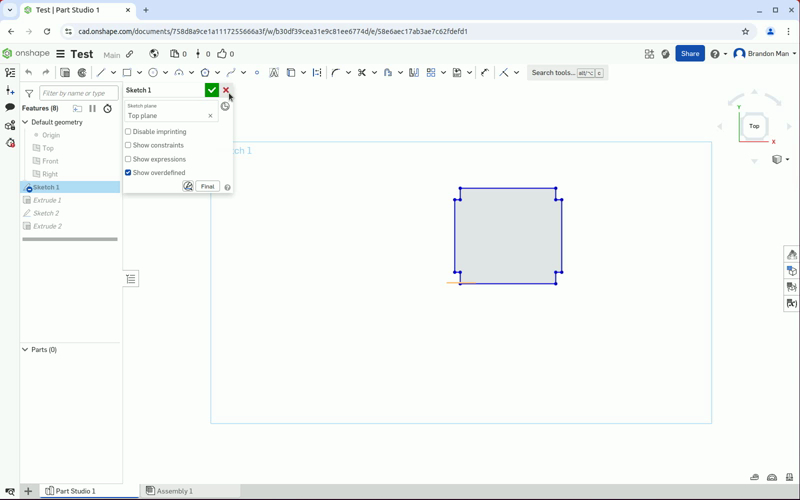
click(229, 92)
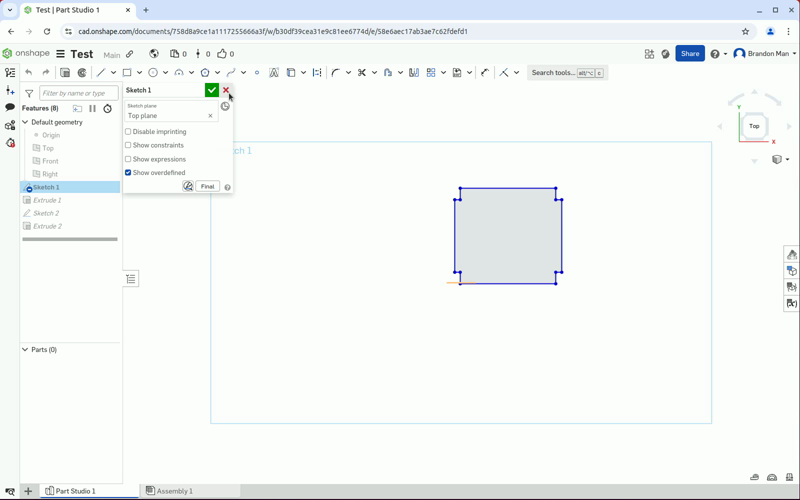
key(shift+s)
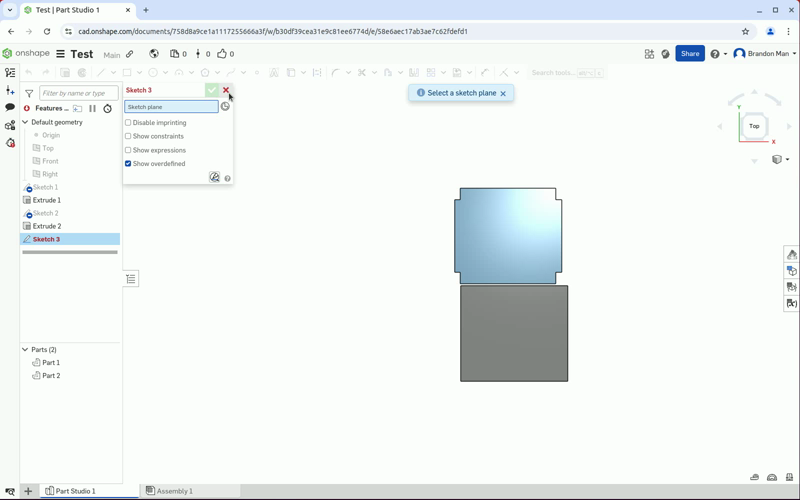
mouse_move(73, 150)
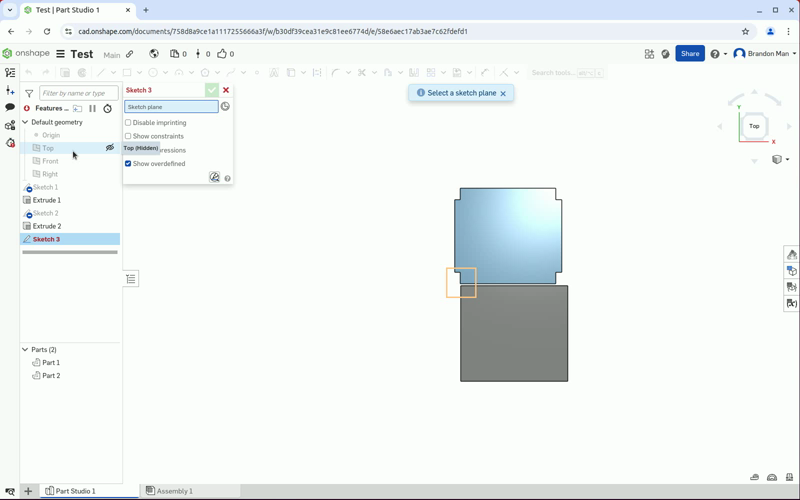
click(73, 150)
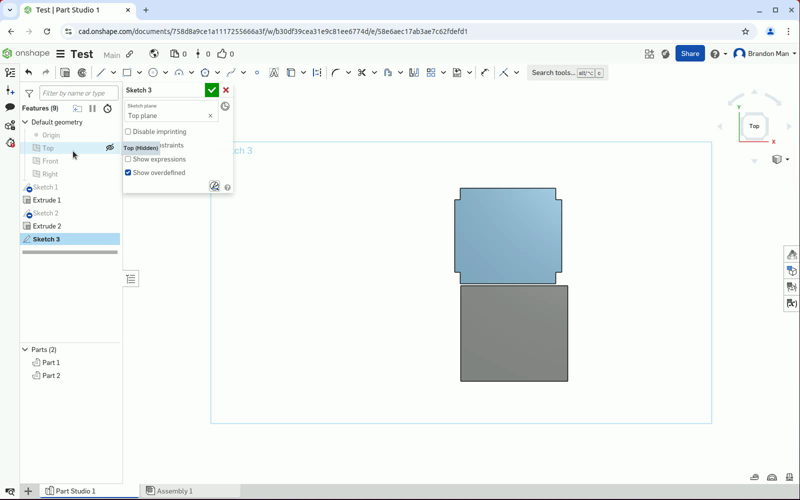
mouse_move(73, 352)
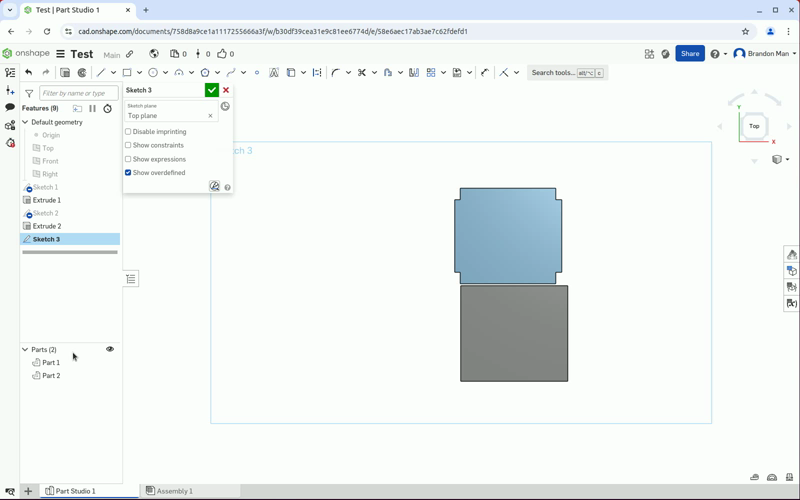
key(y)
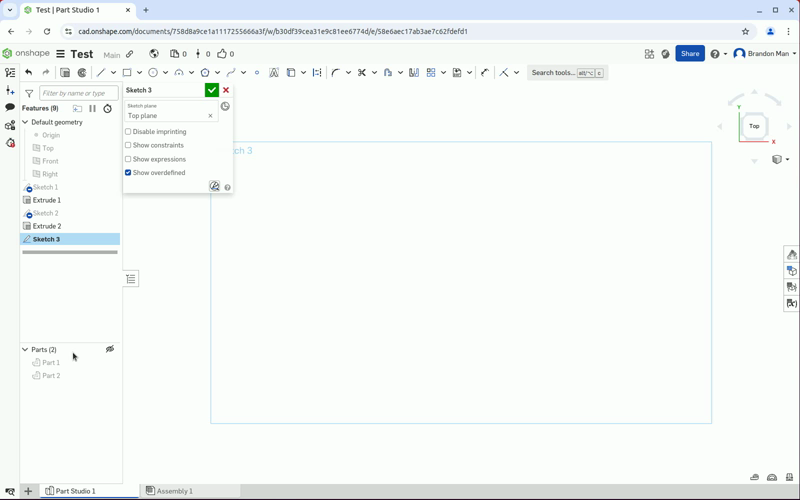
key(l)
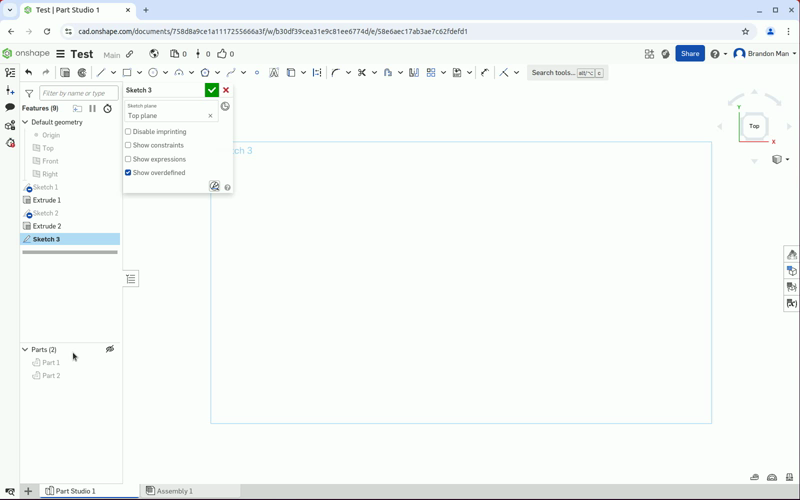
key_down(shift)
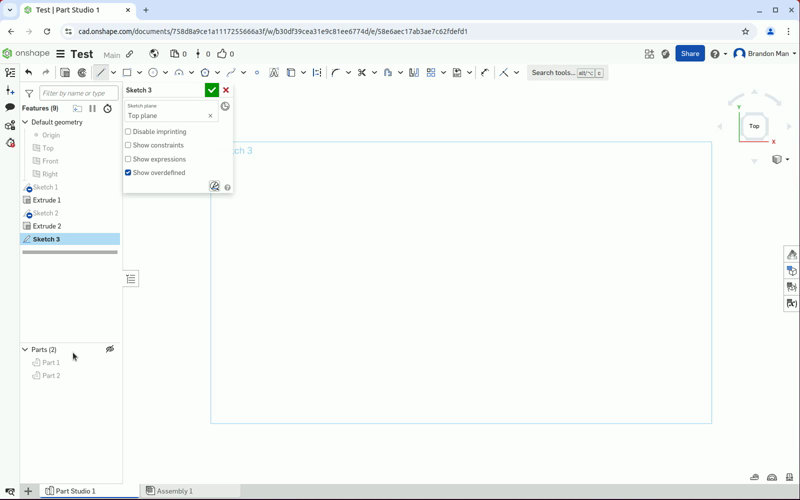
mouse_move(348, 393)
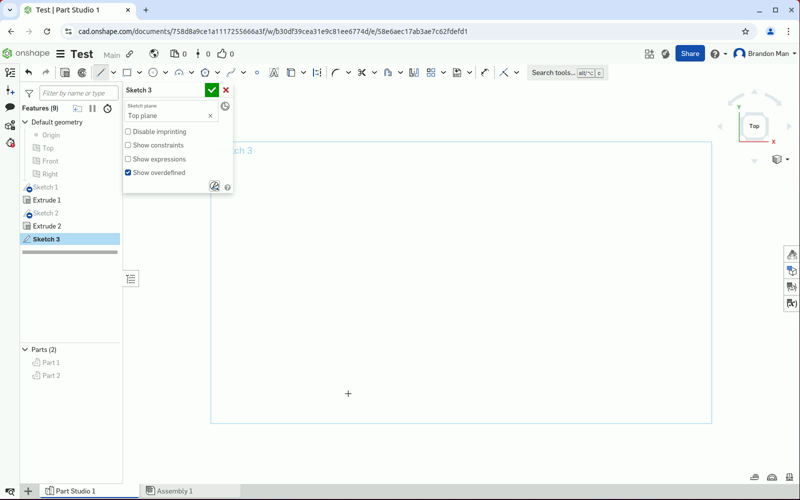
click(348, 393)
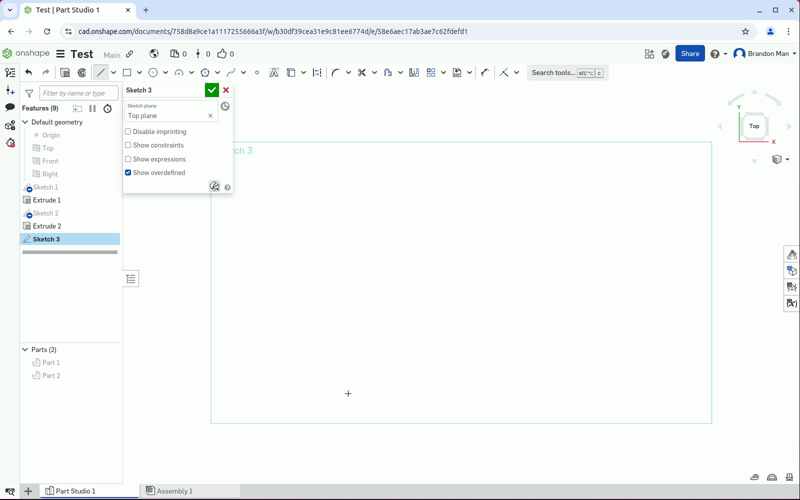
key_up(shift)
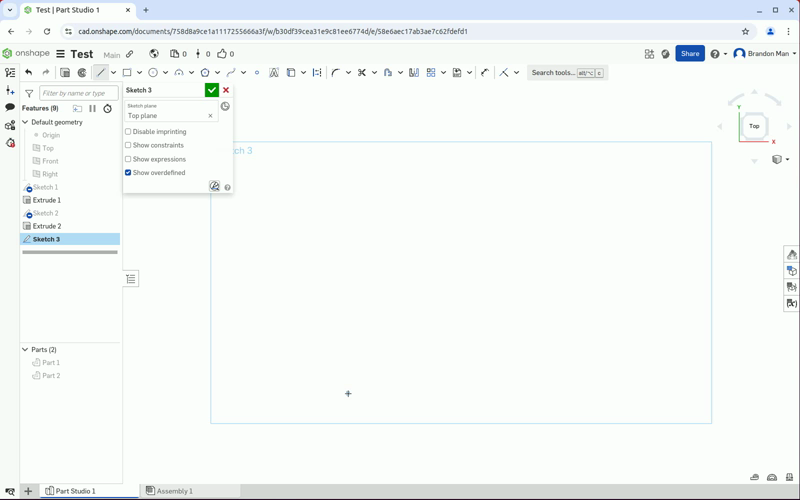
key_down(shift)
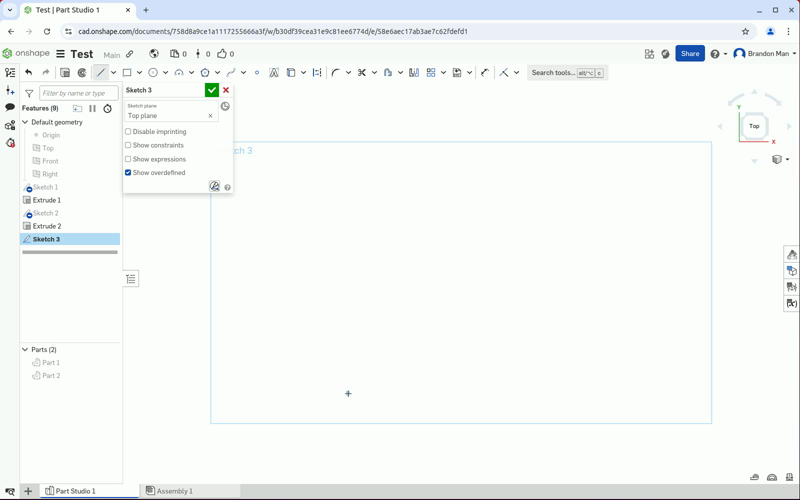
mouse_move(455, 393)
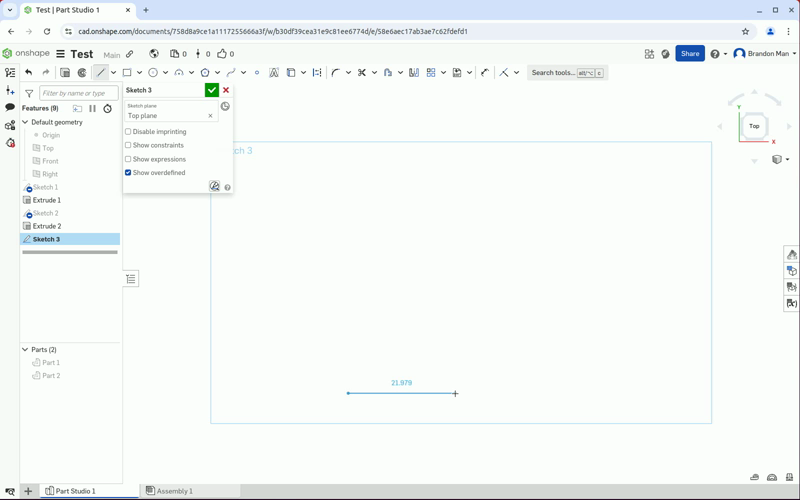
click(455, 393)
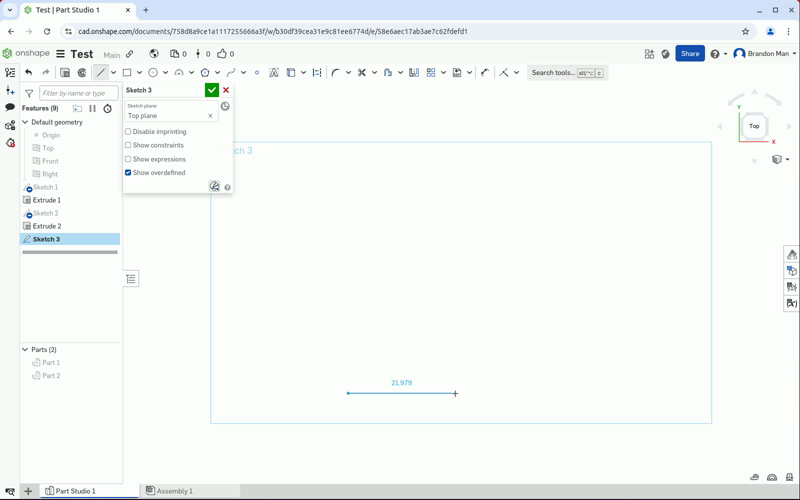
key_up(shift)
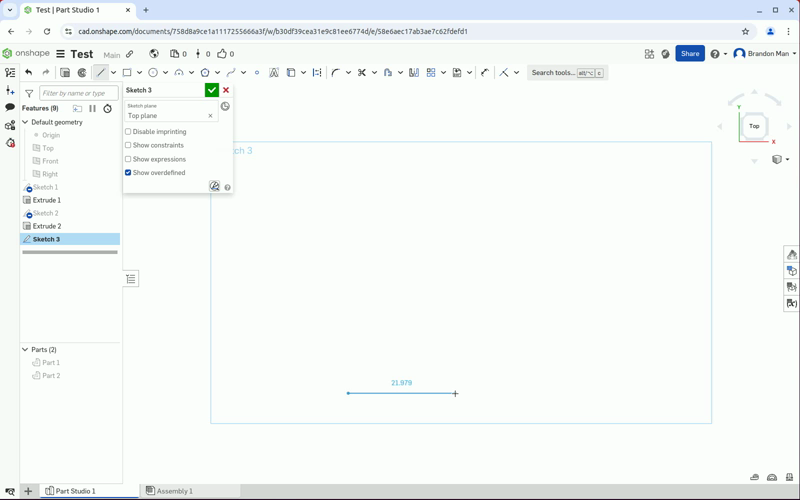
key_down(shift)
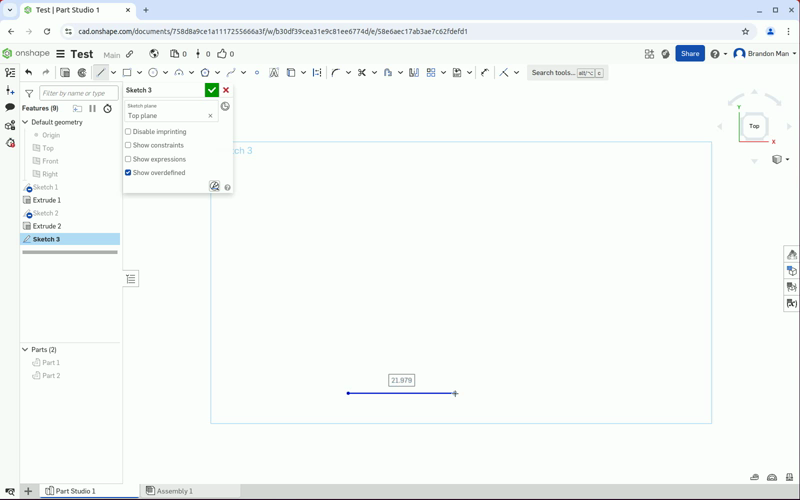
mouse_move(455, 286)
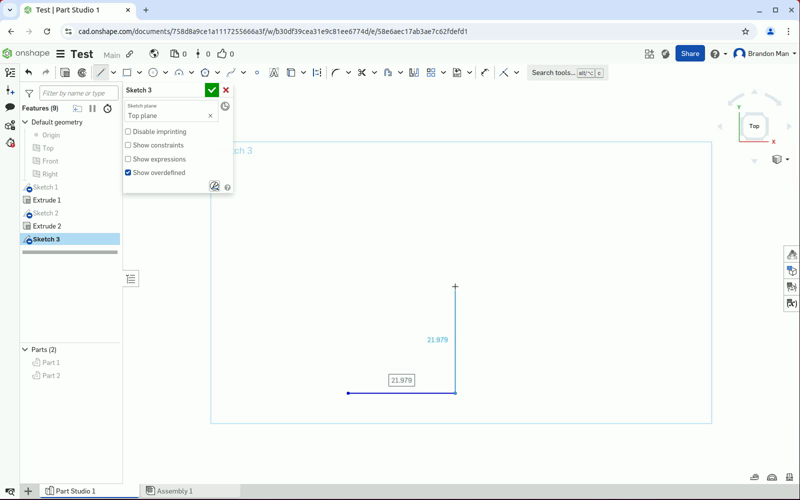
click(455, 286)
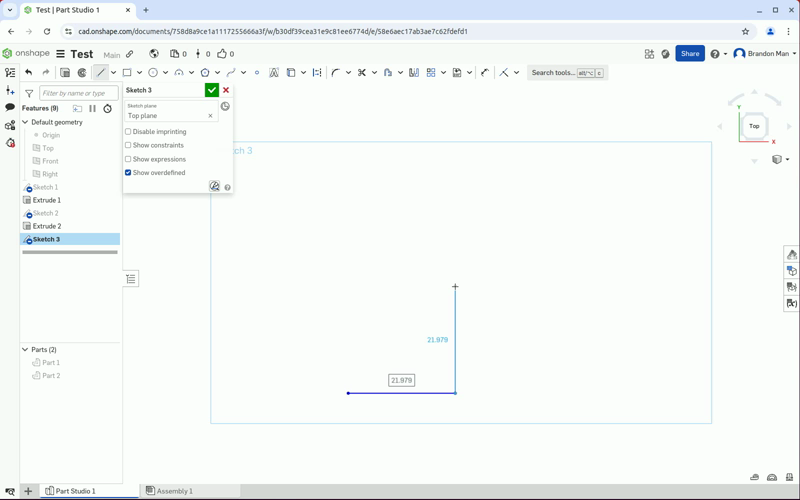
key_up(shift)
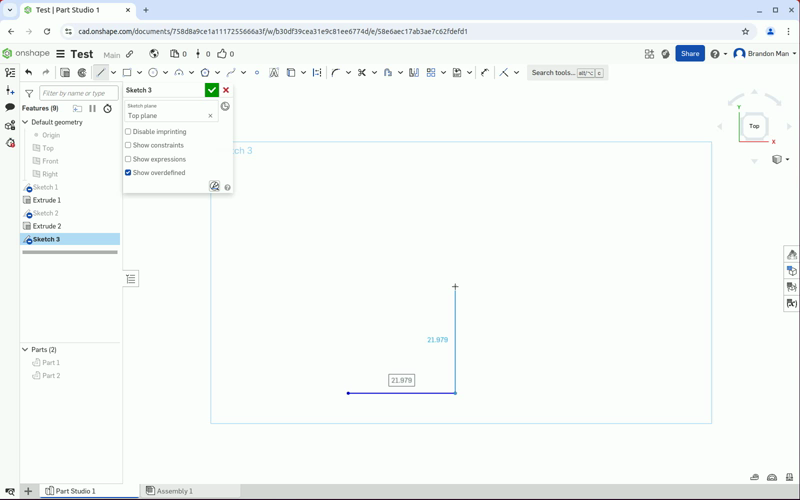
key_down(shift)
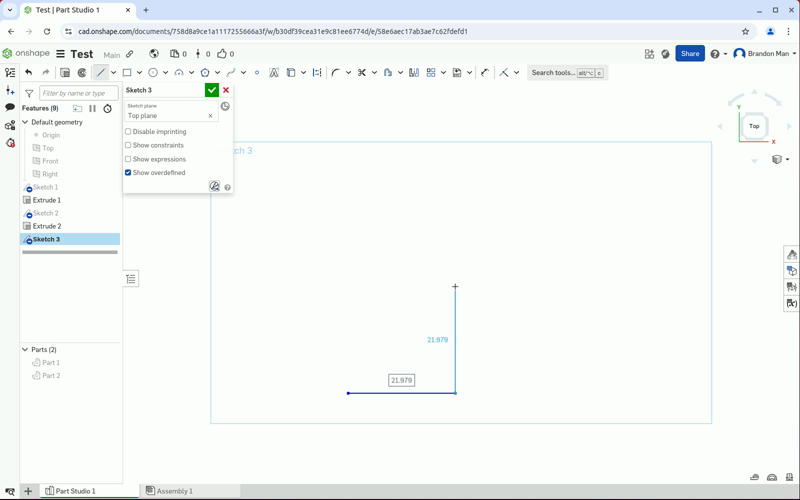
mouse_move(348, 286)
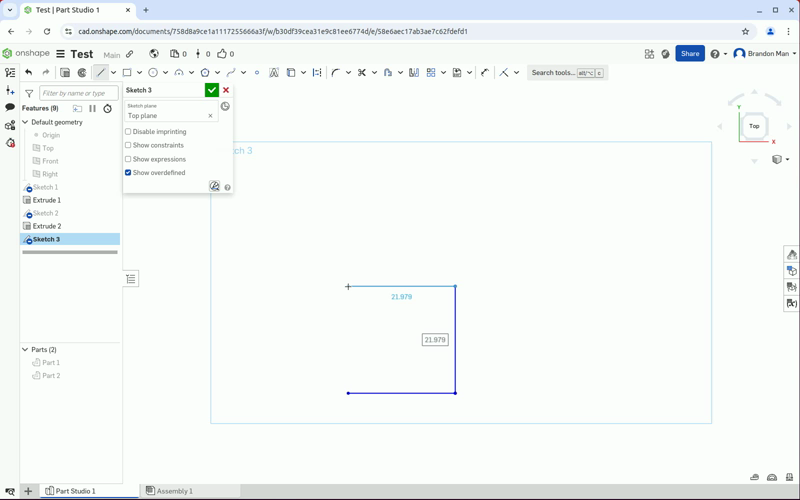
click(348, 286)
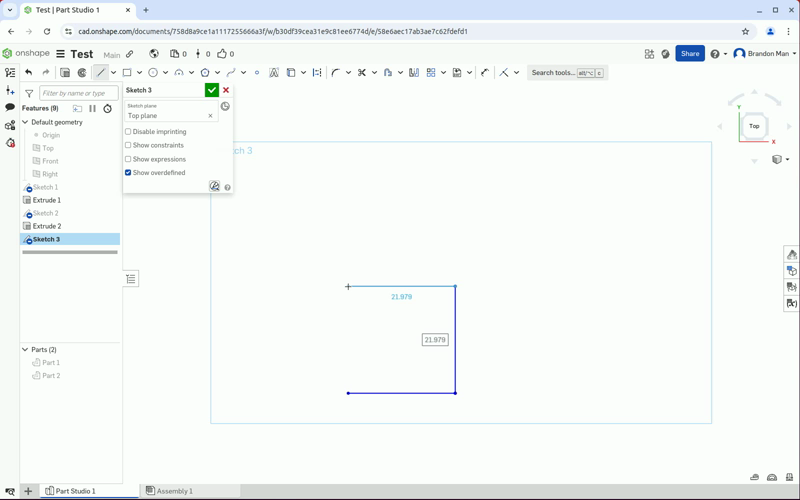
key_up(shift)
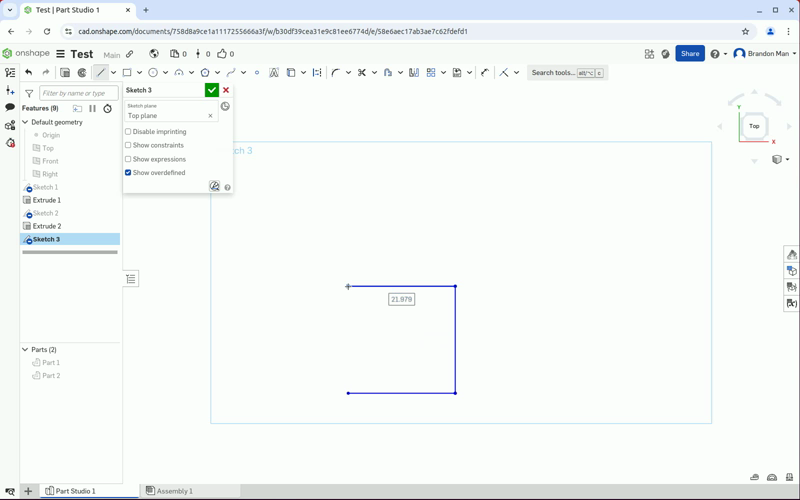
key_down(shift)
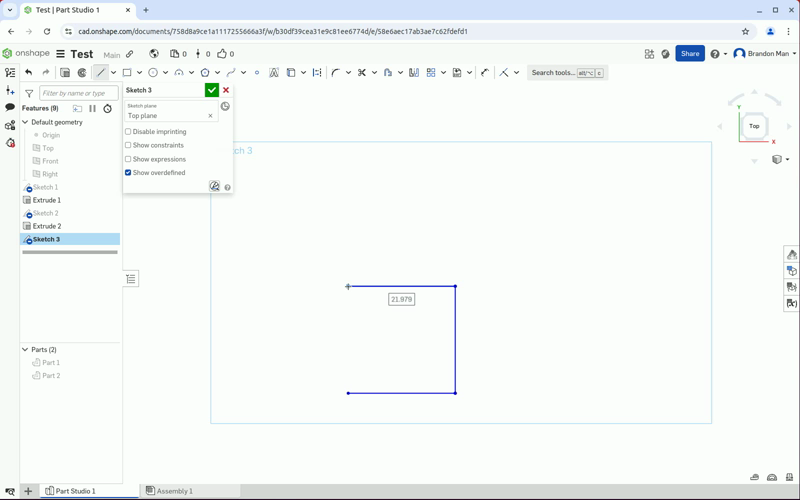
mouse_move(348, 393)
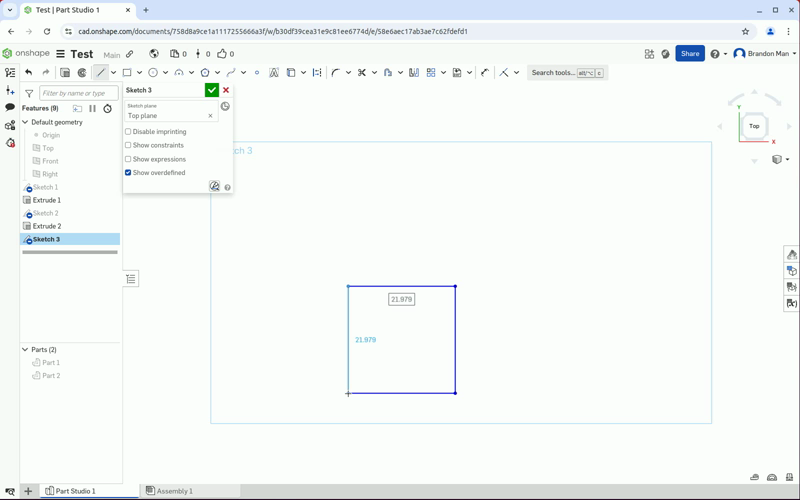
key_up(shift)
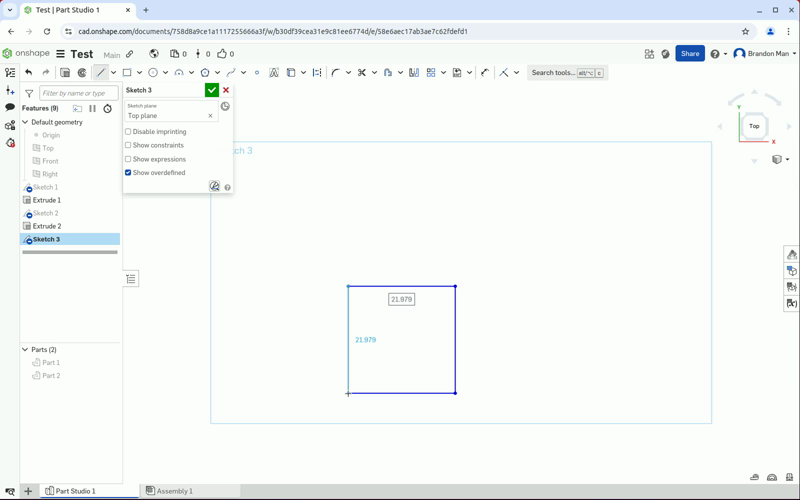
click(348, 393)
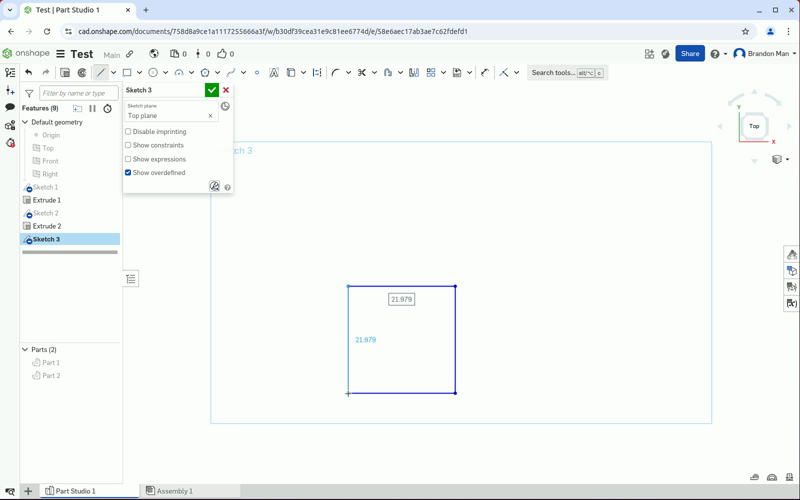
key(esc)
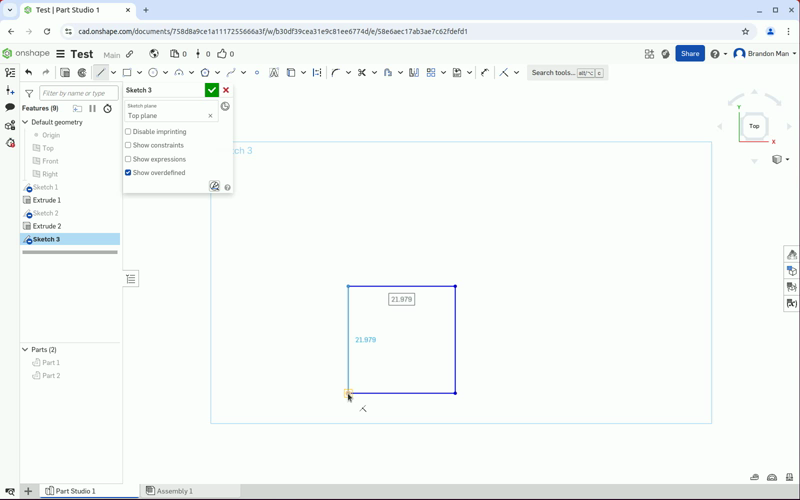
mouse_move(385, 342)
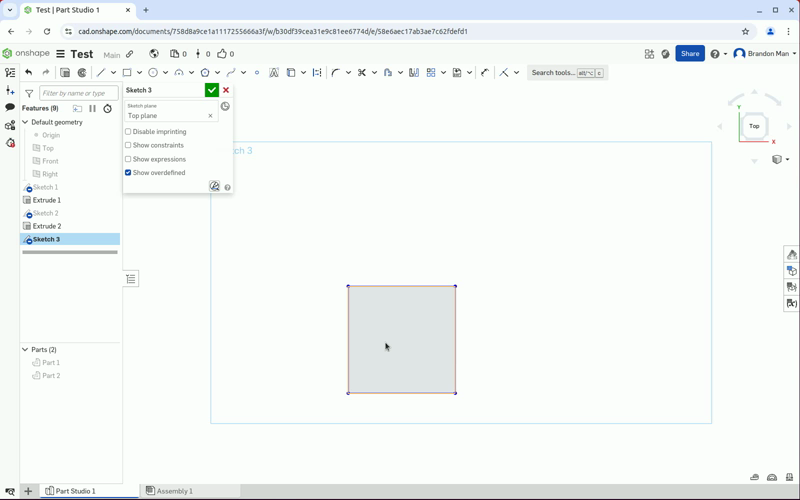
click(385, 342)
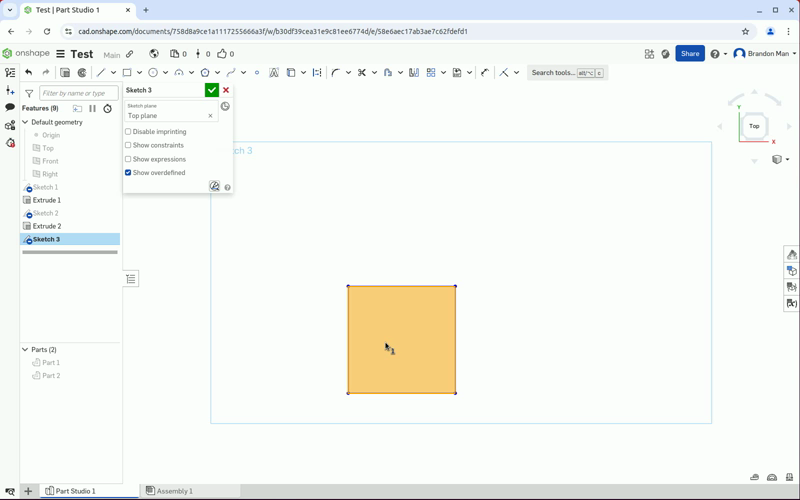
mouse_move(73, 352)
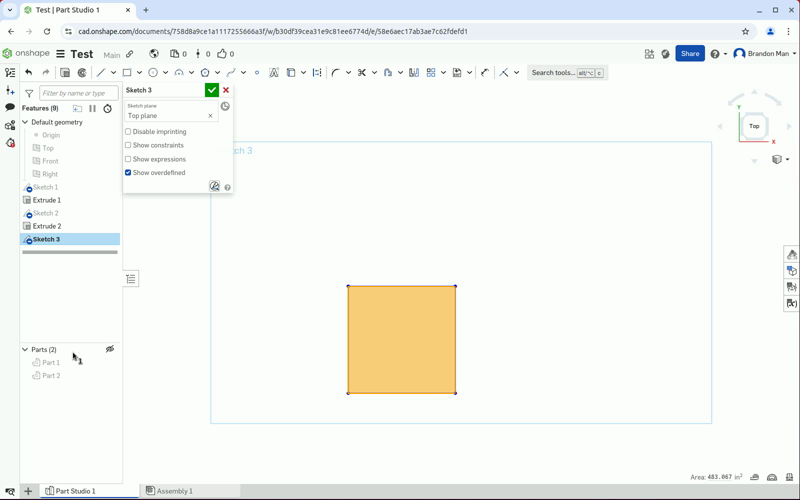
key(shift+y)
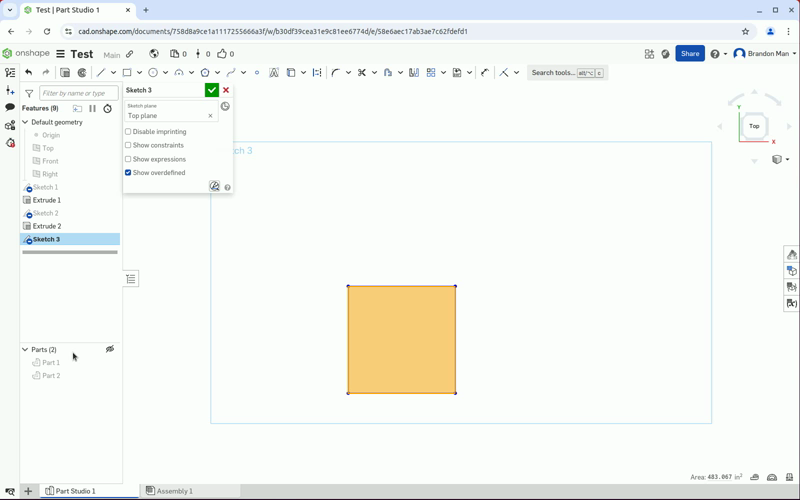
key(shift+e)
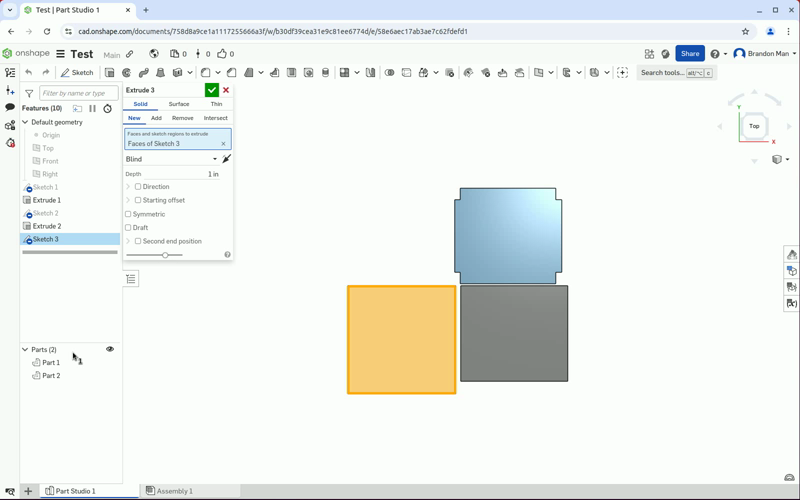
mouse_move(143, 106)
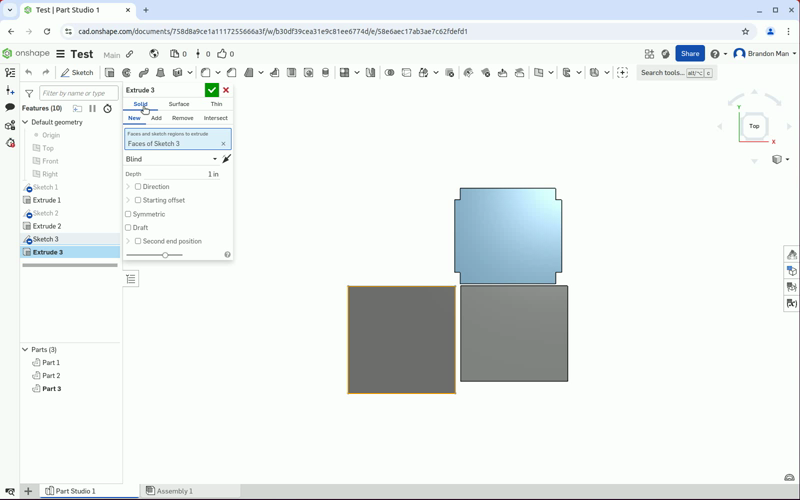
click(143, 106)
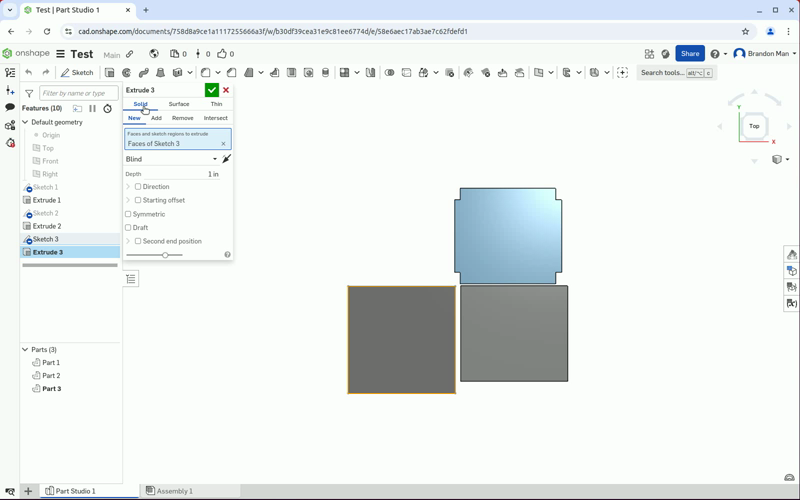
mouse_move(137, 120)
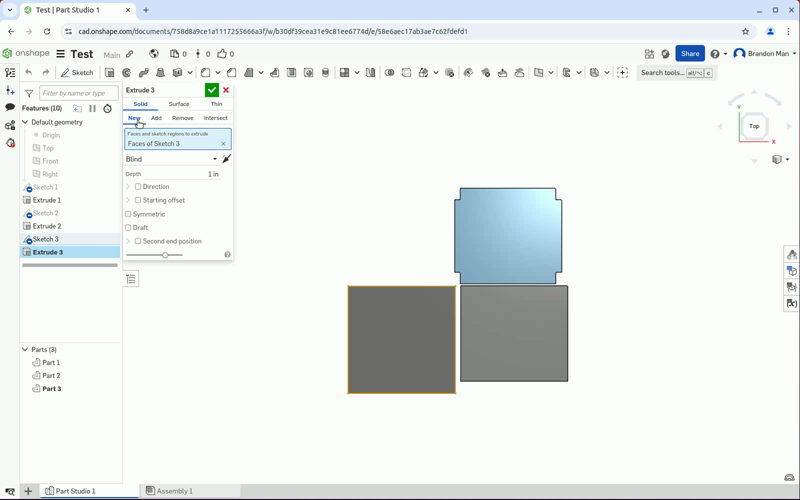
click(137, 120)
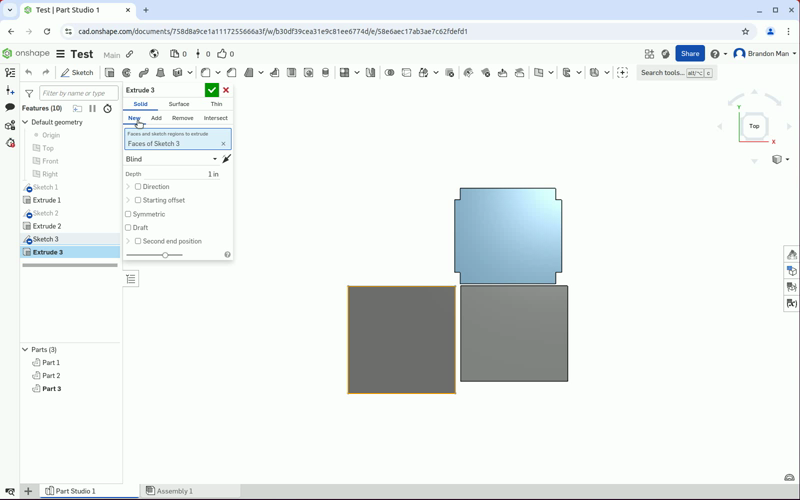
key(tab, 4)
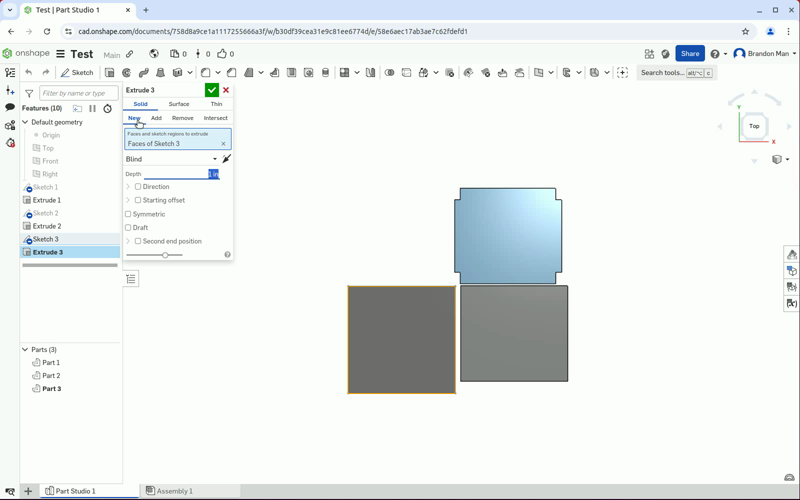
text(0.481)
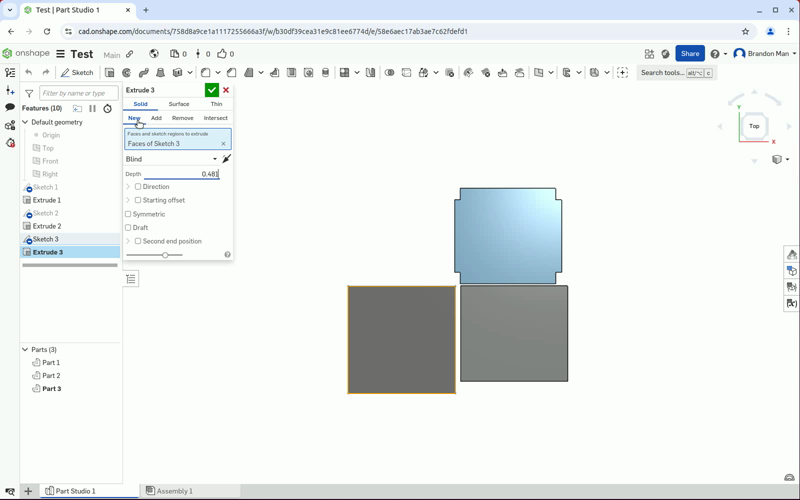
key(enter)
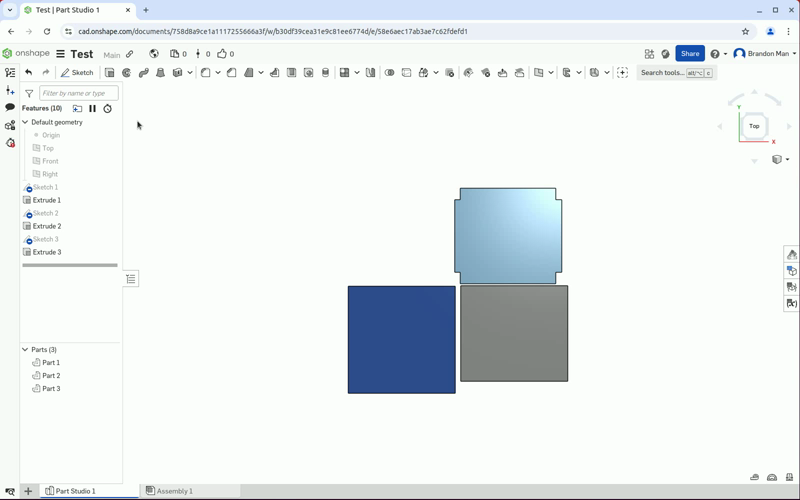
key(shift+h)
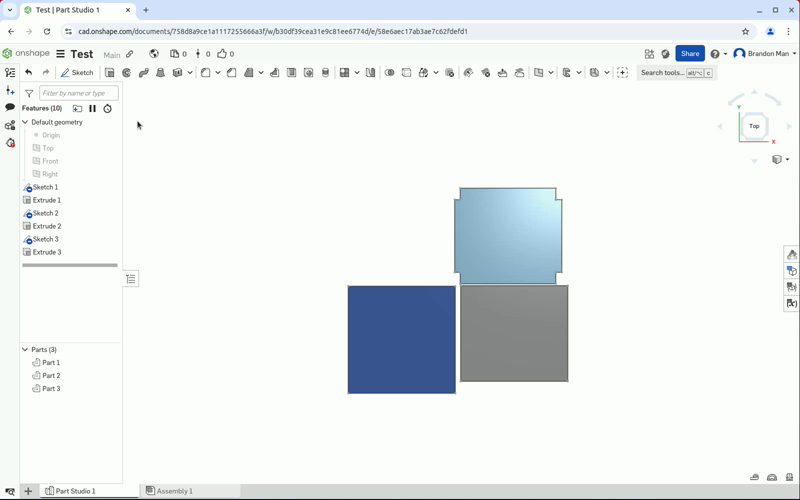
key(shift+h)
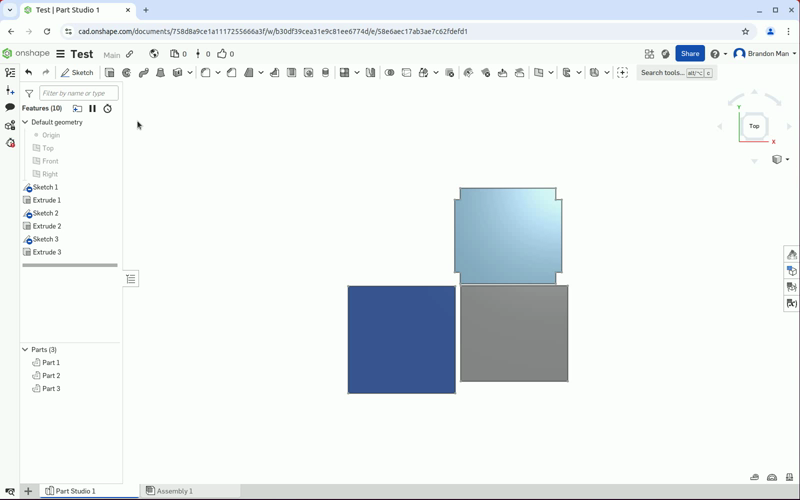
key(shift+7)
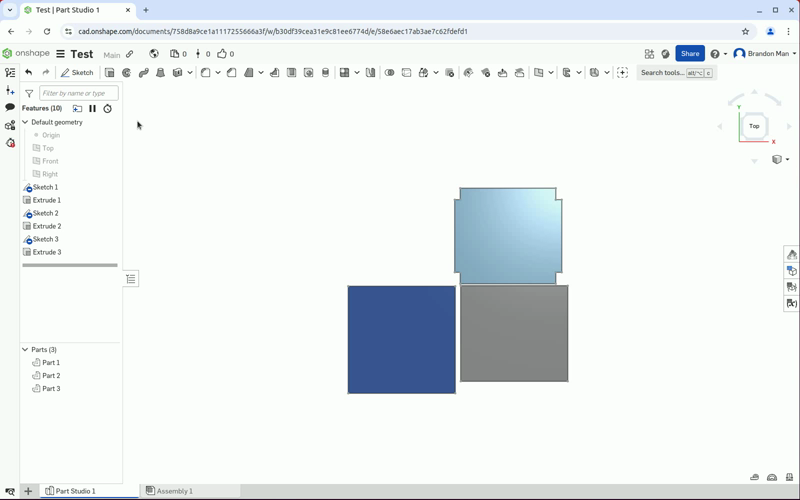
key(up, 3)
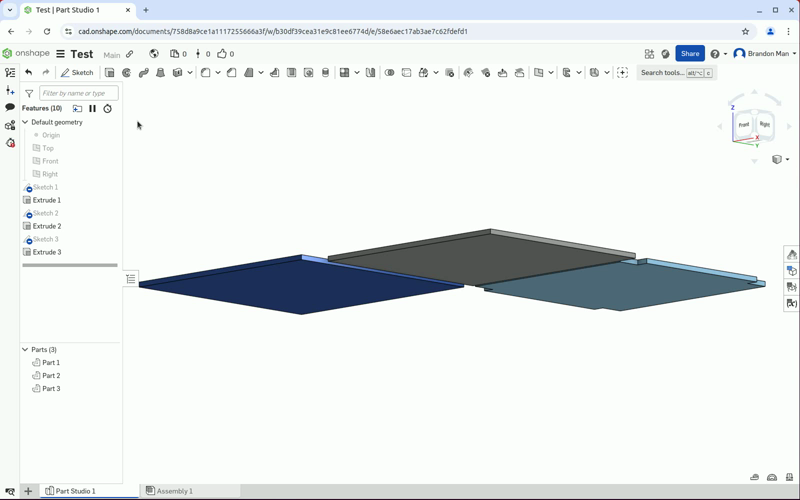
key(left, 3)
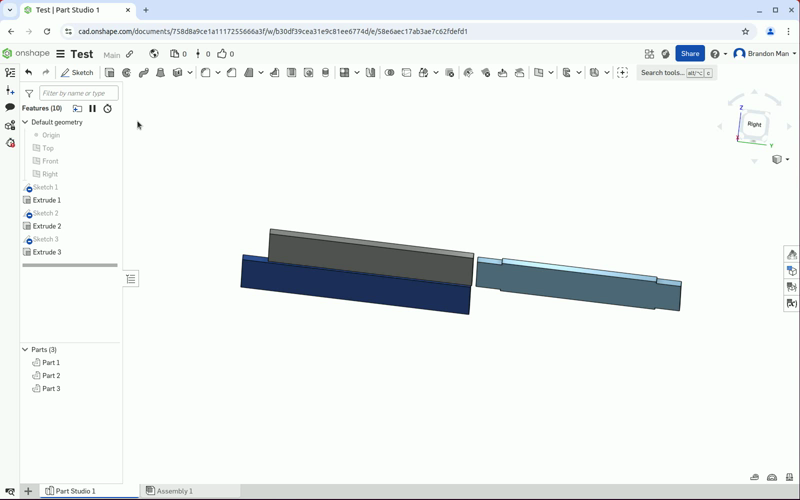
key(right, 3)
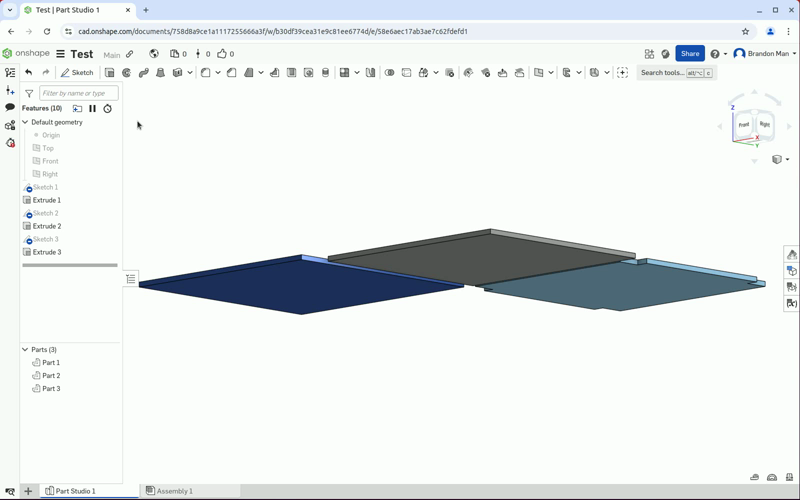
key(down, 3)
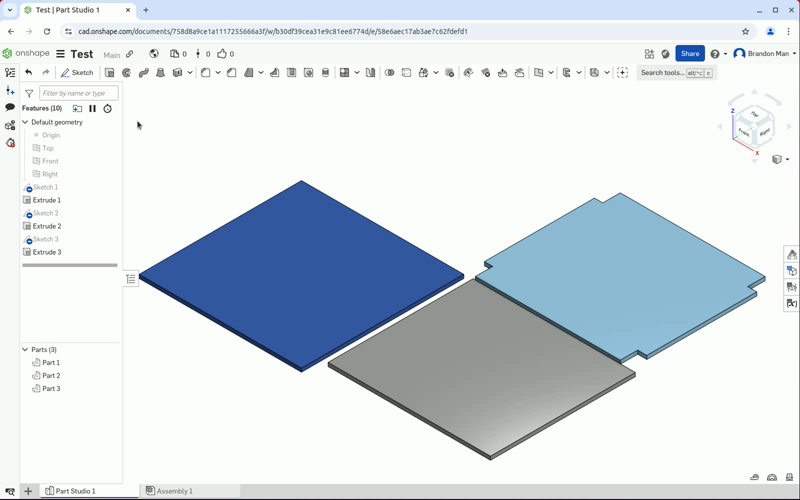
mouse_move(73, 189)
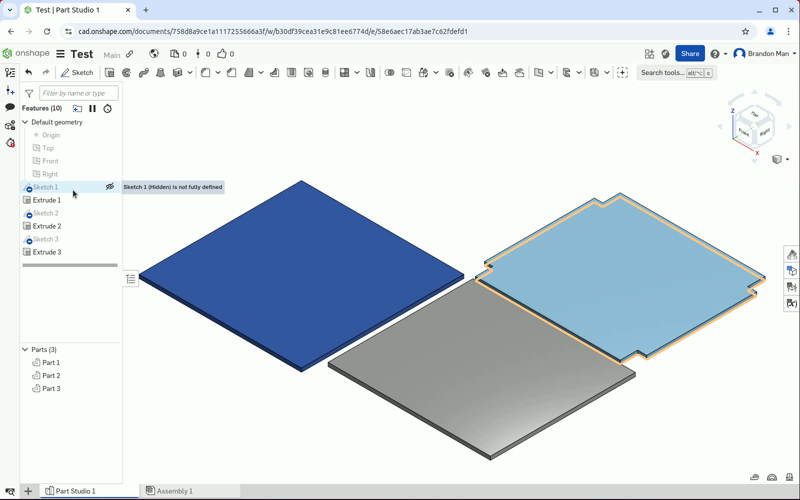
click(73, 189)